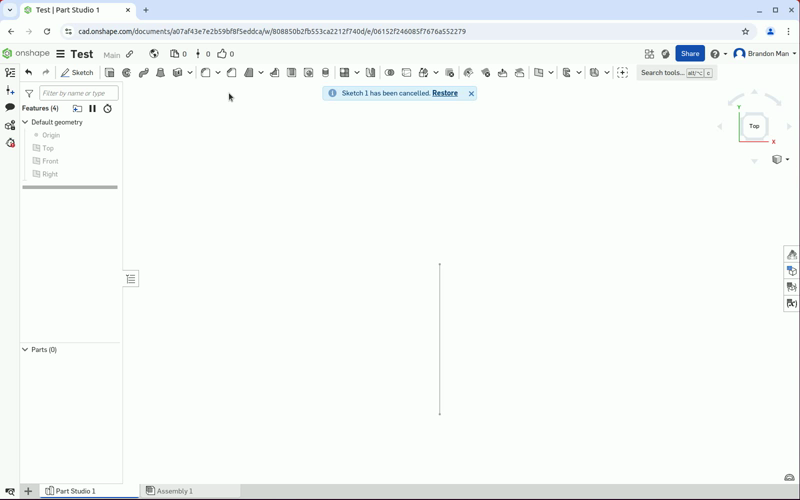
key(shift+h)
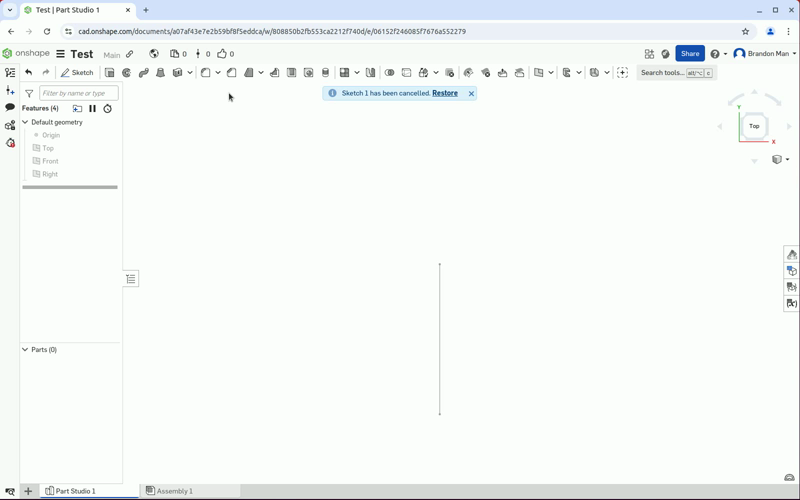
key(shift+s)
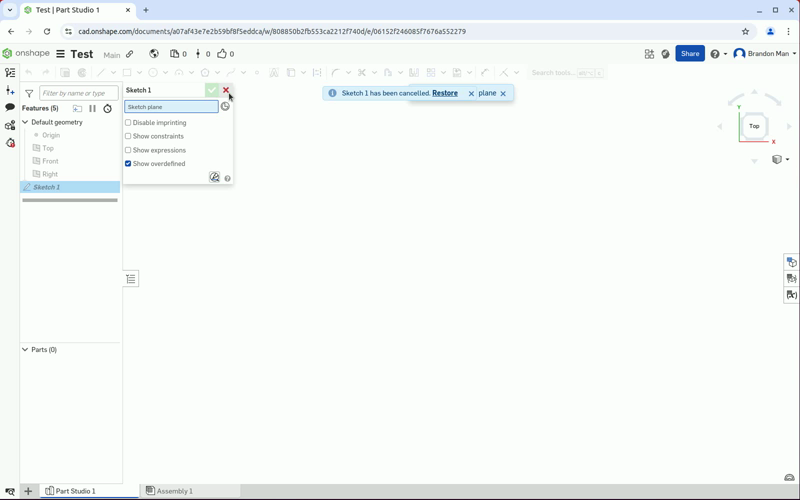
mouse_move(73, 150)
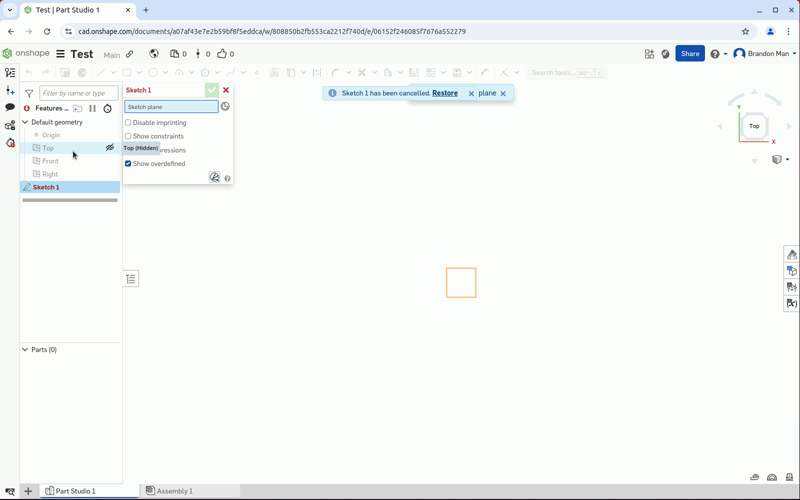
click(73, 150)
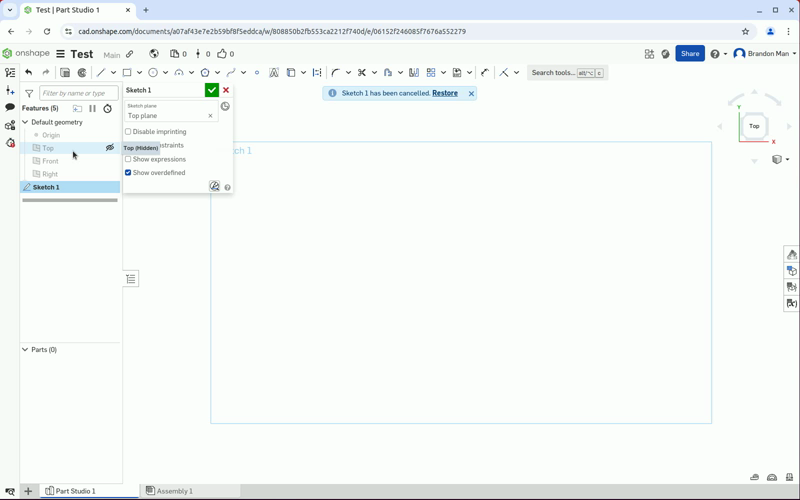
mouse_move(73, 352)
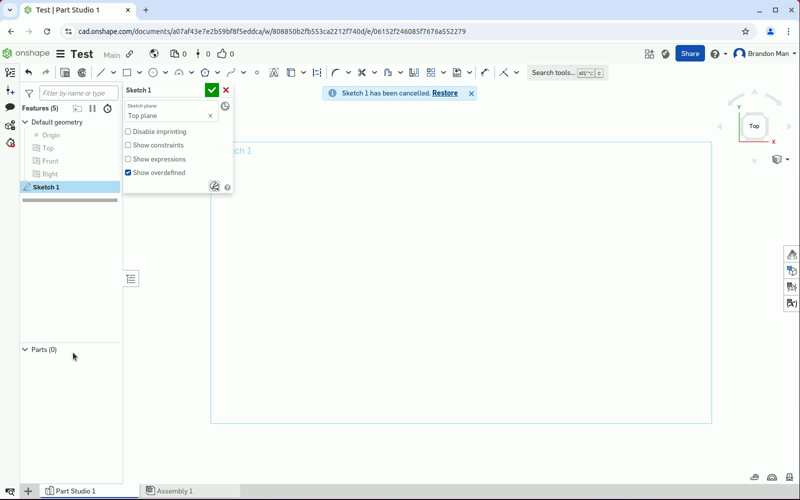
key(y)
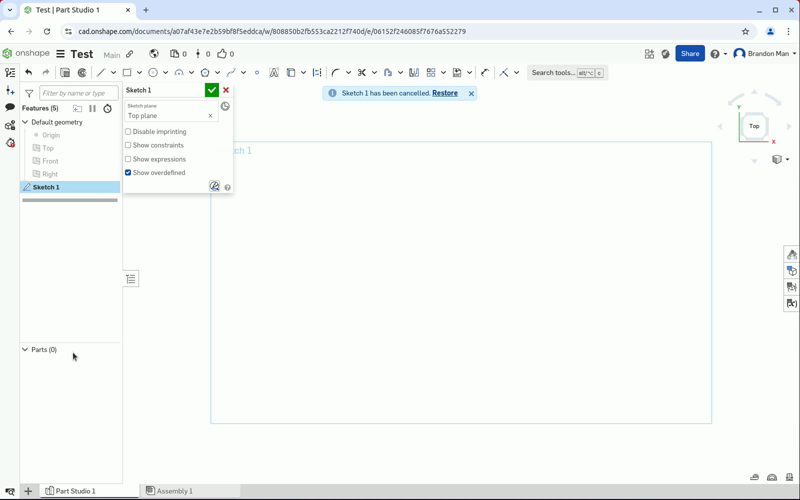
key(l)
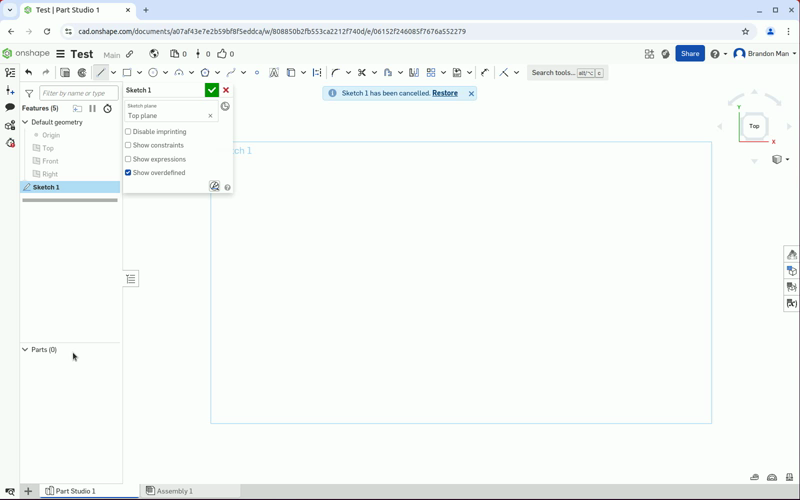
key_down(shift)
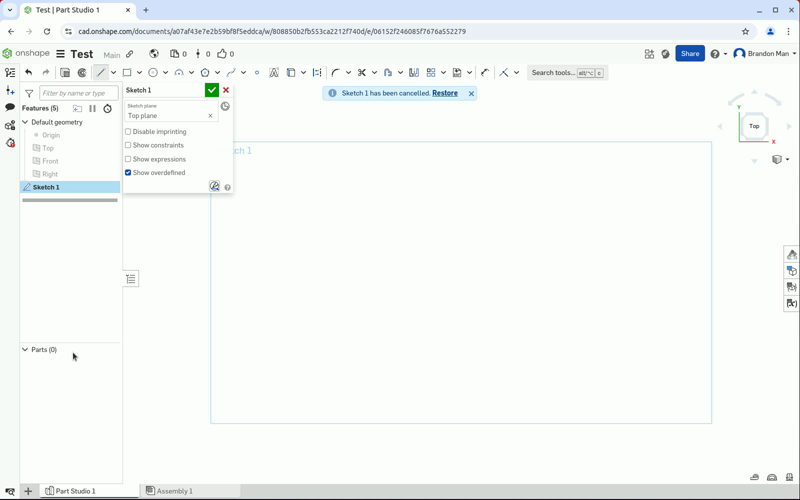
mouse_move(348, 343)
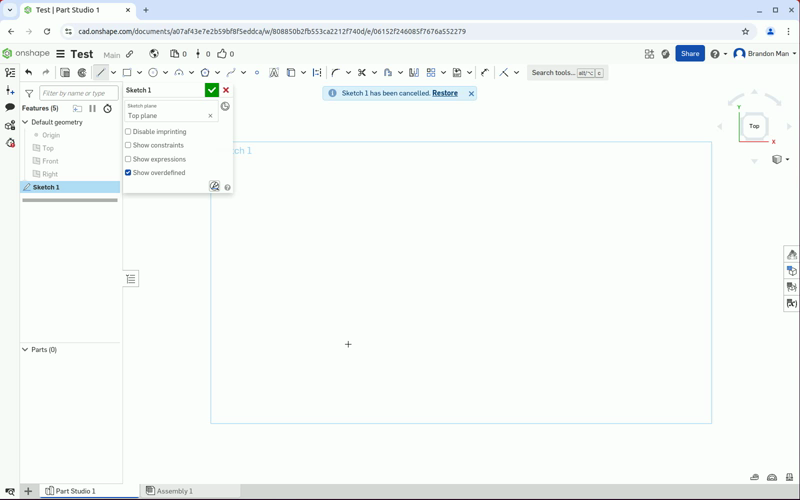
click(348, 343)
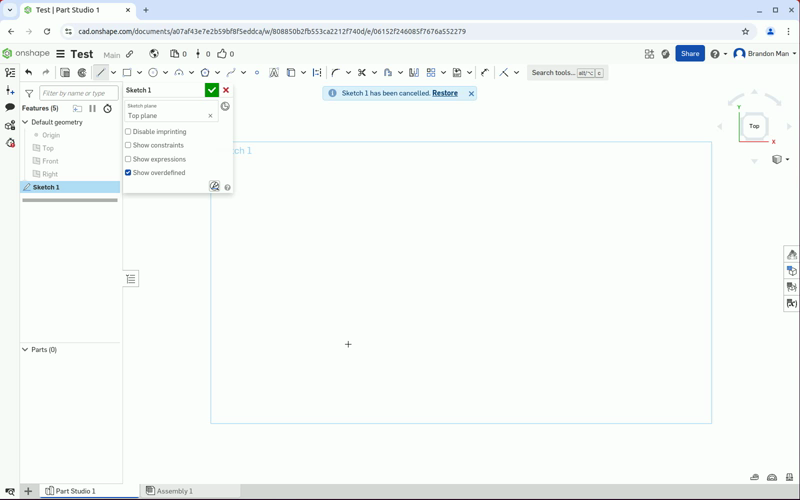
key_up(shift)
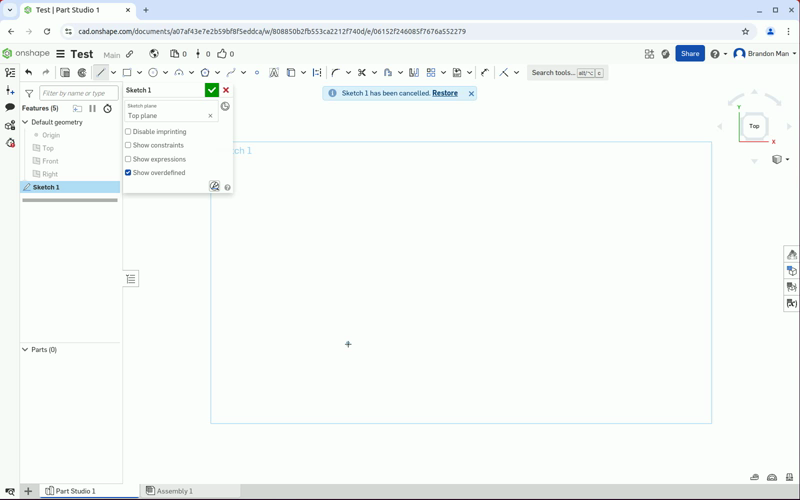
key_down(shift)
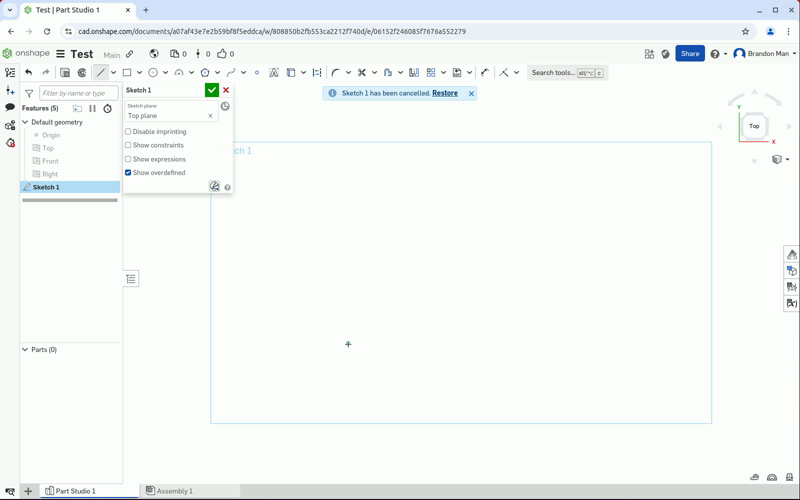
mouse_move(572, 343)
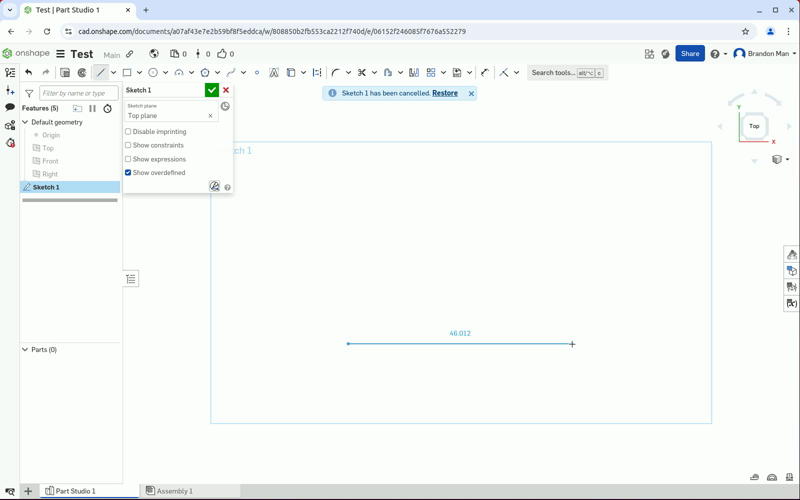
click(572, 343)
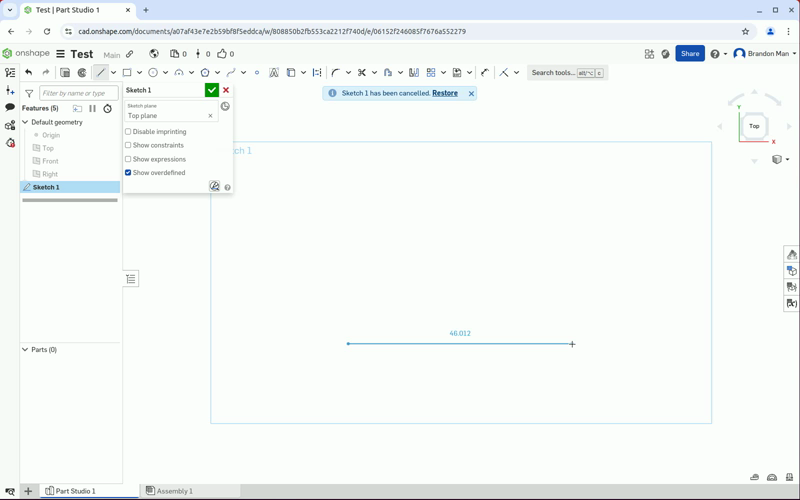
key_up(shift)
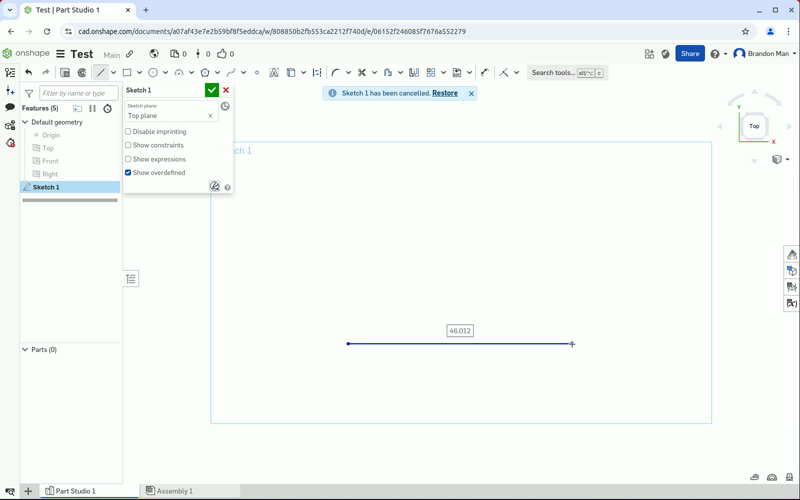
key_down(shift)
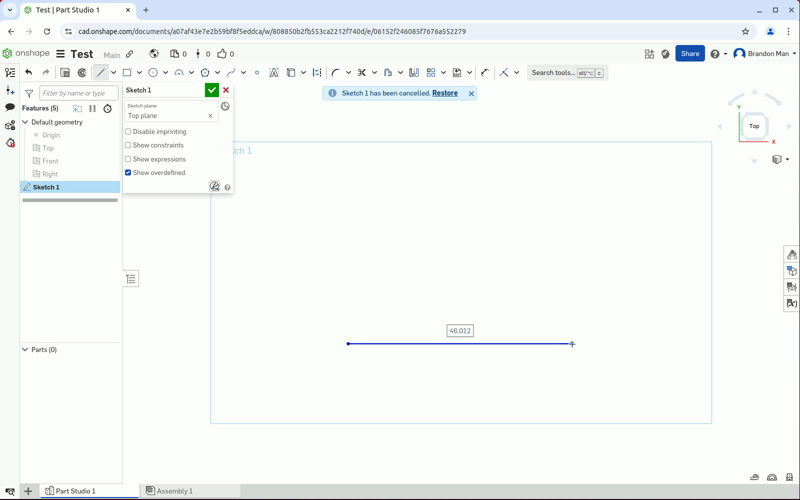
mouse_move(572, 221)
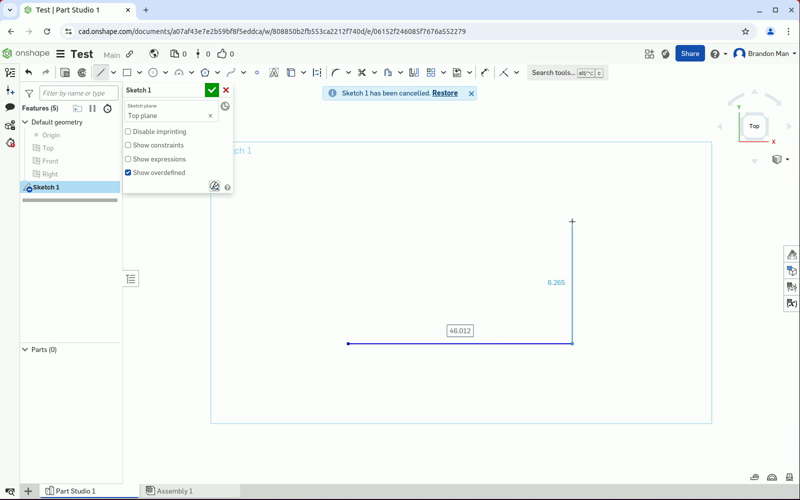
click(572, 221)
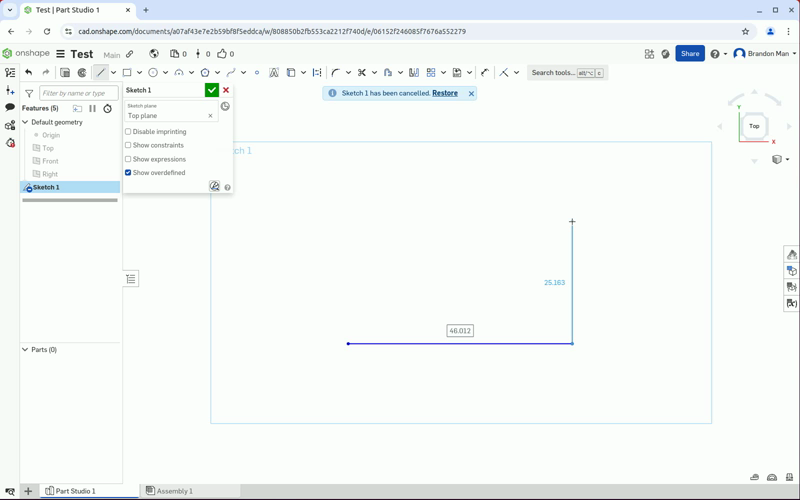
key_up(shift)
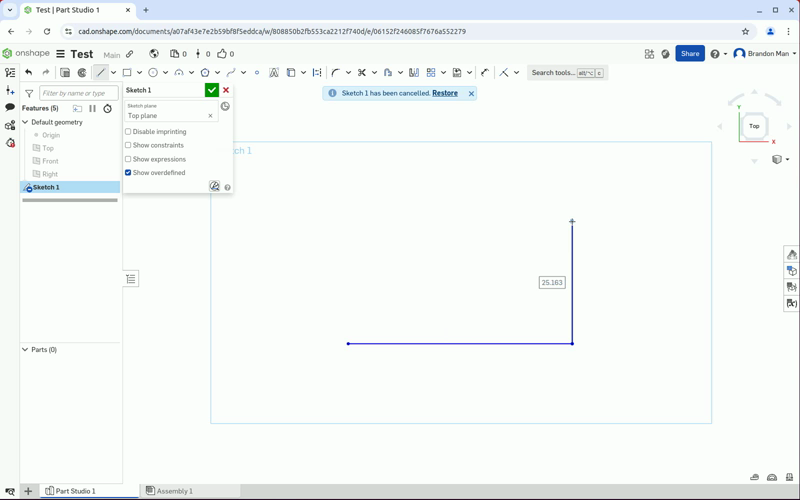
key_down(shift)
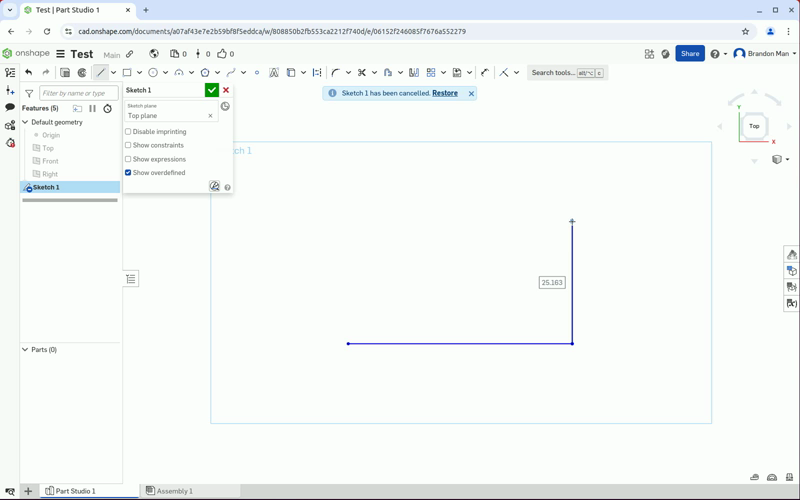
mouse_move(348, 221)
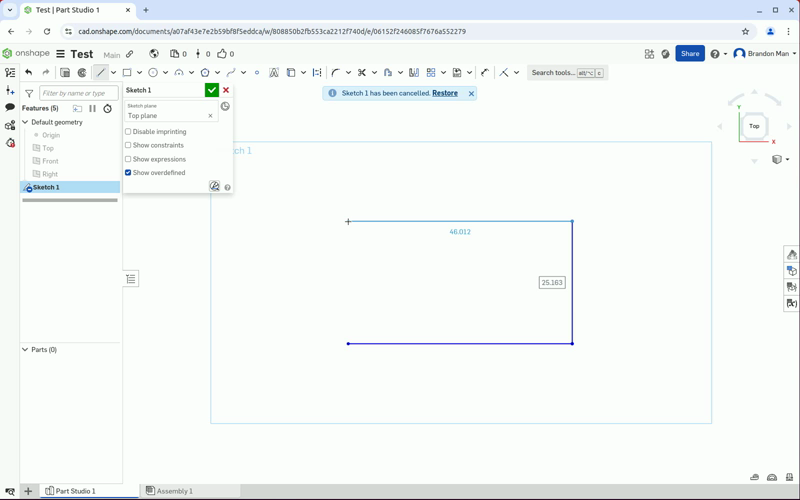
click(348, 221)
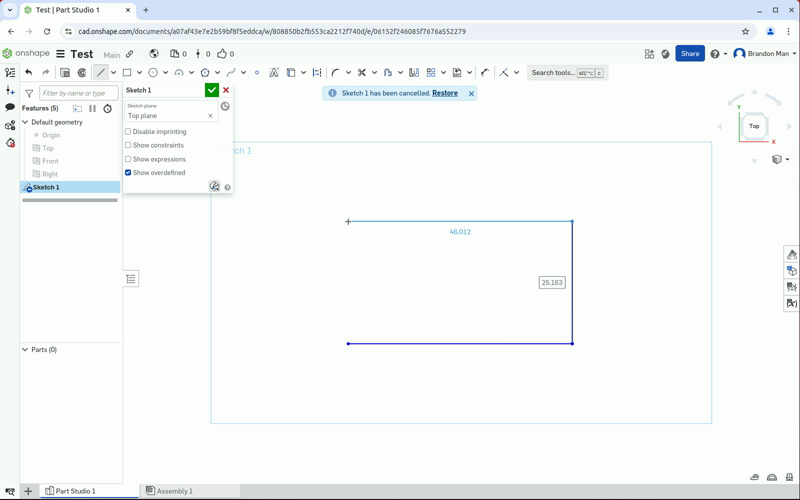
key_up(shift)
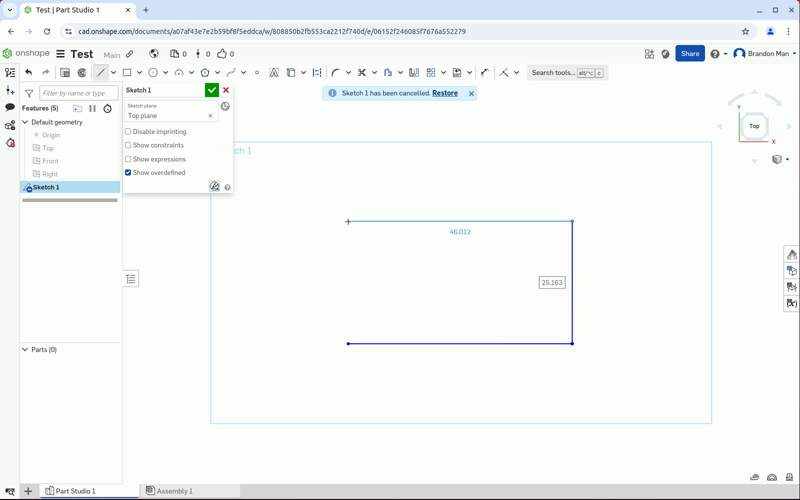
key_down(shift)
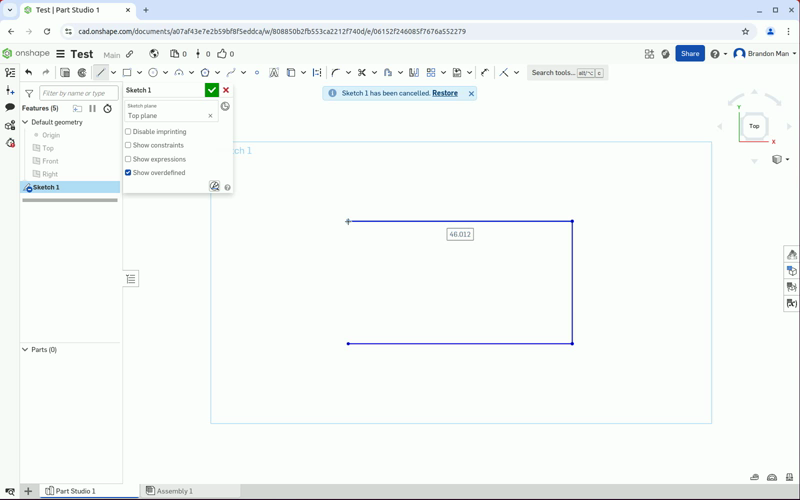
mouse_move(348, 343)
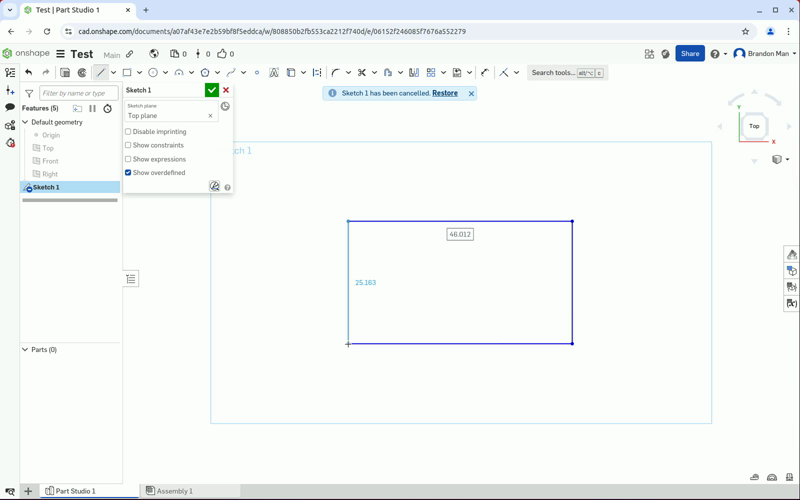
key_up(shift)
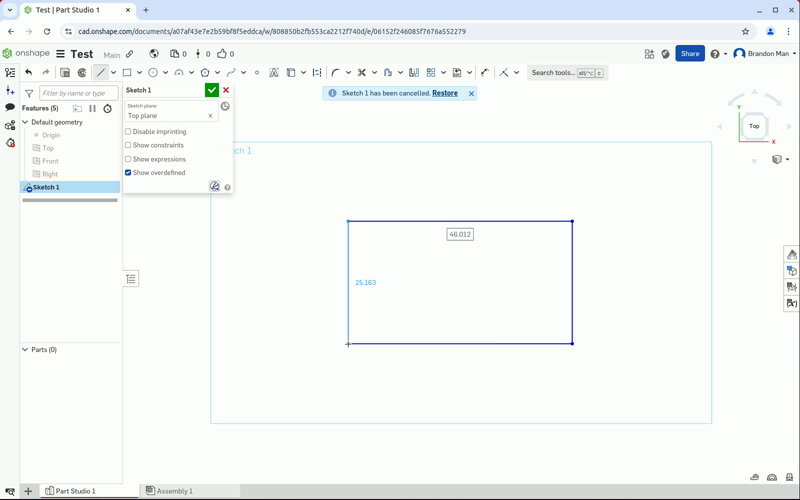
click(348, 343)
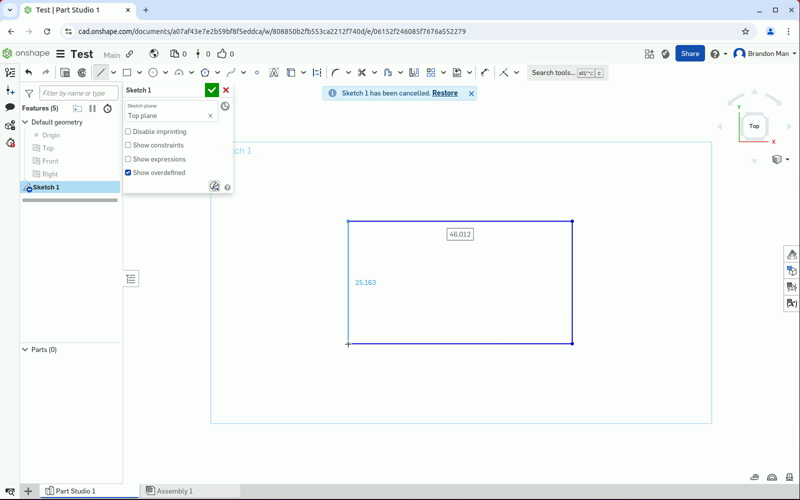
key(esc)
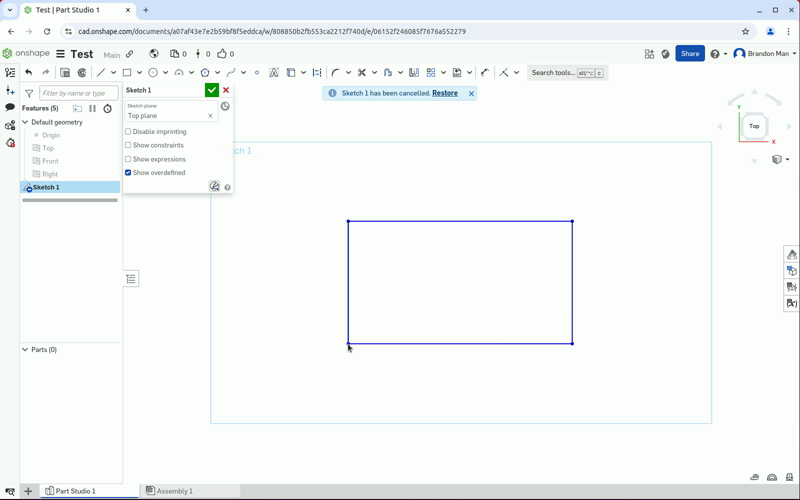
mouse_move(397, 240)
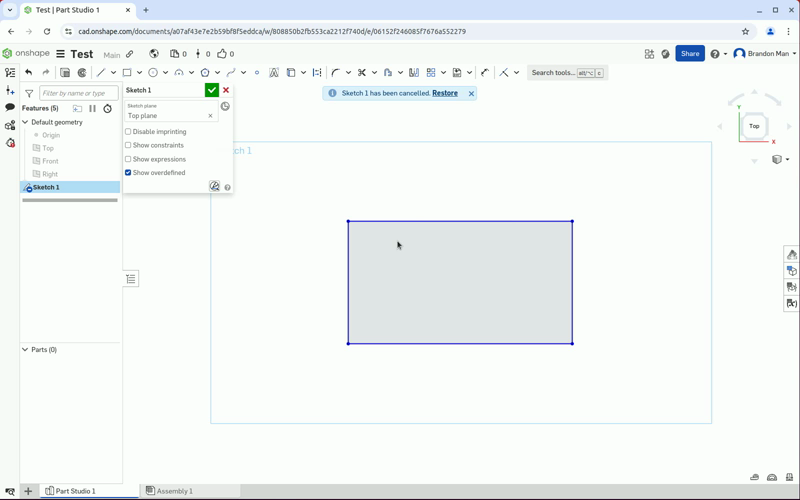
click(397, 240)
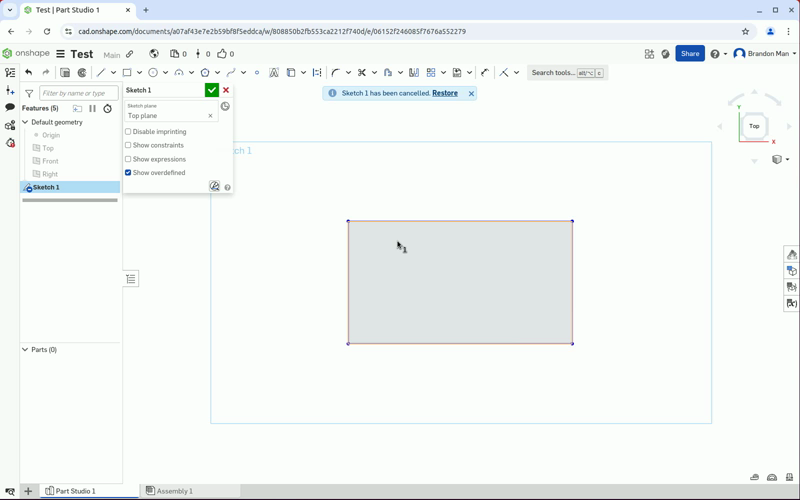
mouse_move(73, 352)
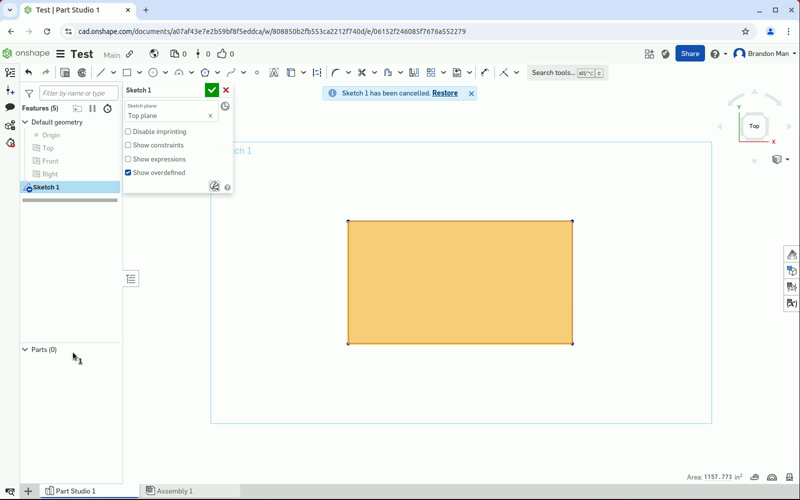
key(shift+y)
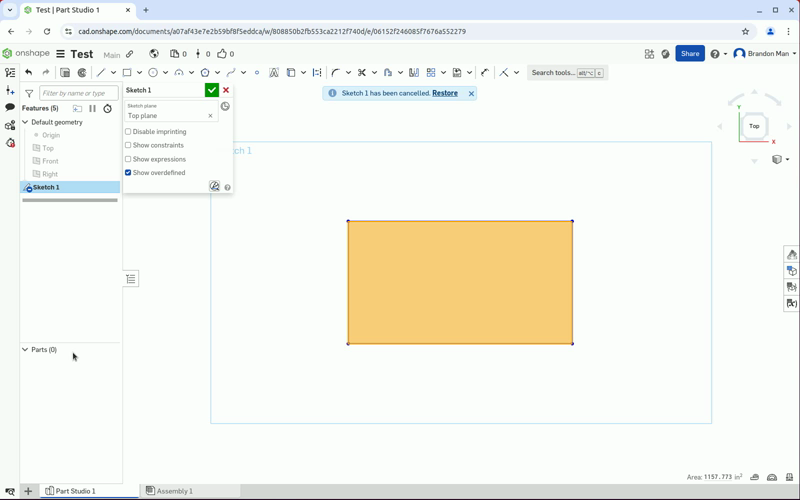
key(shift+e)
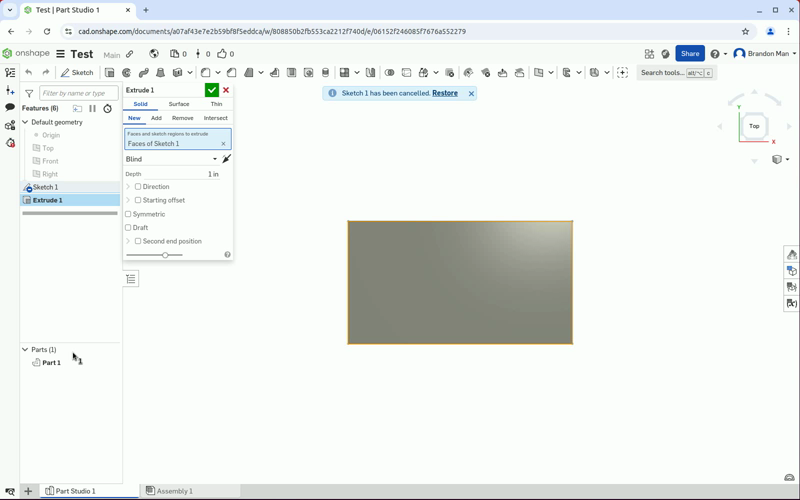
mouse_move(143, 106)
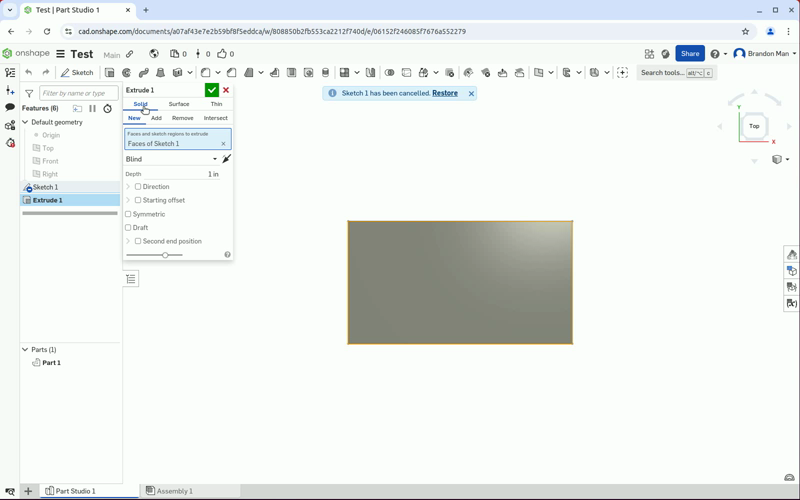
click(143, 106)
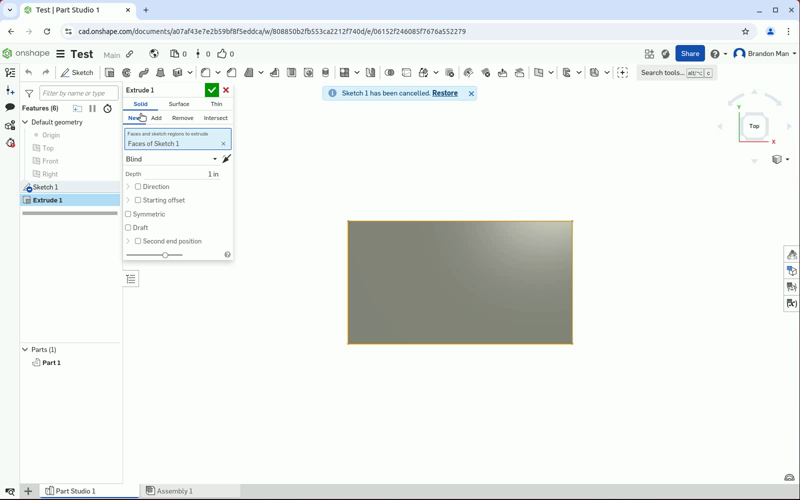
mouse_move(137, 120)
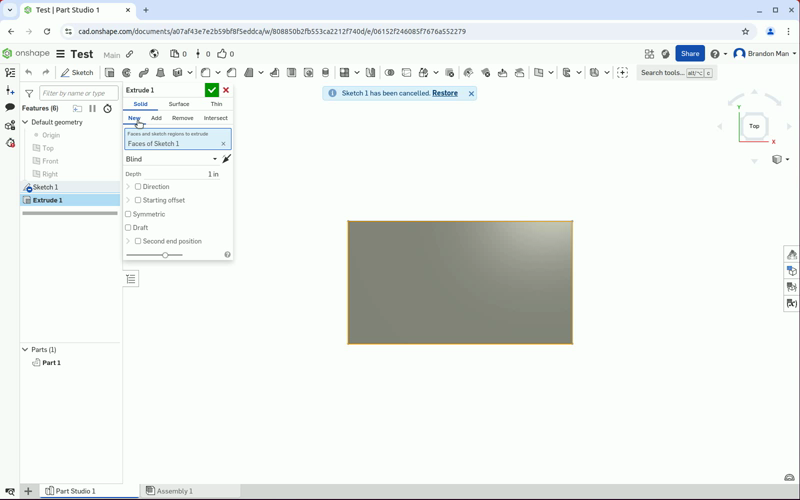
click(137, 120)
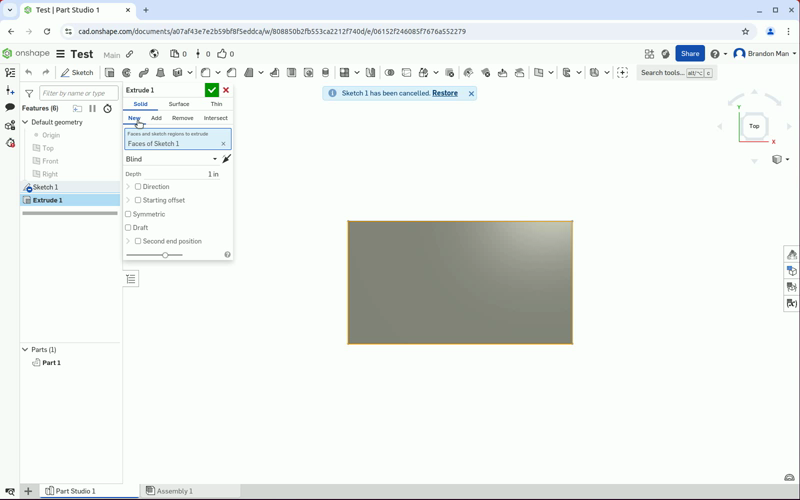
key(tab, 4)
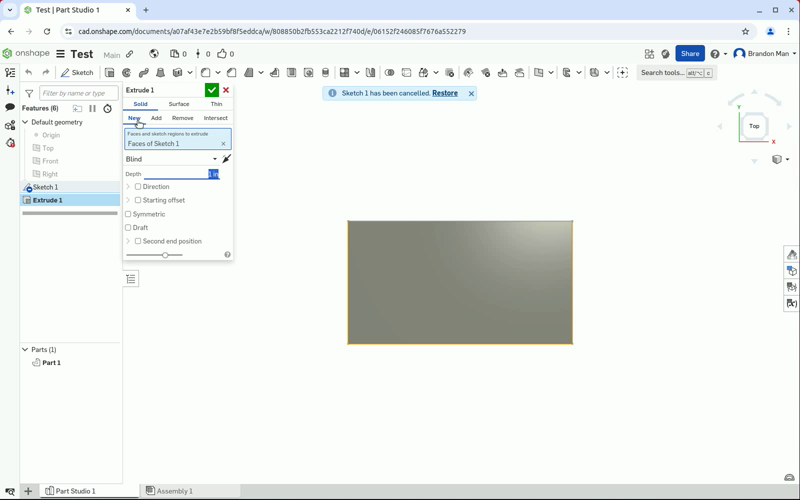
text(1.444)
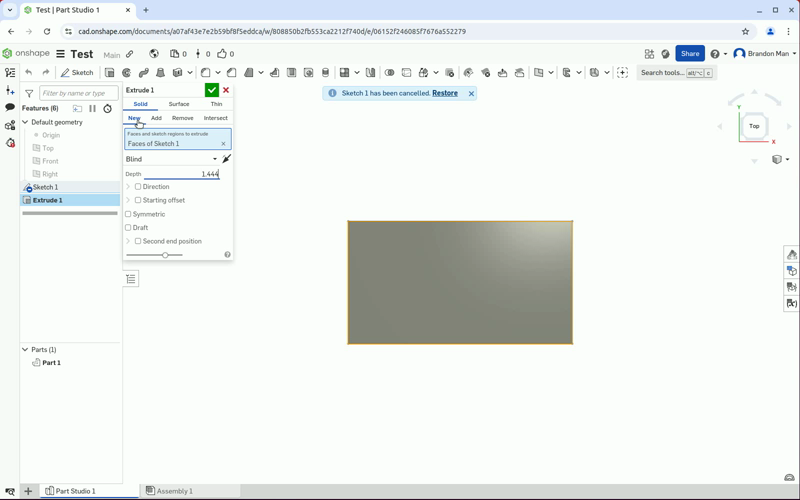
key(enter)
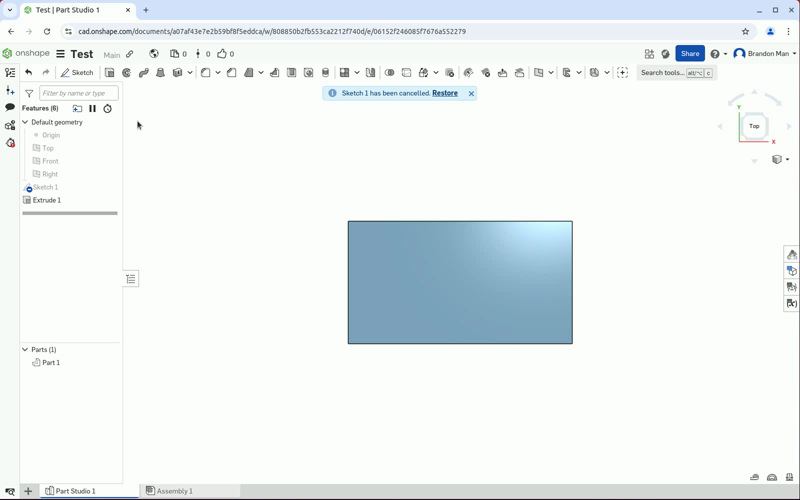
key(shift+h)
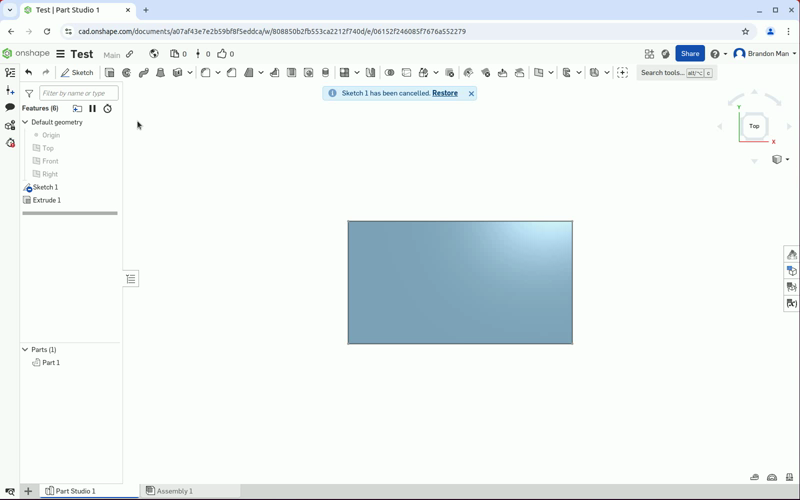
key(shift+h)
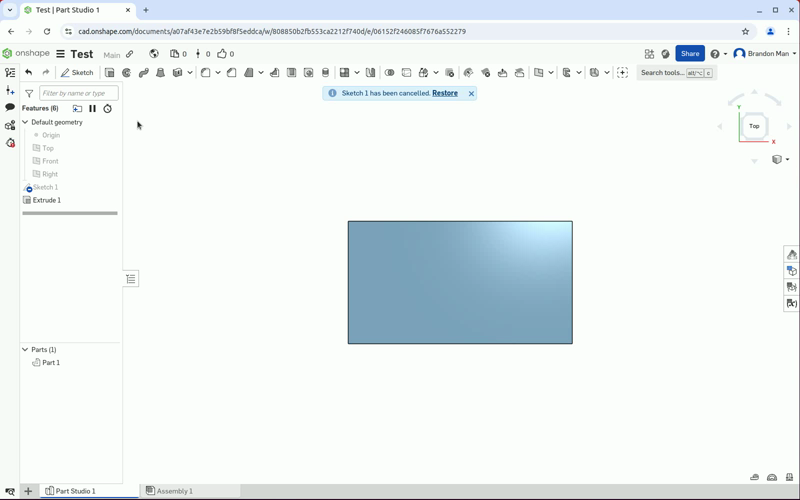
mouse_move(73, 189)
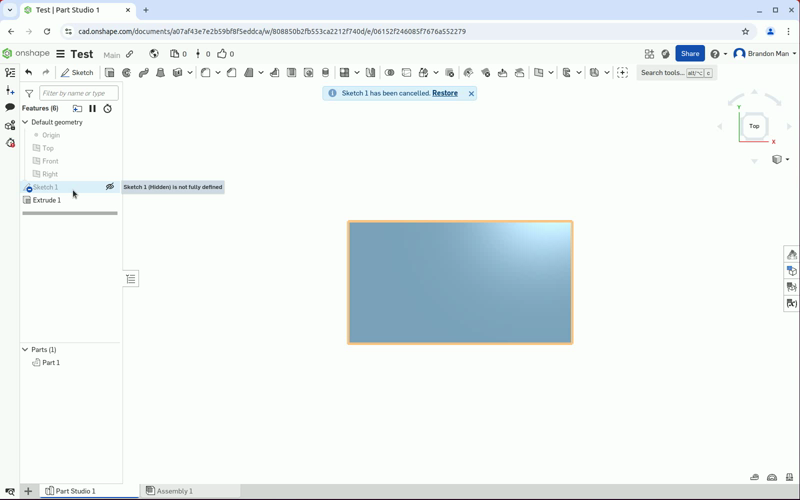
click(73, 189)
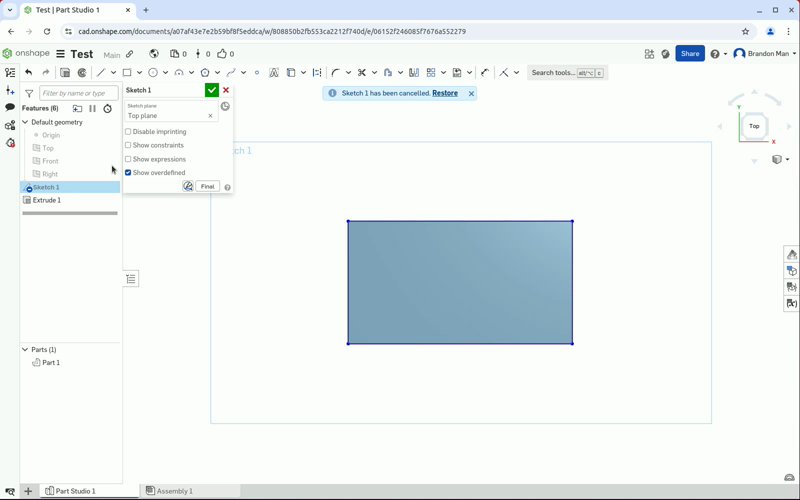
mouse_move(229, 92)
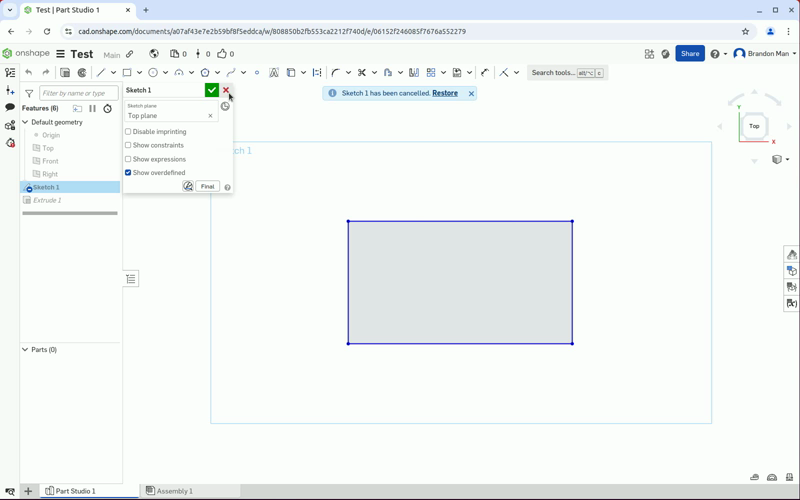
click(229, 92)
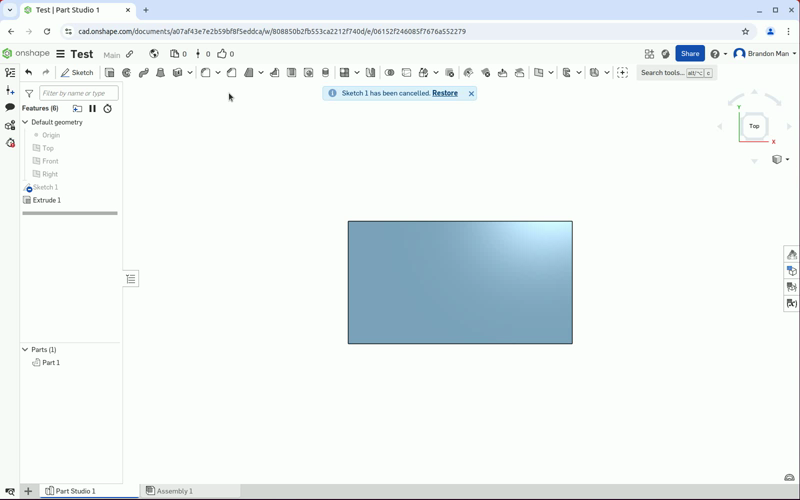
mouse_move(541, 75)
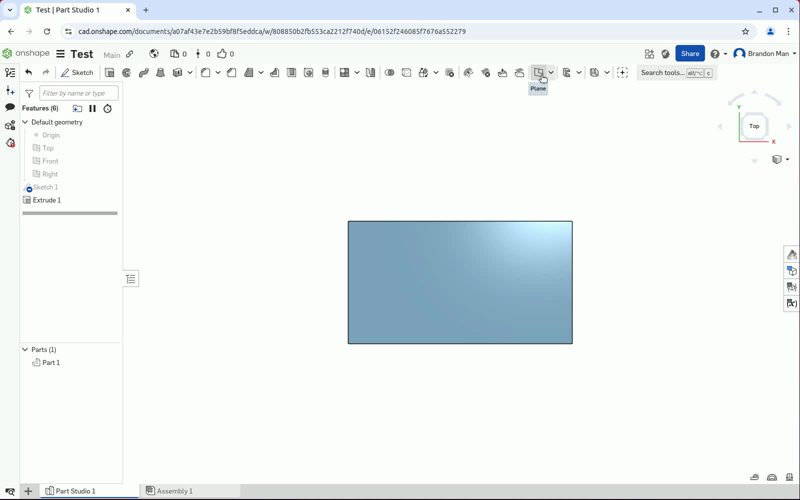
click(541, 75)
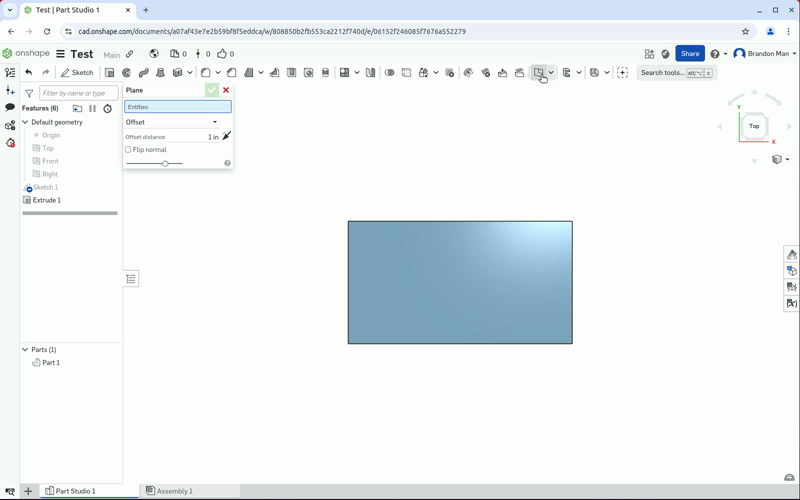
mouse_move(73, 150)
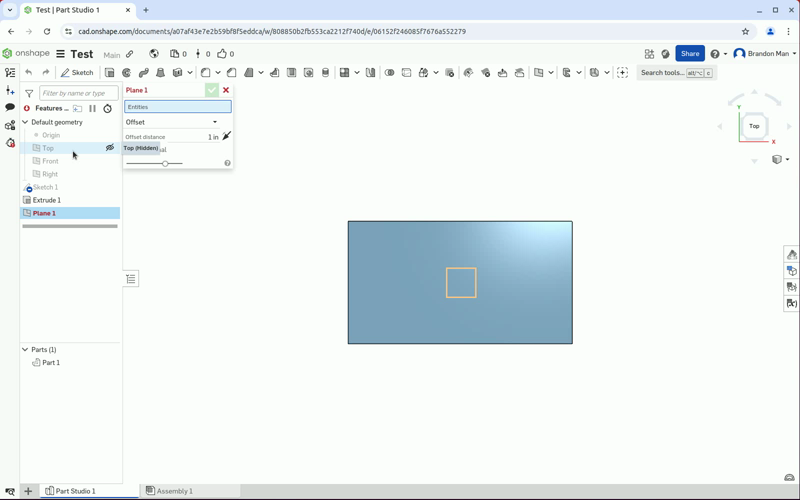
click(73, 150)
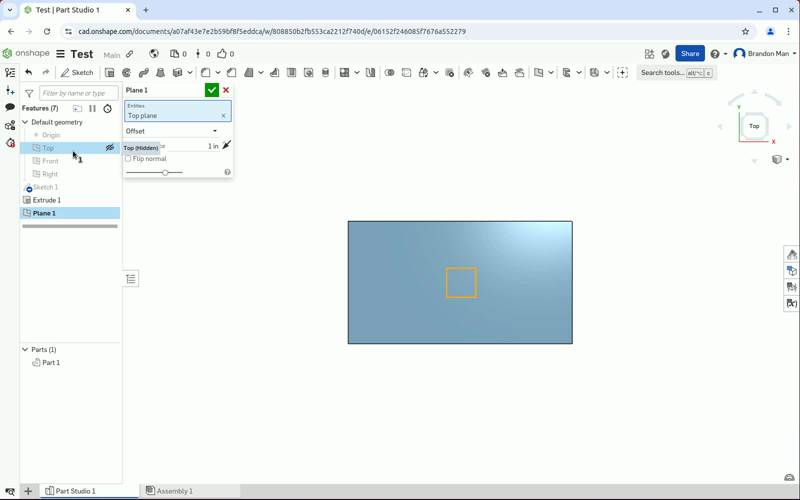
key(tab, 2)
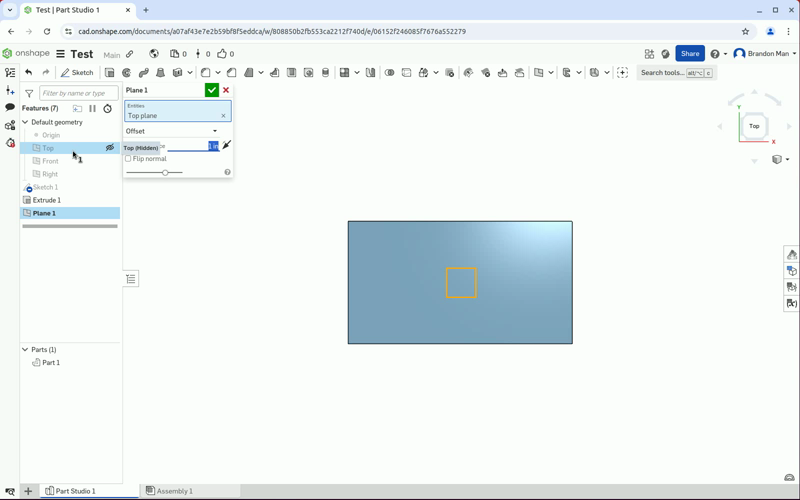
text(1.448)
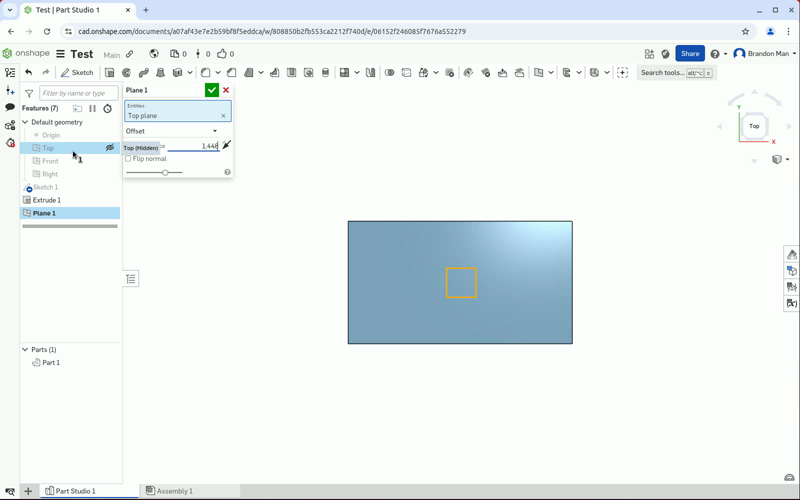
key(enter, 2)
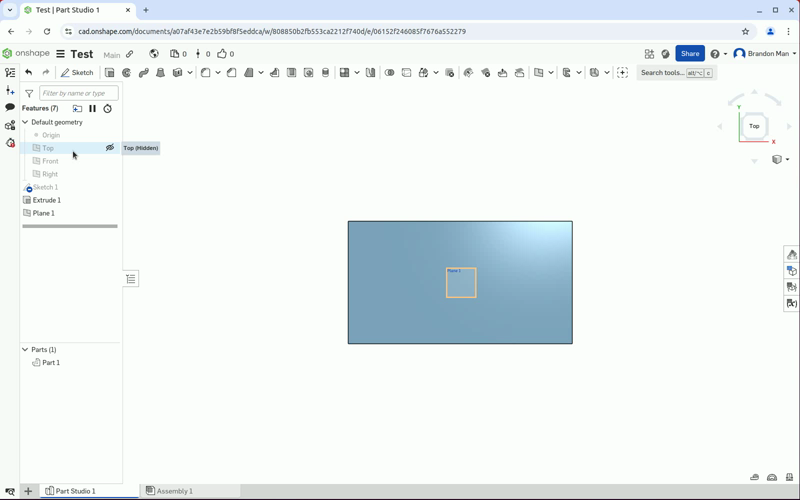
key(shift+s)
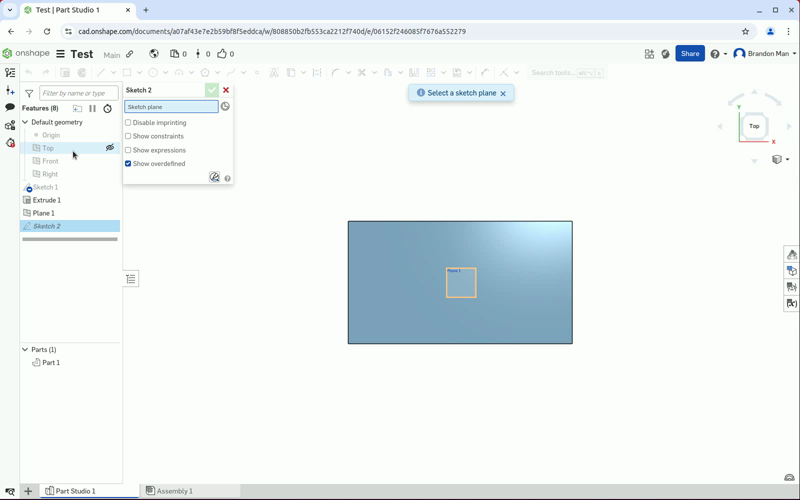
mouse_move(73, 215)
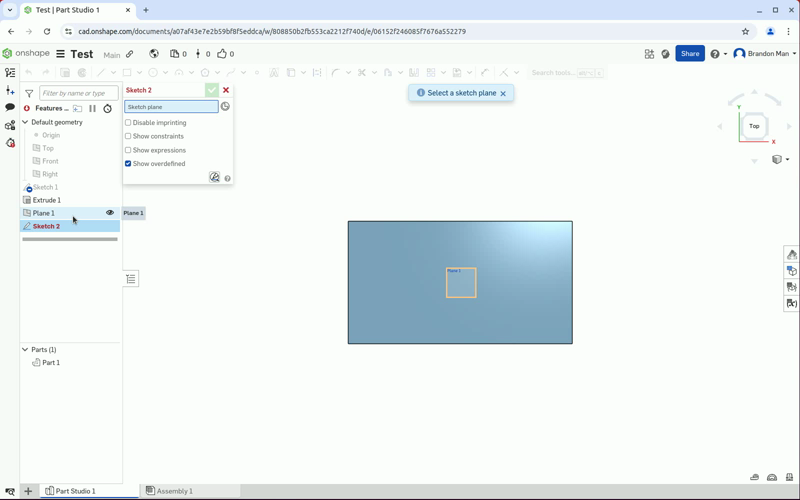
click(73, 215)
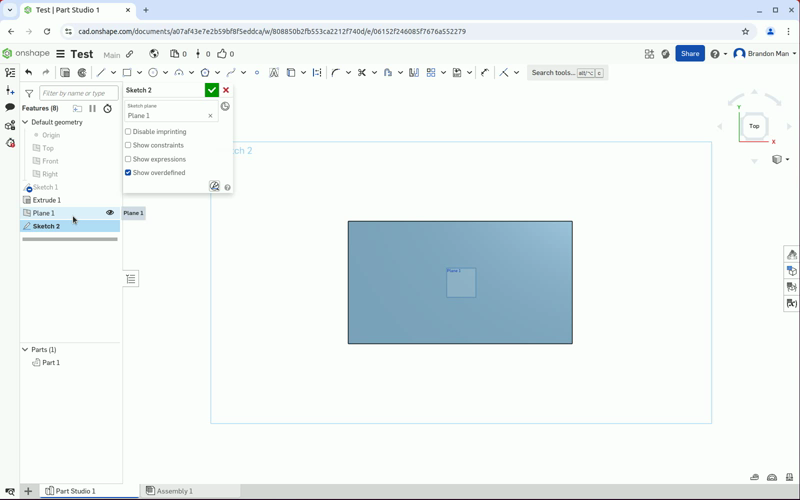
mouse_move(73, 352)
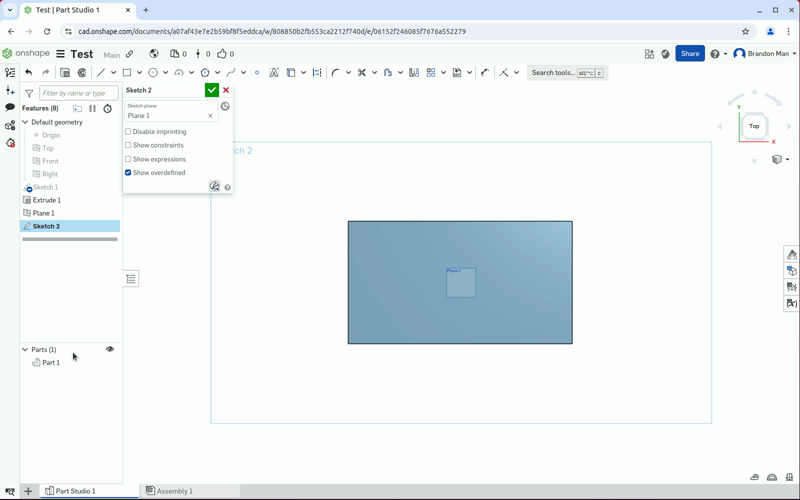
key(y)
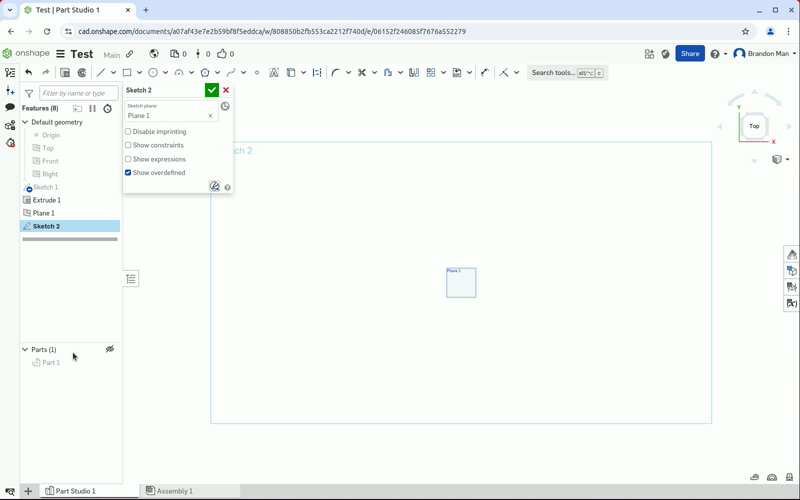
key(a)
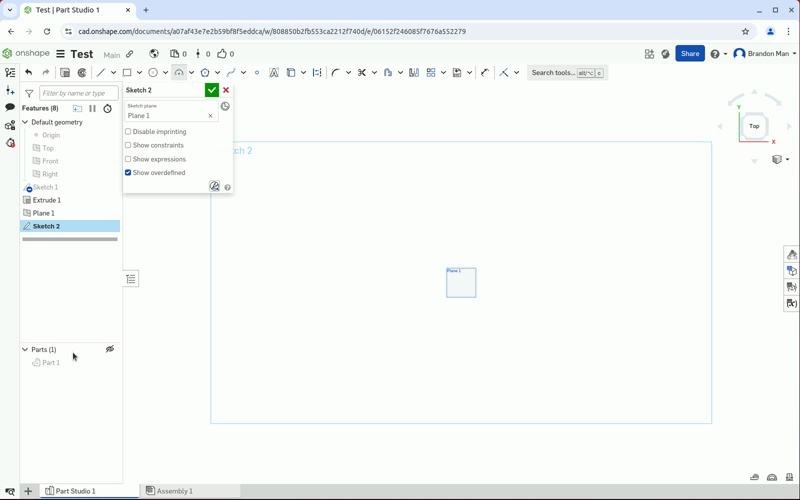
key_down(shift)
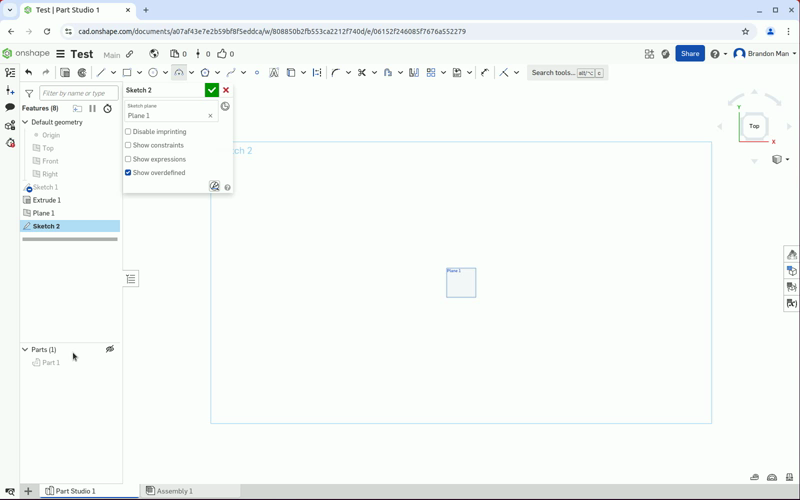
mouse_move(399, 325)
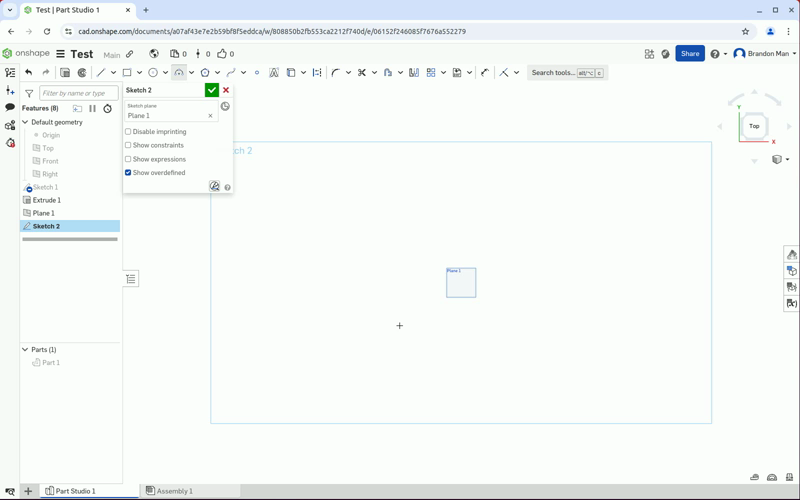
click(399, 325)
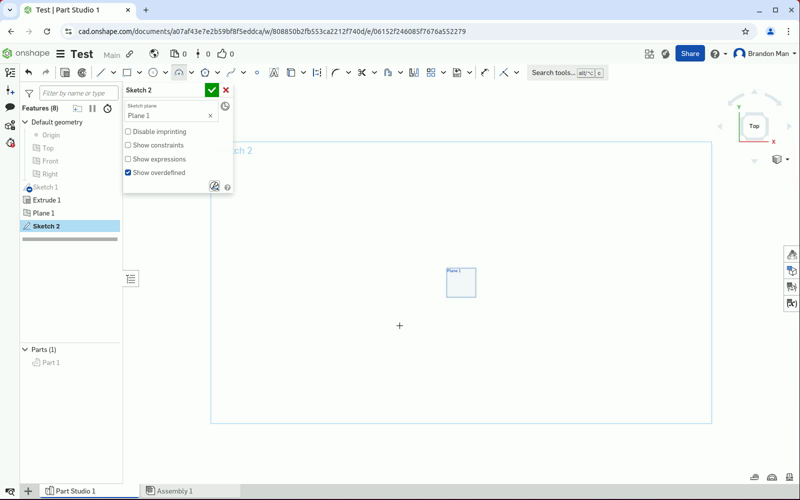
key_up(shift)
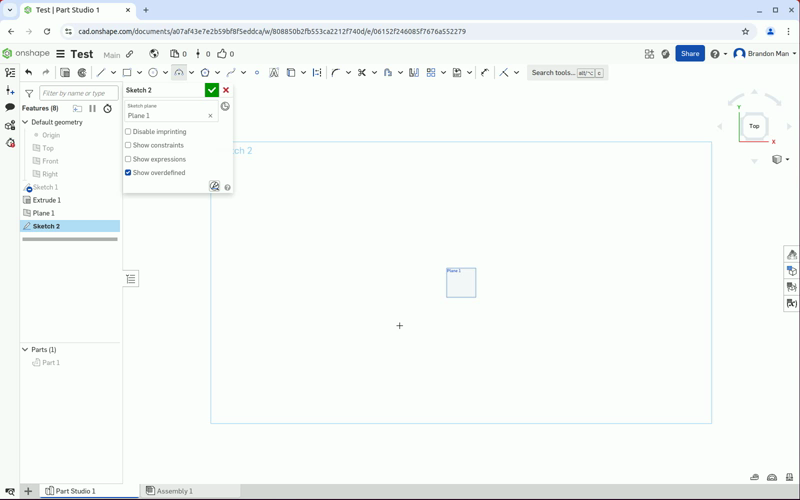
key_down(shift)
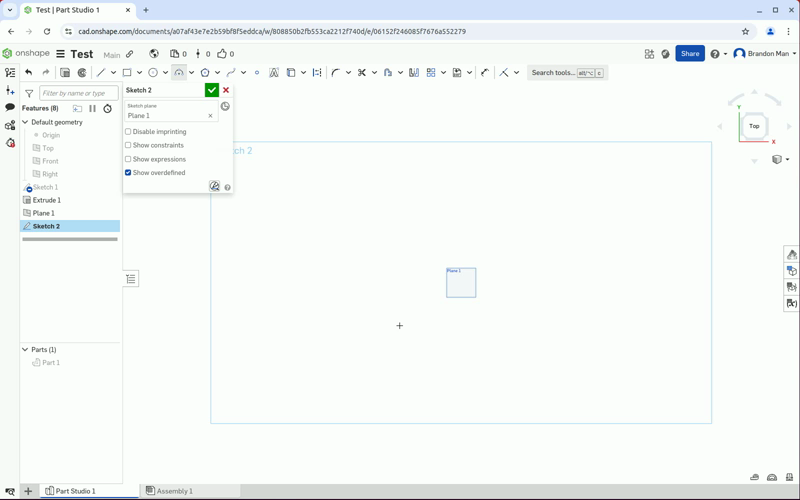
mouse_move(402, 327)
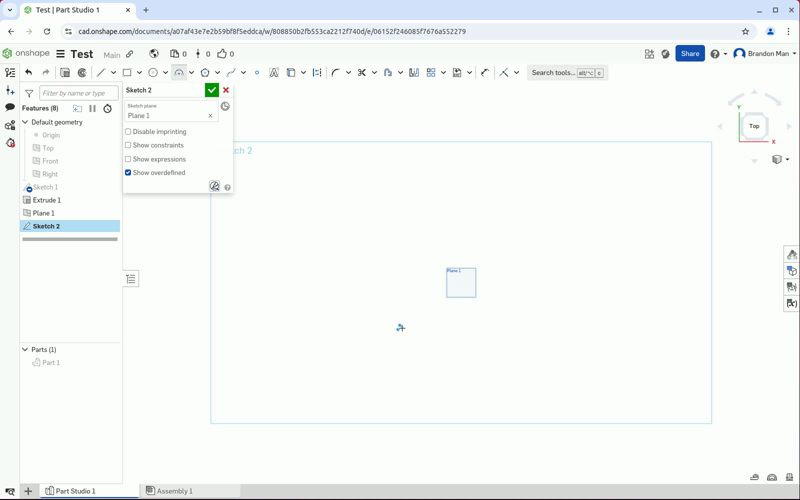
scroll(6)
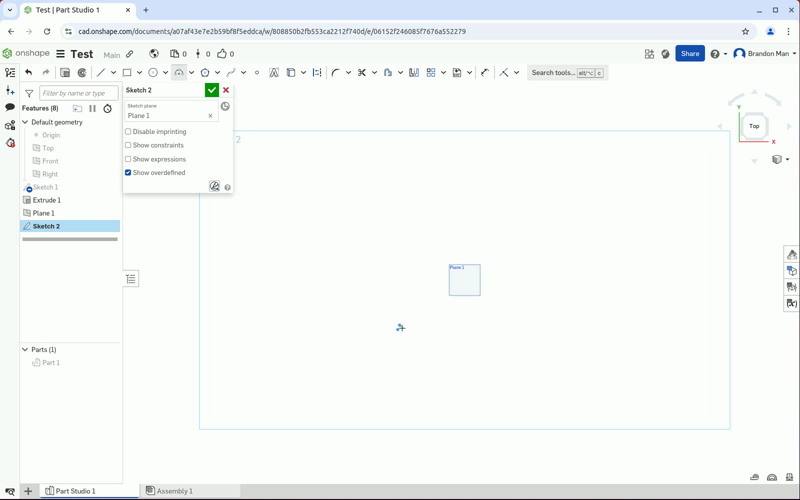
scroll(6)
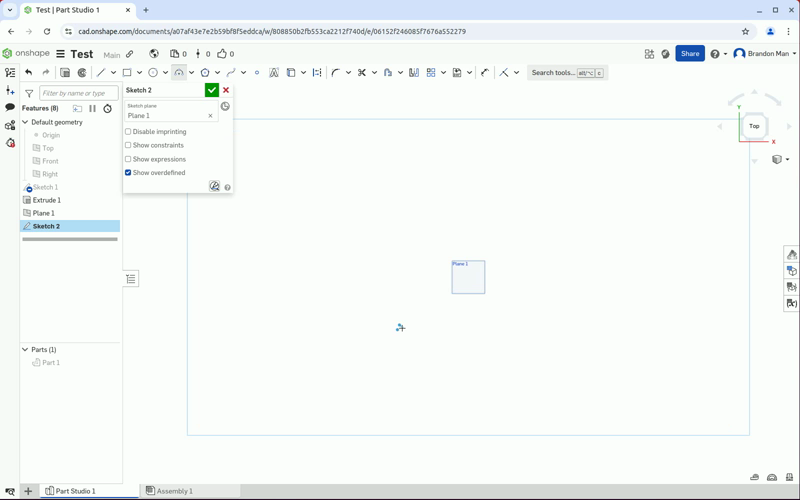
scroll(6)
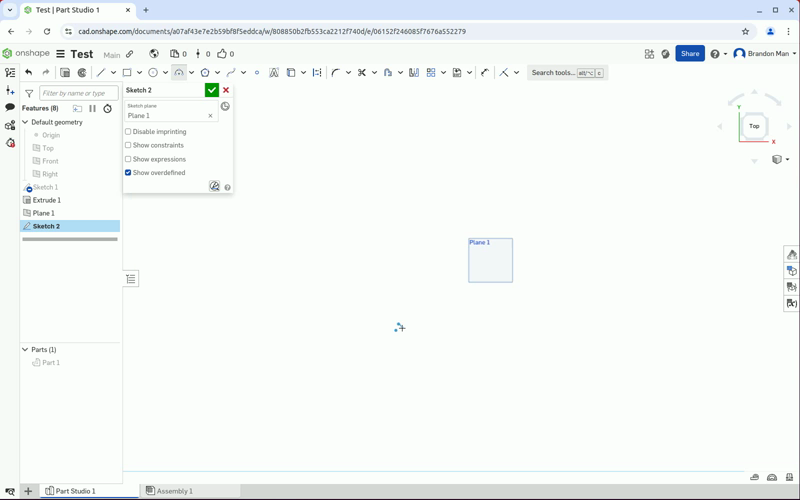
scroll(6)
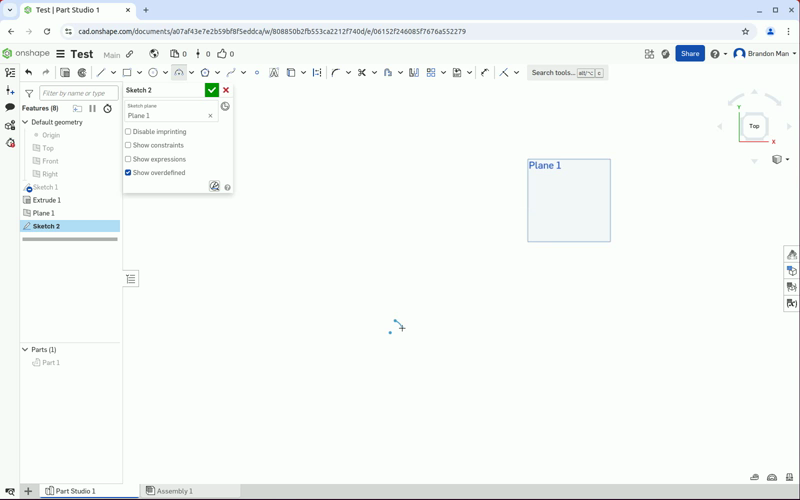
scroll(6)
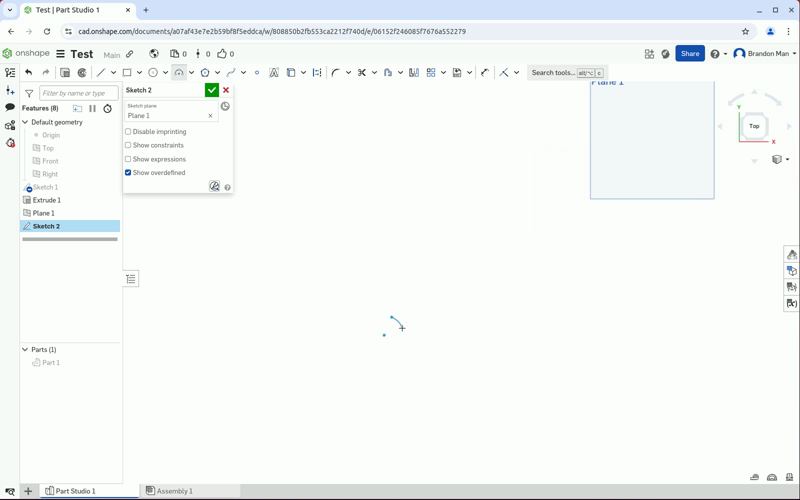
scroll(6)
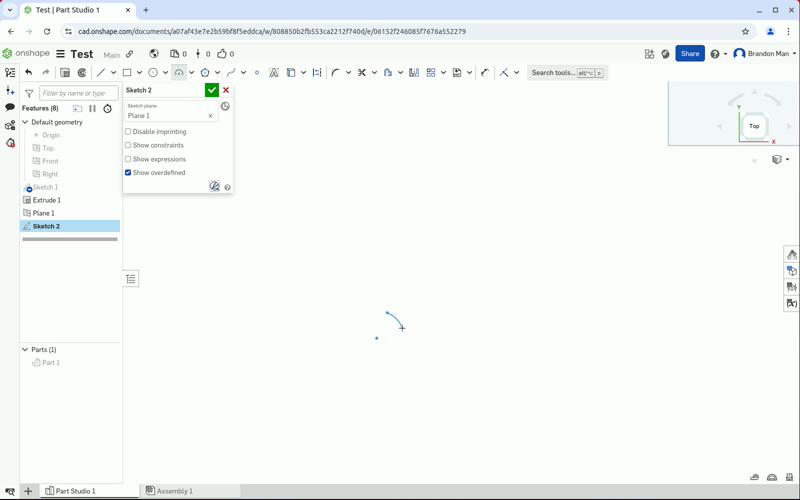
scroll(6)
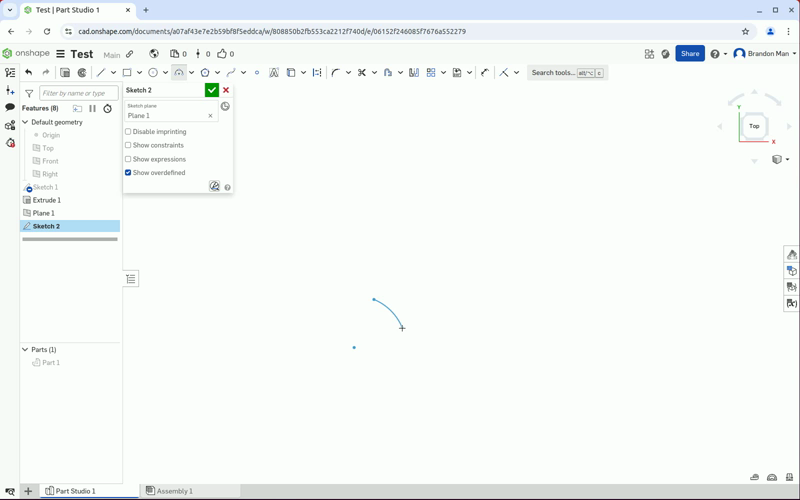
click(402, 327)
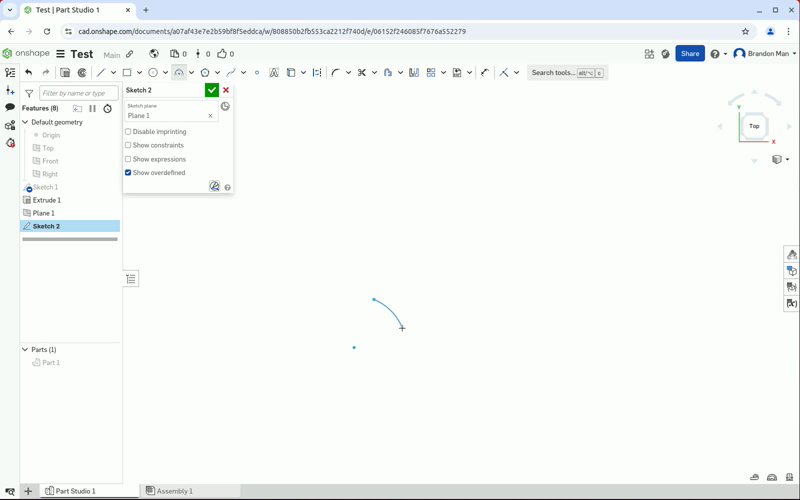
scroll(-6)
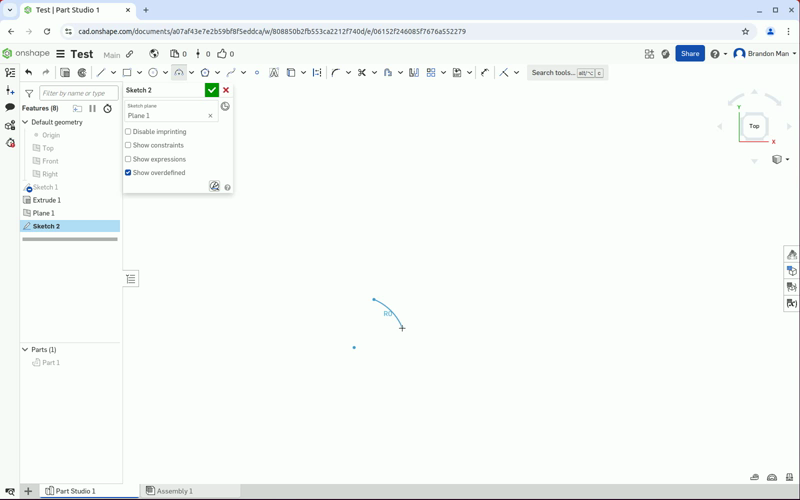
scroll(-6)
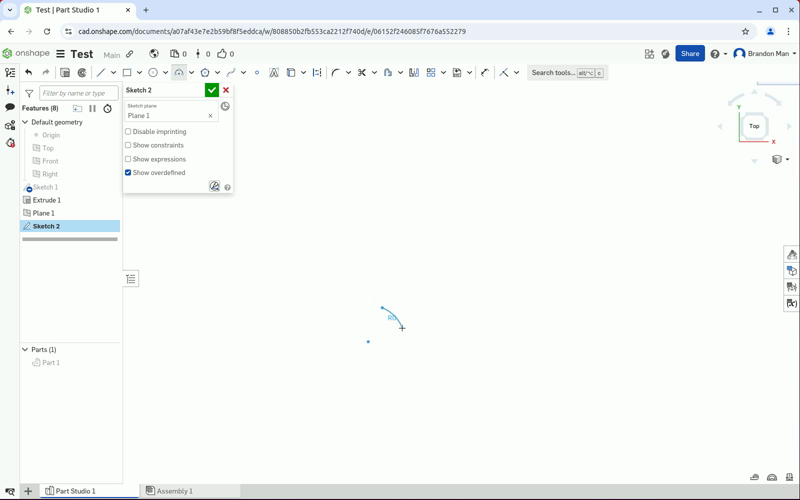
scroll(-6)
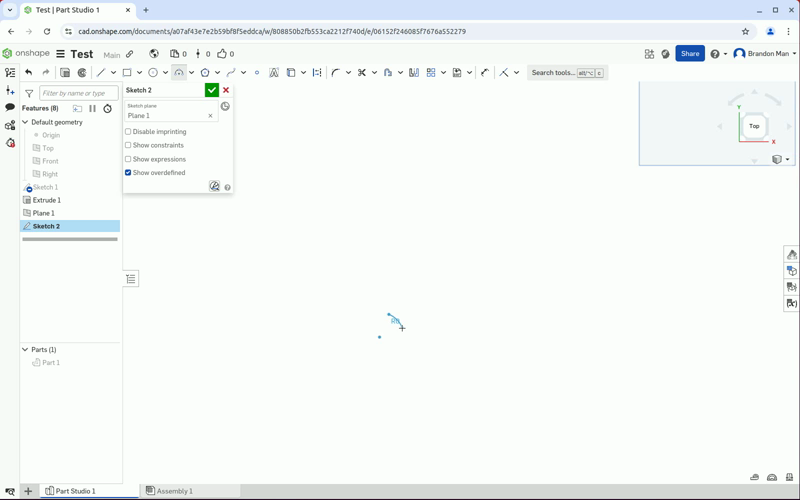
scroll(-6)
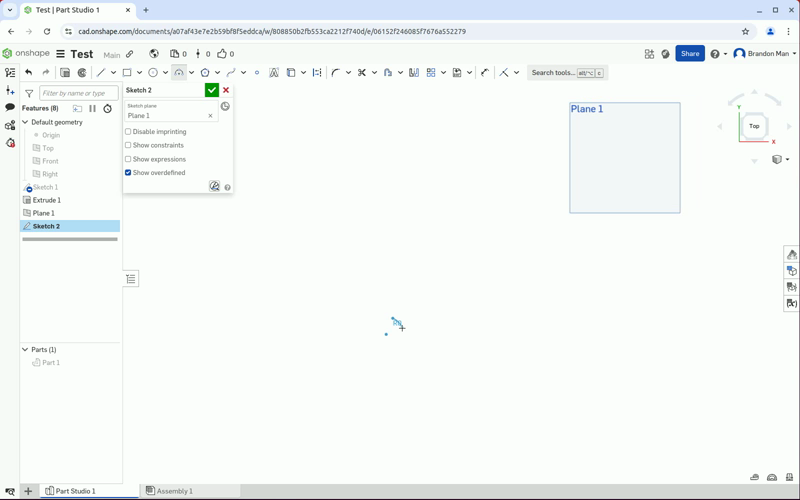
scroll(-6)
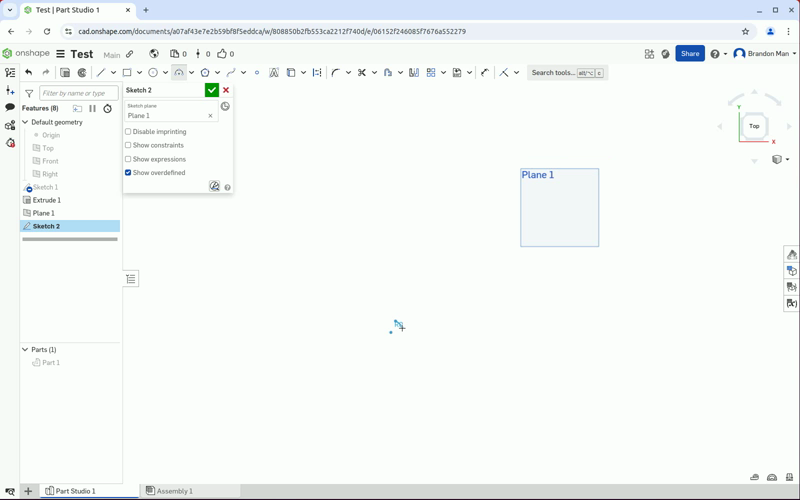
scroll(-6)
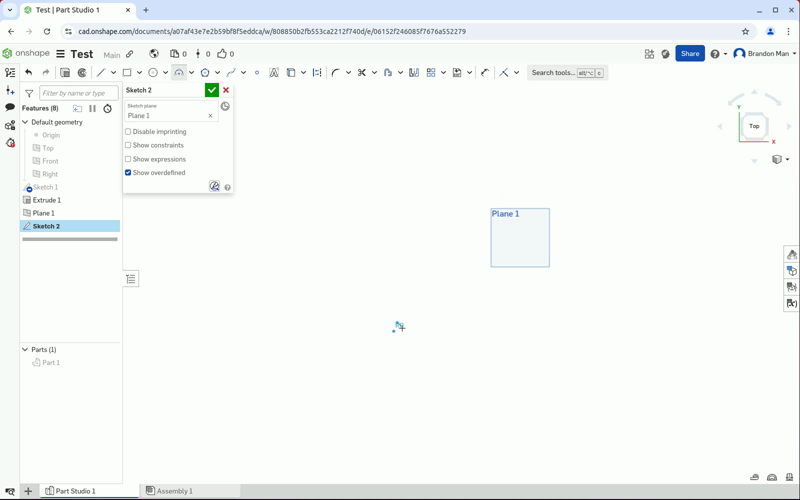
scroll(-6)
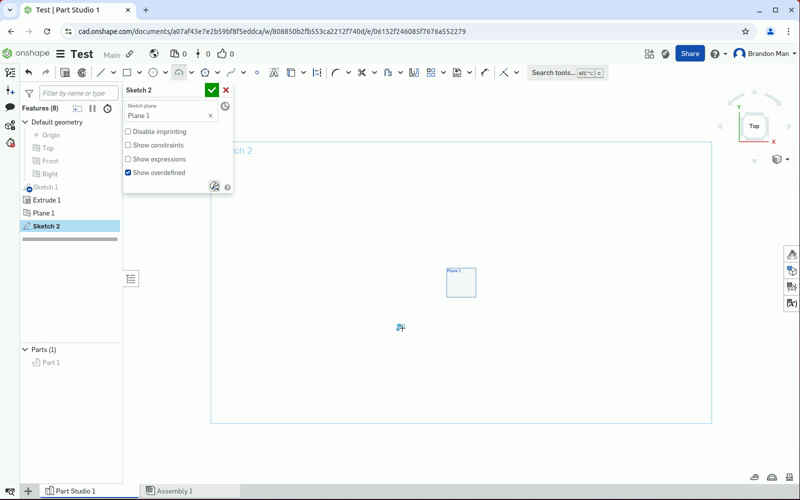
mouse_move(400, 326)
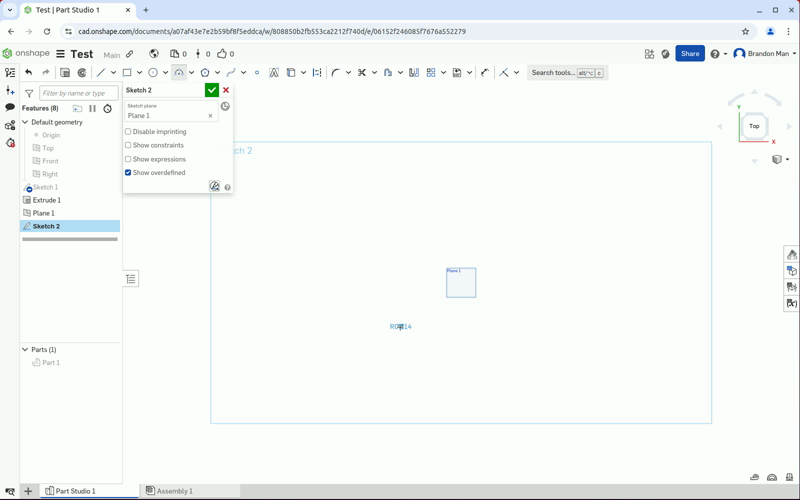
scroll(6)
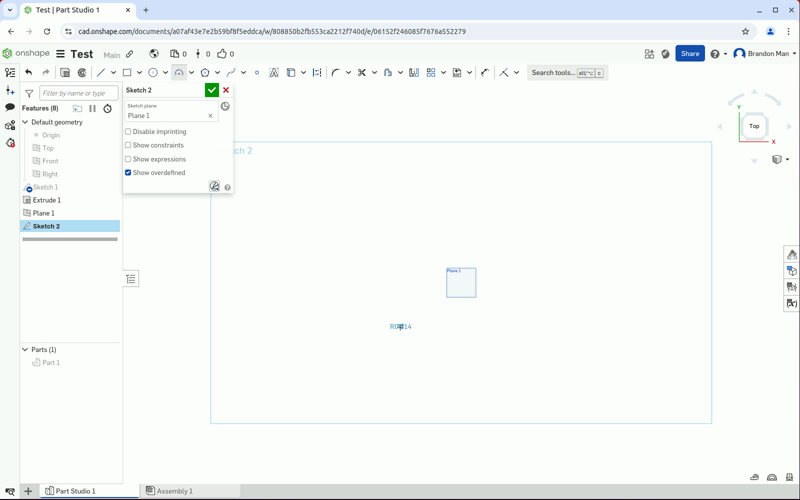
scroll(6)
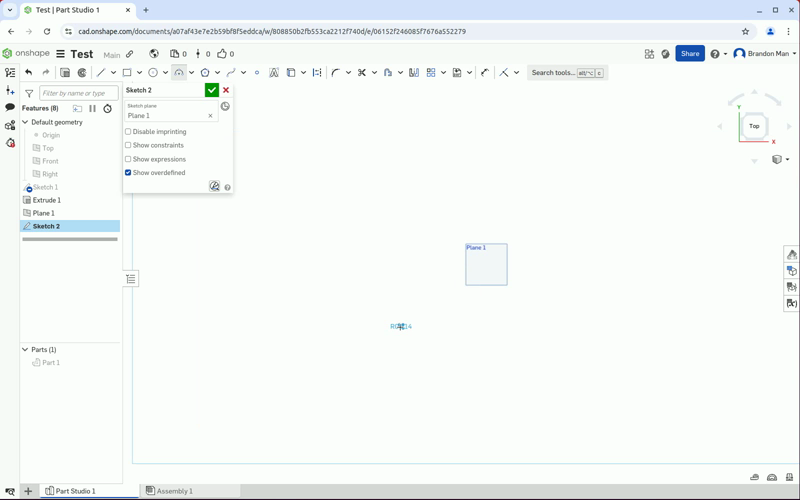
scroll(6)
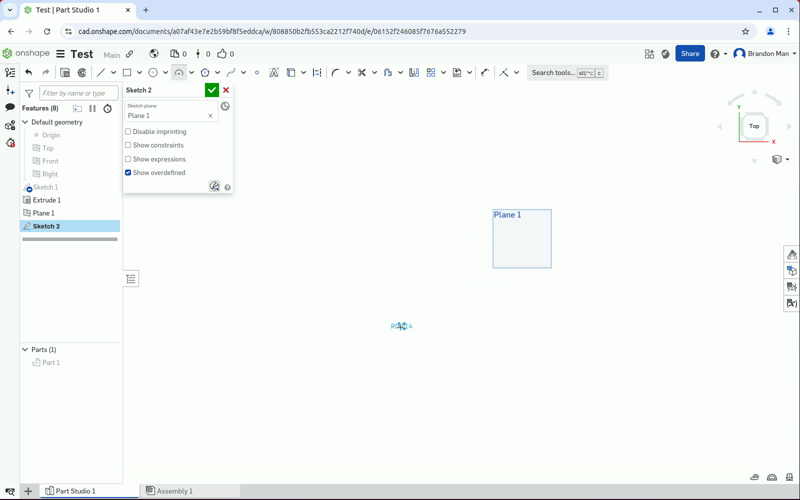
scroll(6)
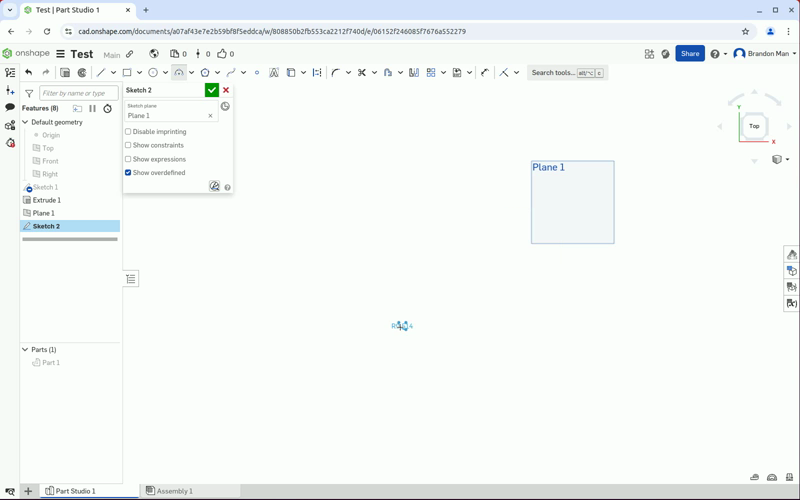
scroll(6)
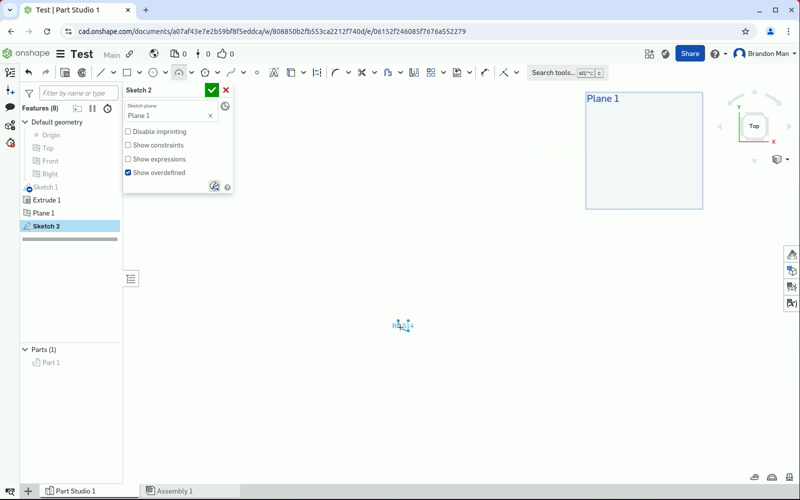
scroll(6)
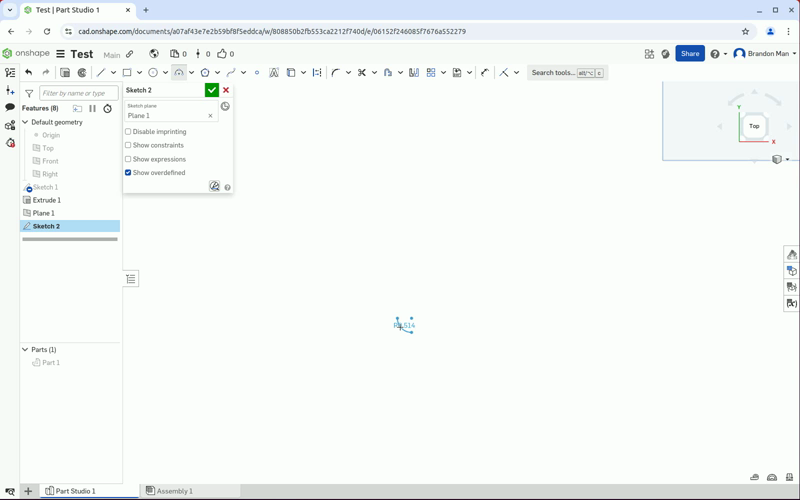
scroll(6)
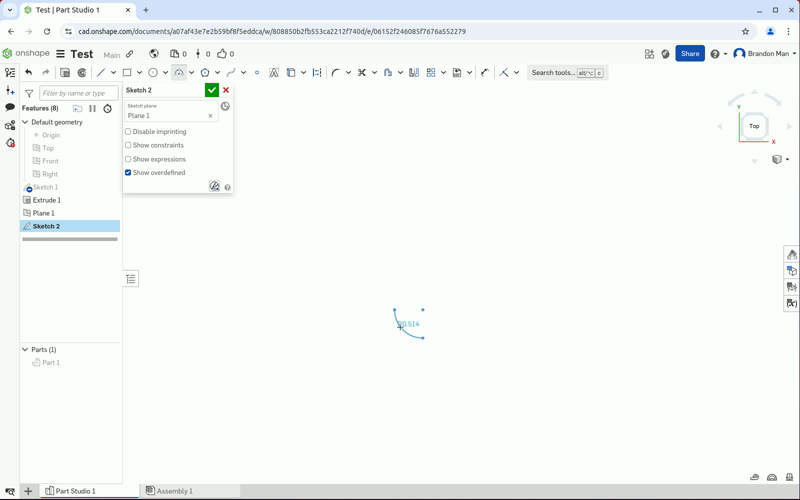
click(400, 326)
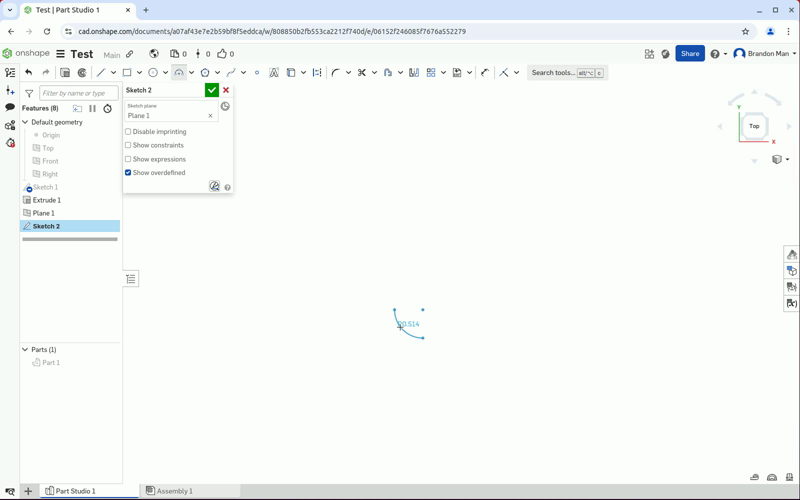
scroll(-6)
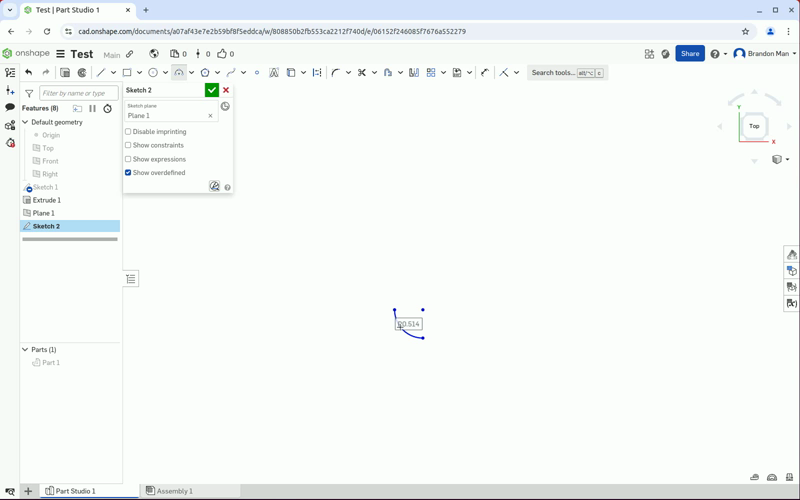
scroll(-6)
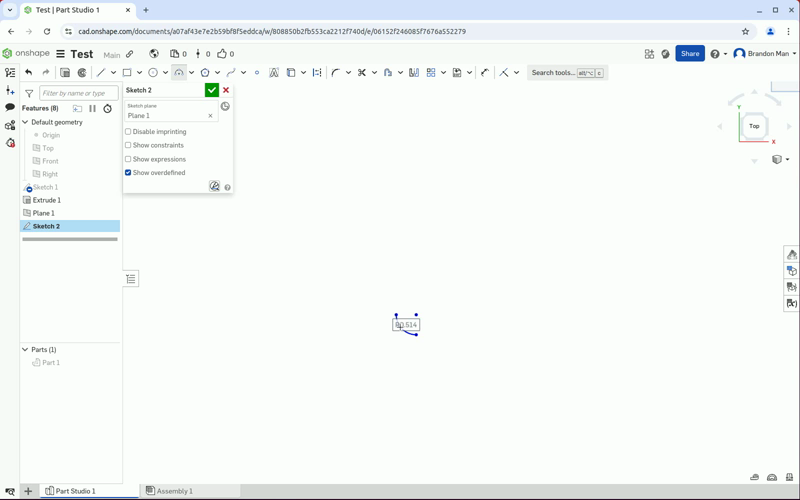
scroll(-6)
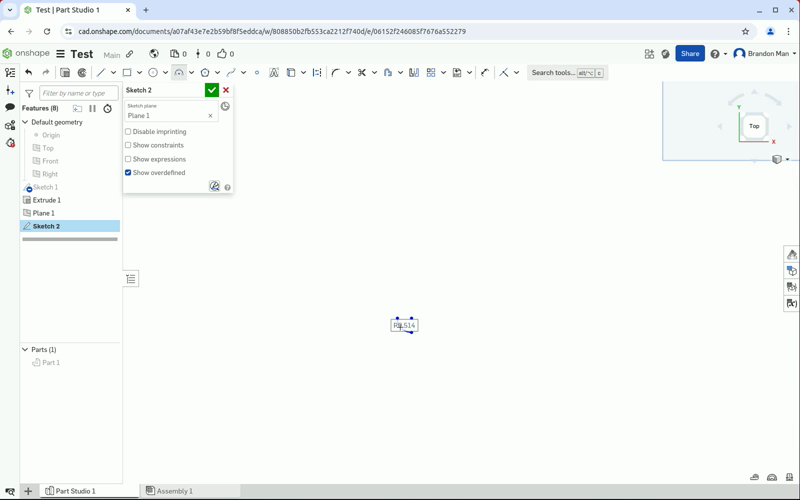
scroll(-6)
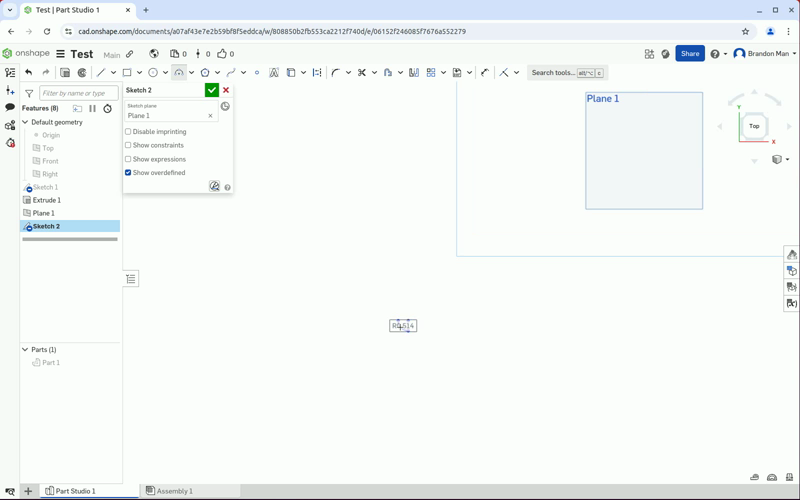
scroll(-6)
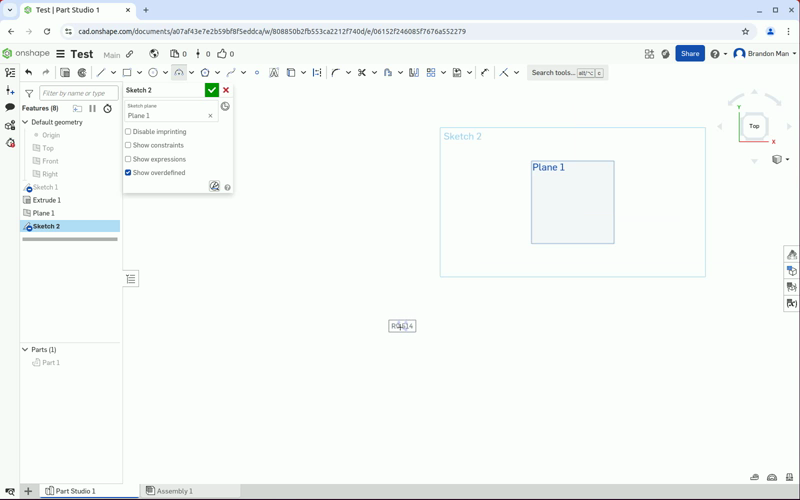
scroll(-6)
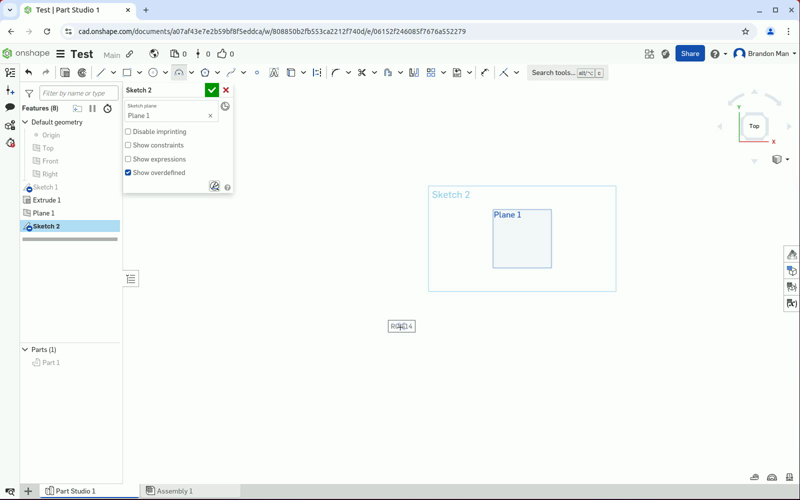
scroll(-6)
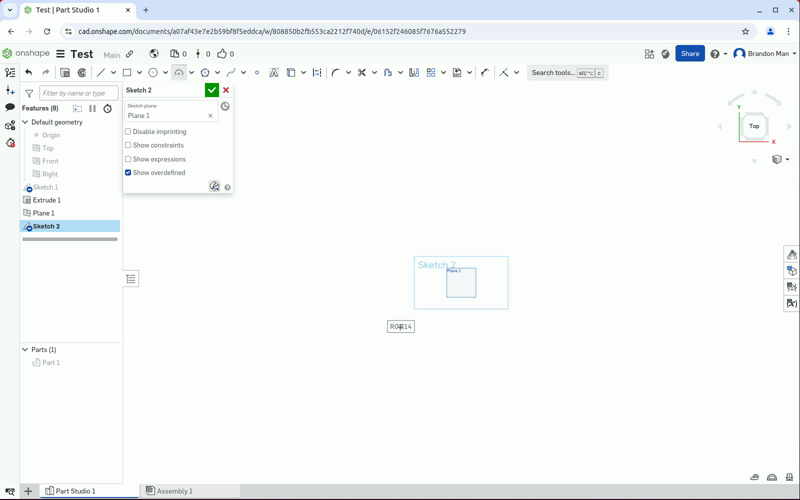
key_up(shift)
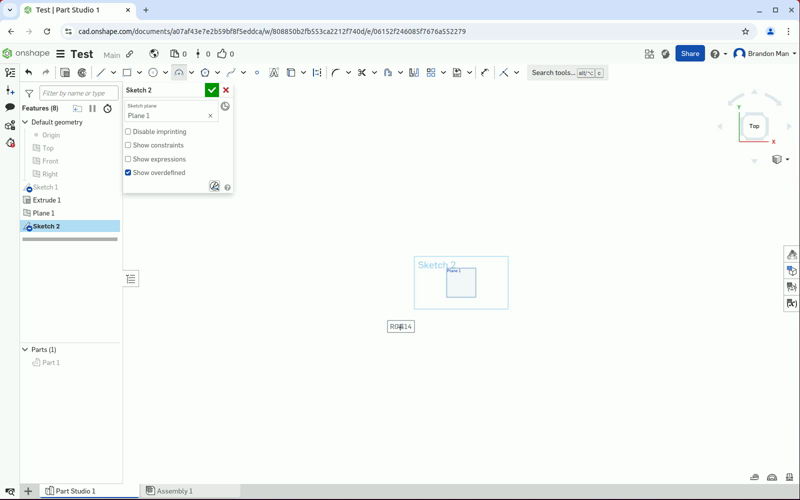
key(esc)
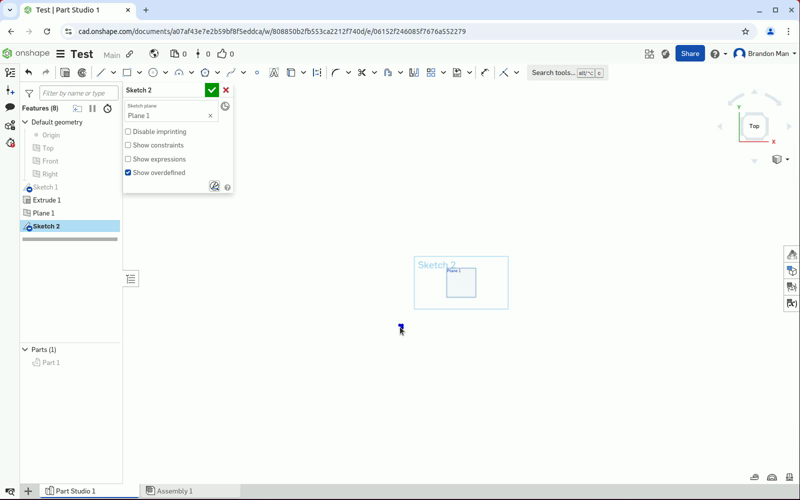
key(l)
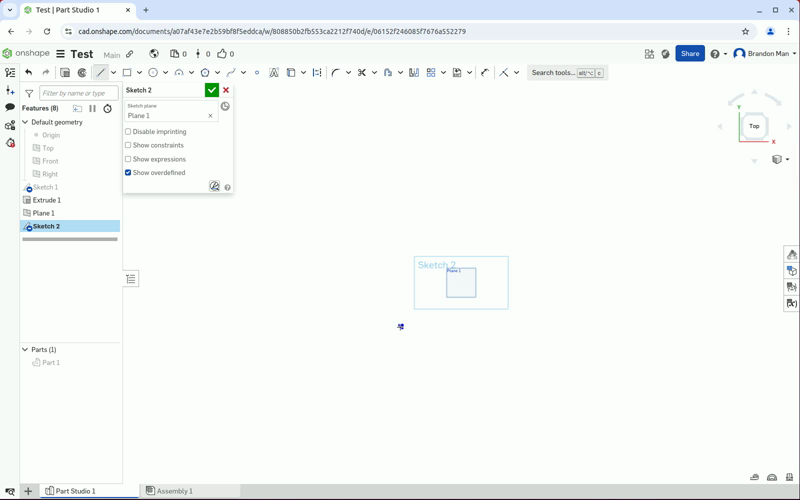
mouse_move(402, 327)
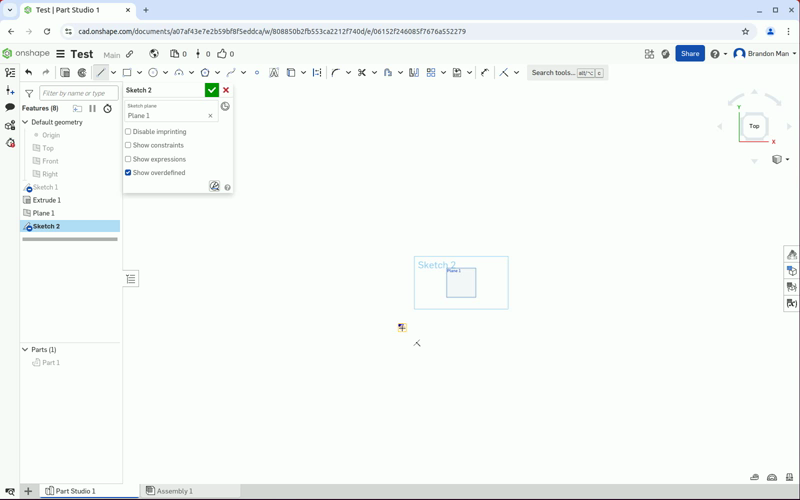
scroll(6)
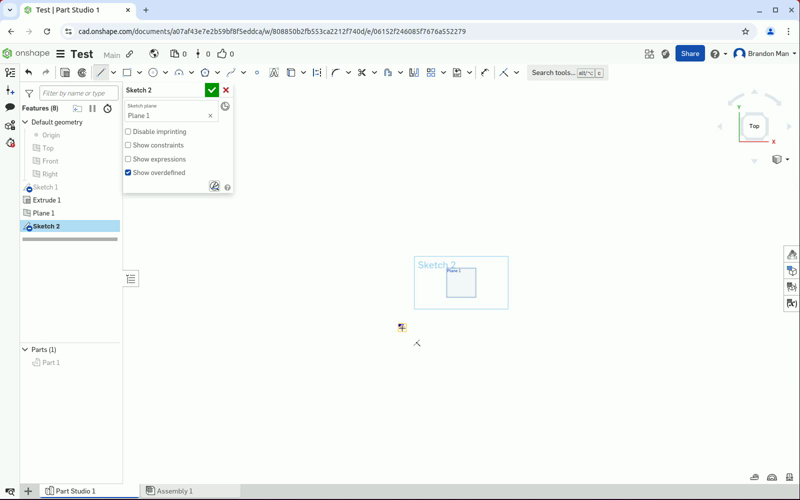
scroll(6)
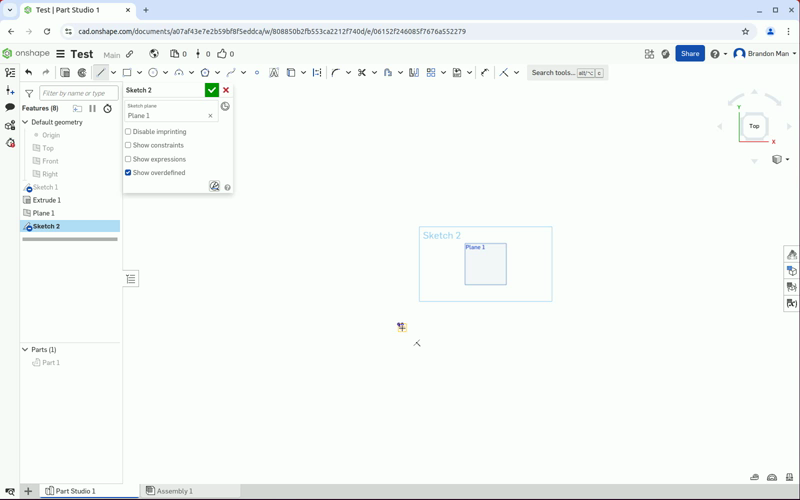
scroll(6)
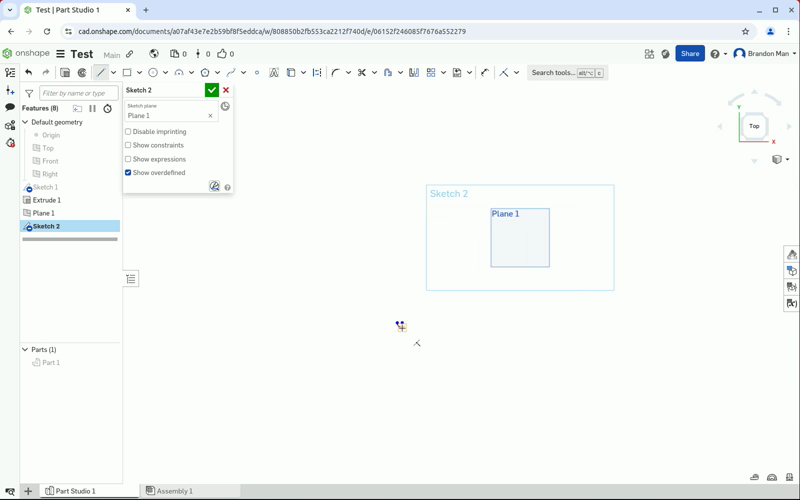
scroll(6)
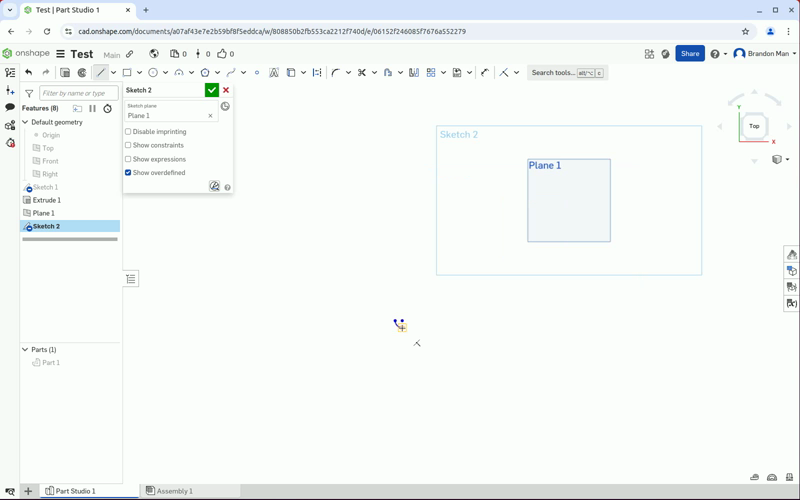
scroll(6)
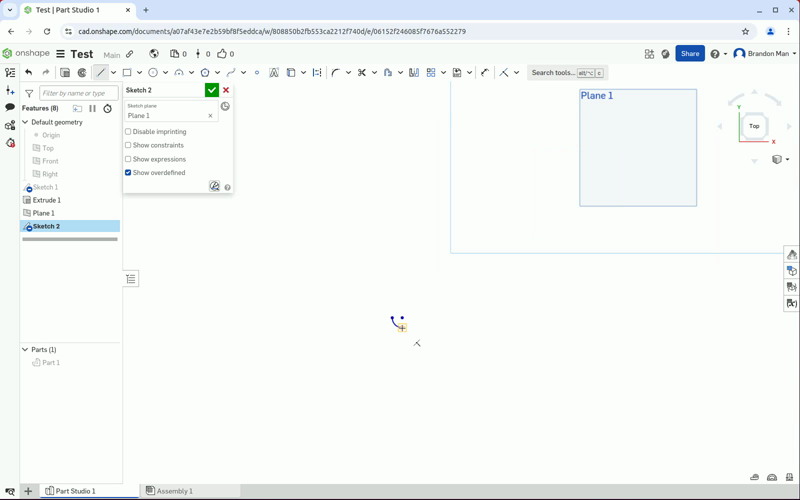
scroll(6)
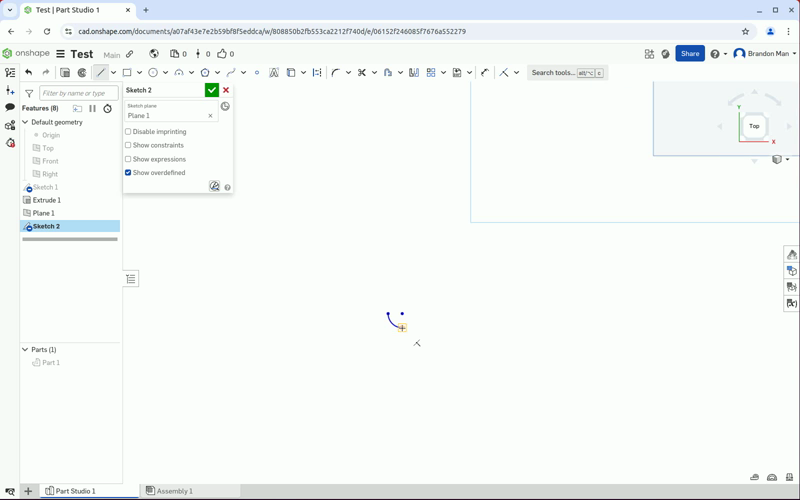
scroll(6)
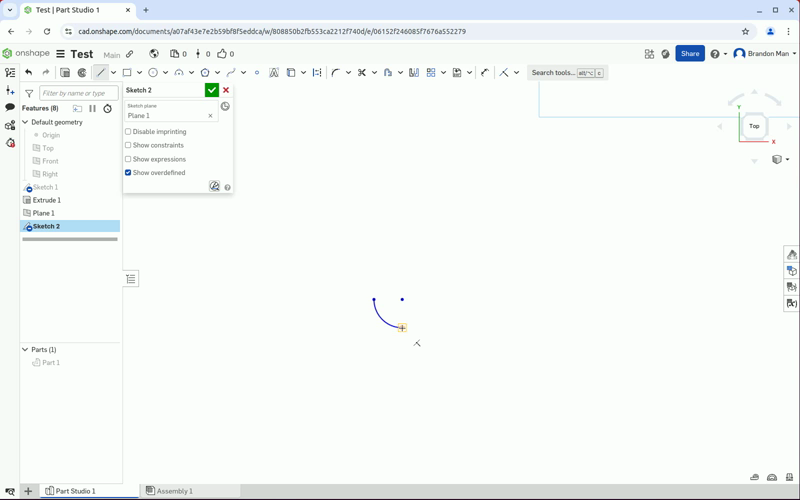
click(402, 327)
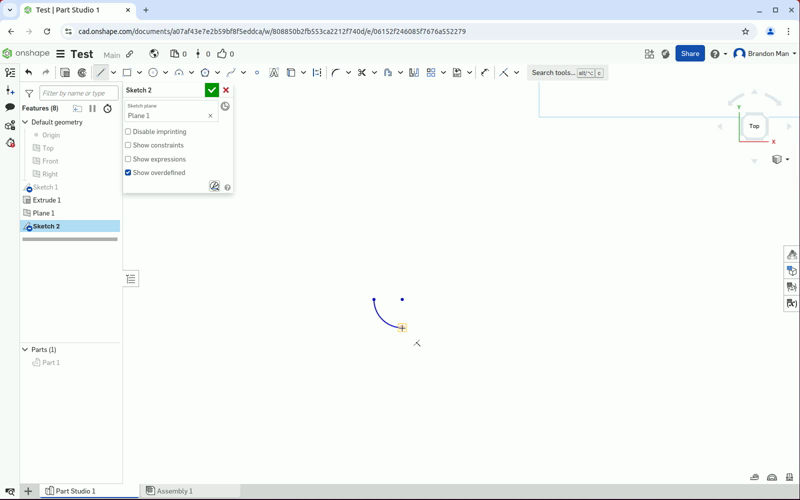
scroll(-6)
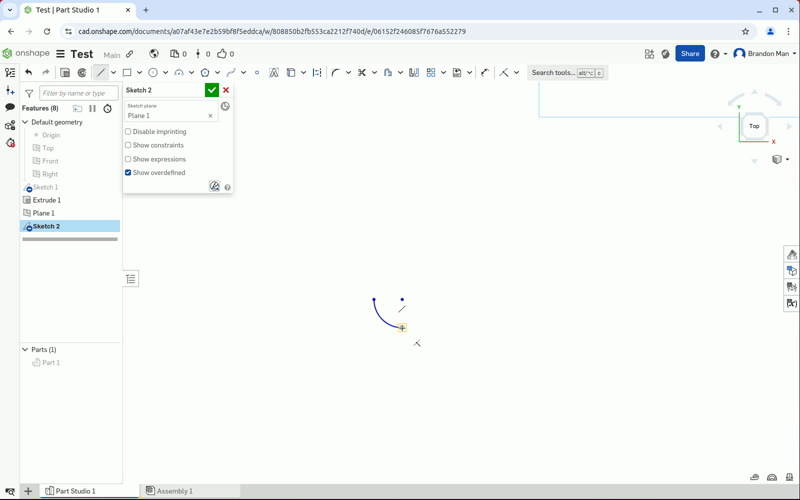
scroll(-6)
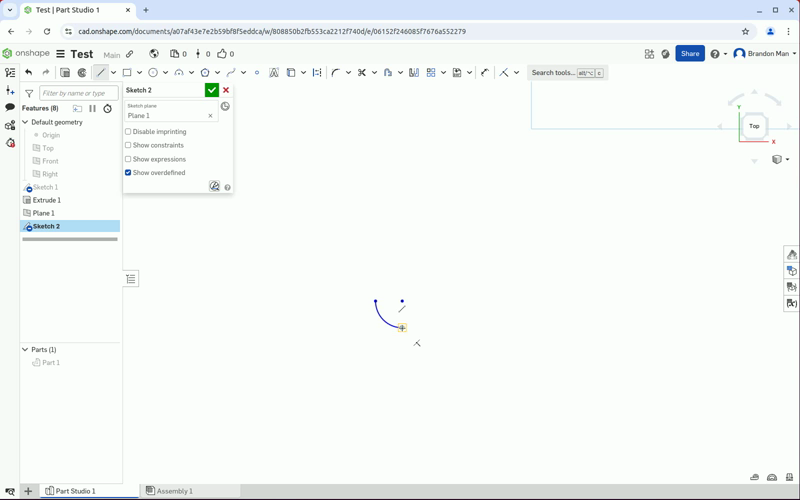
scroll(-6)
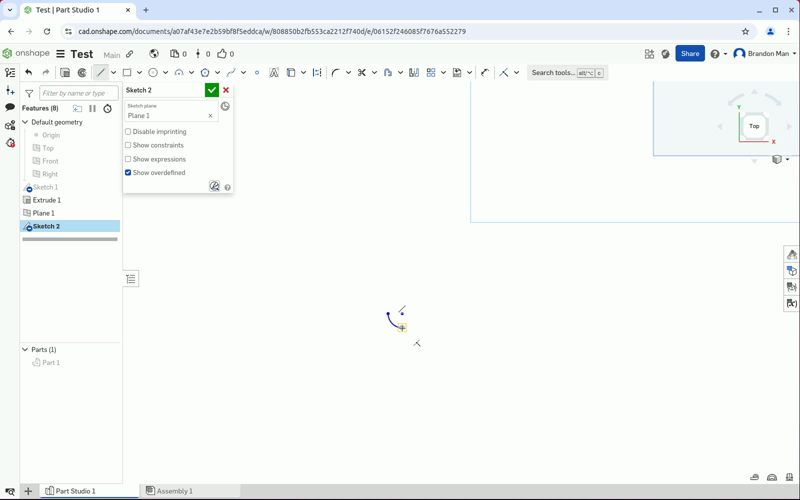
scroll(-6)
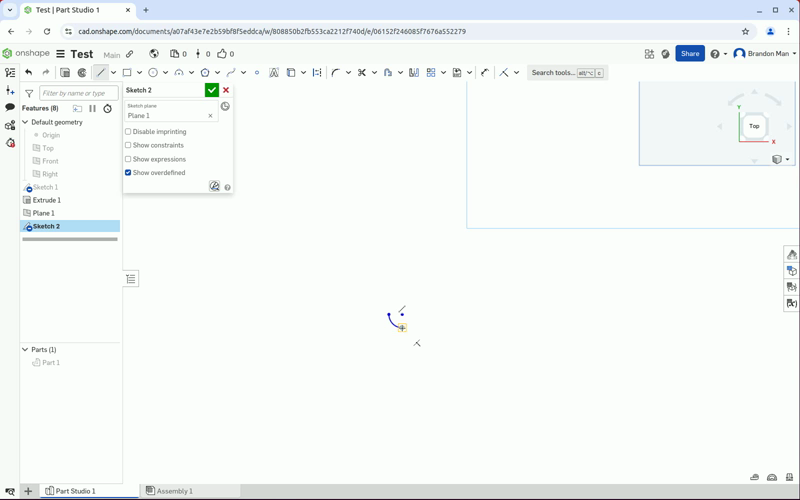
scroll(-6)
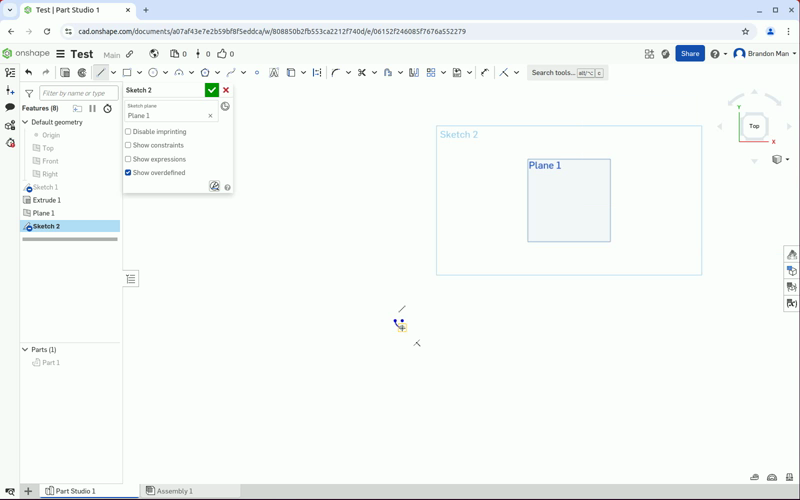
scroll(-6)
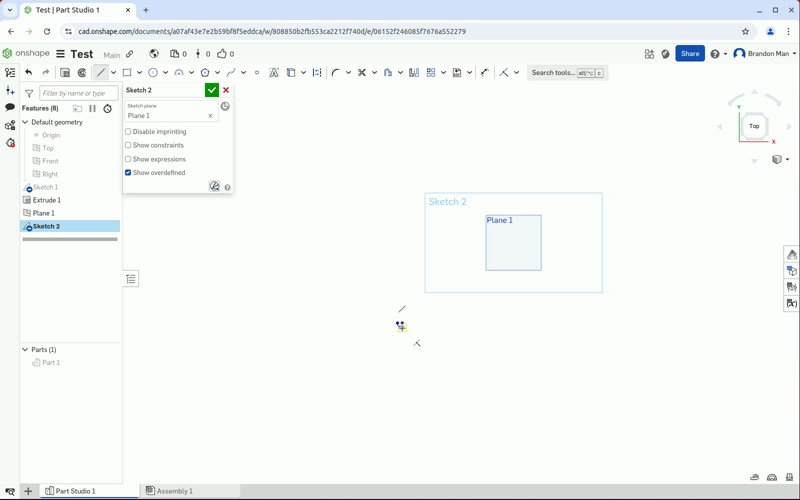
scroll(-6)
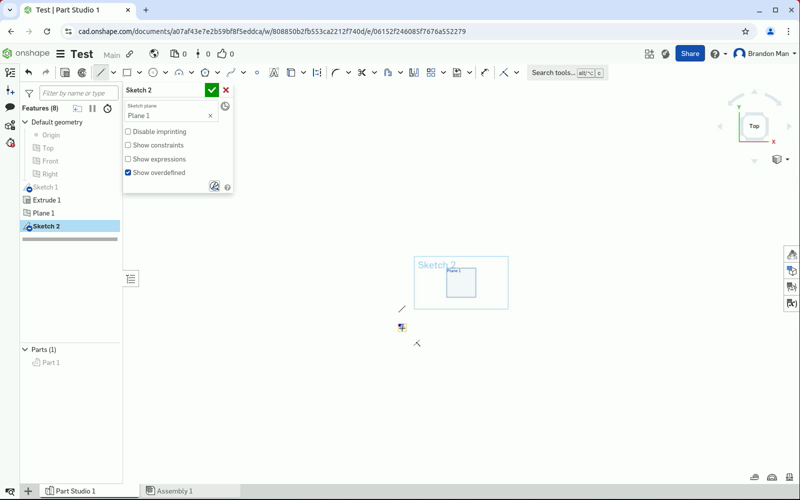
key_down(shift)
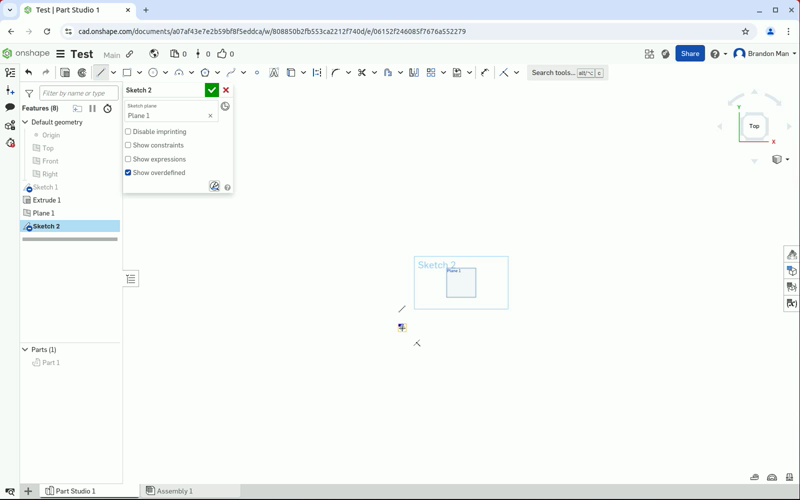
mouse_move(518, 327)
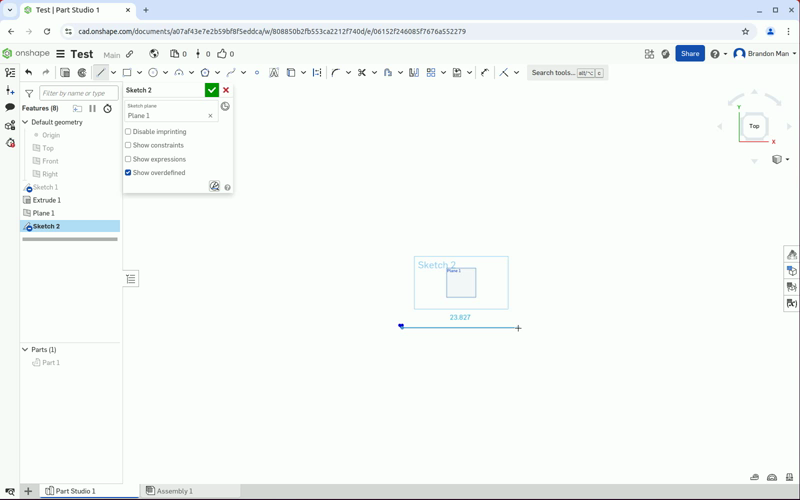
click(518, 327)
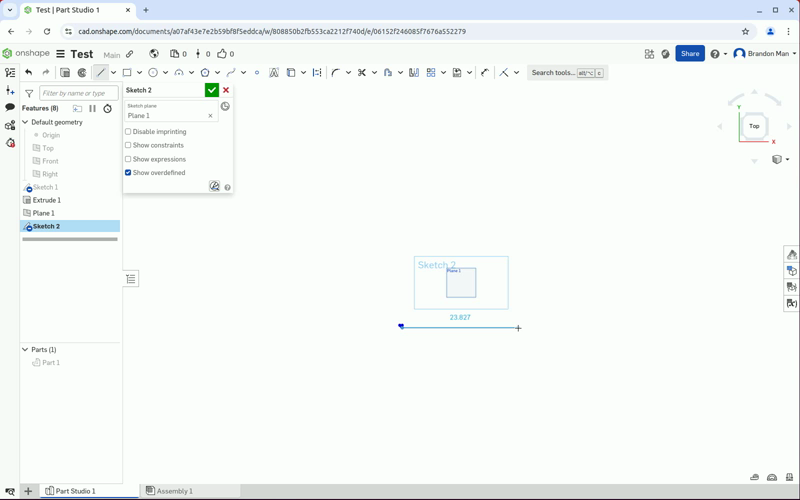
key_up(shift)
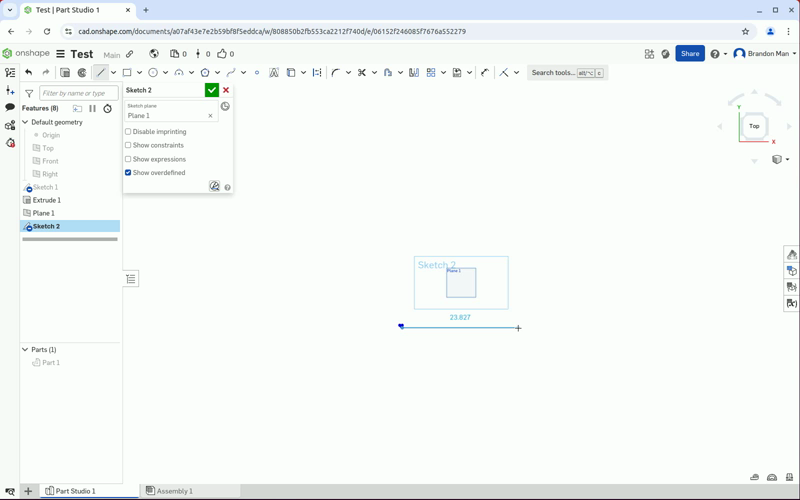
key(esc)
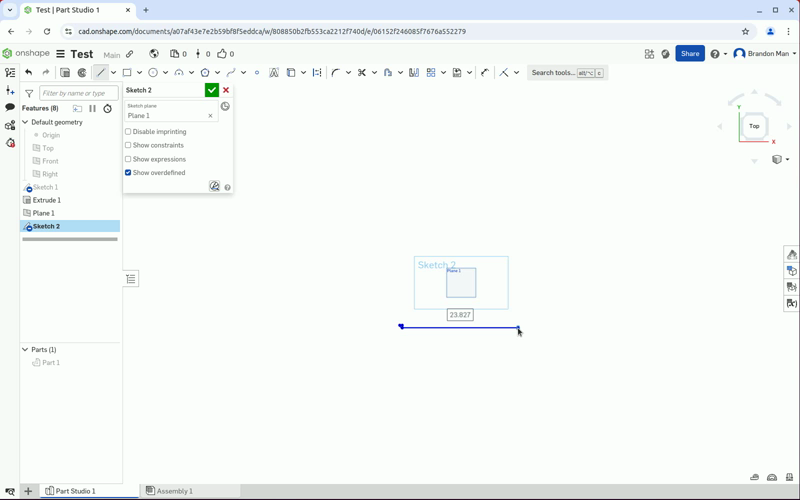
key(a)
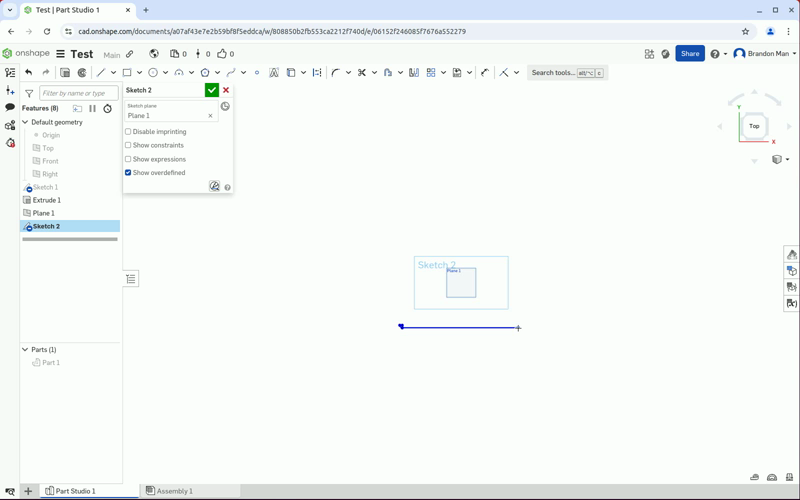
mouse_move(518, 327)
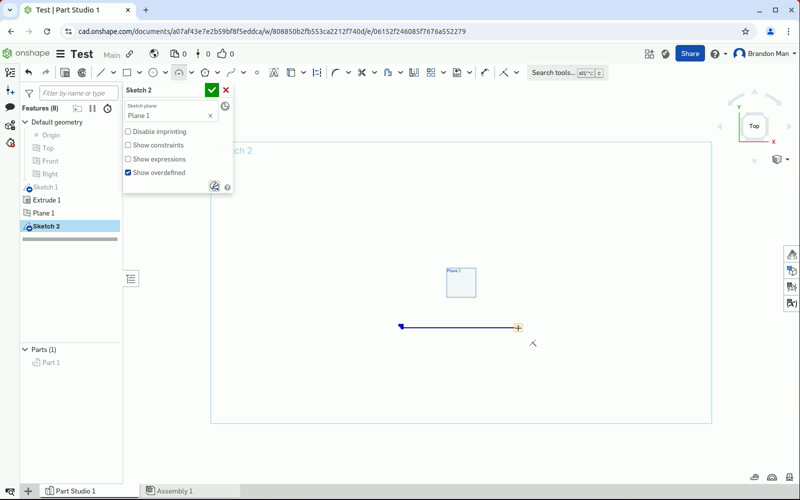
click(518, 327)
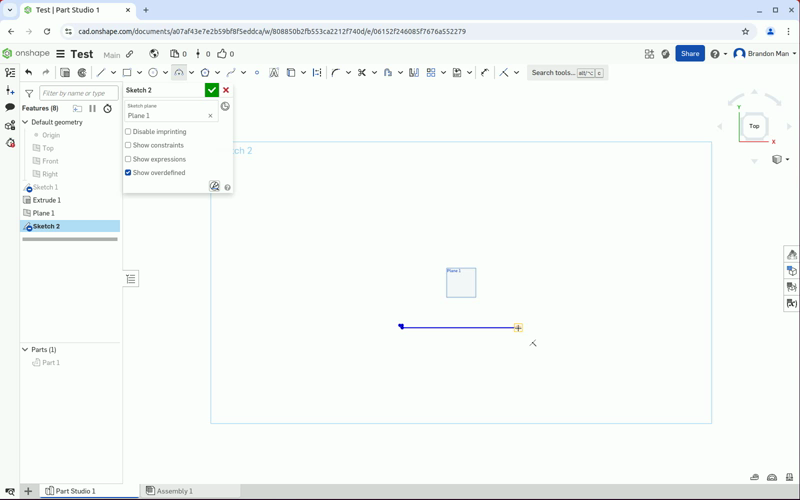
key_down(shift)
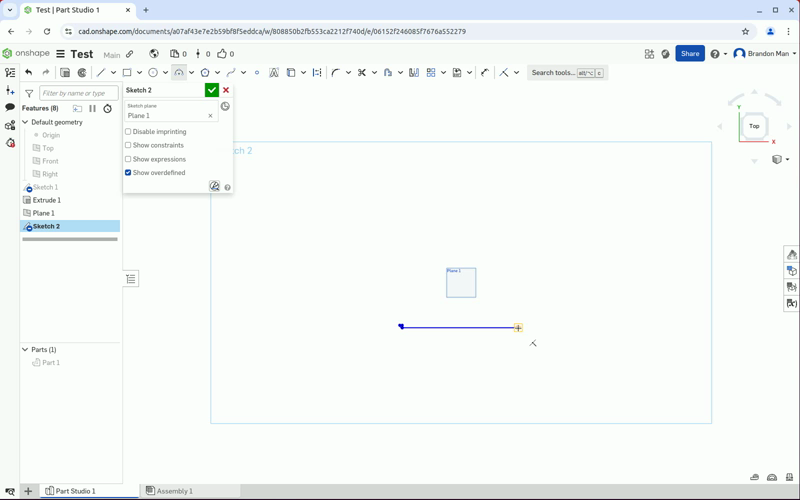
mouse_move(520, 325)
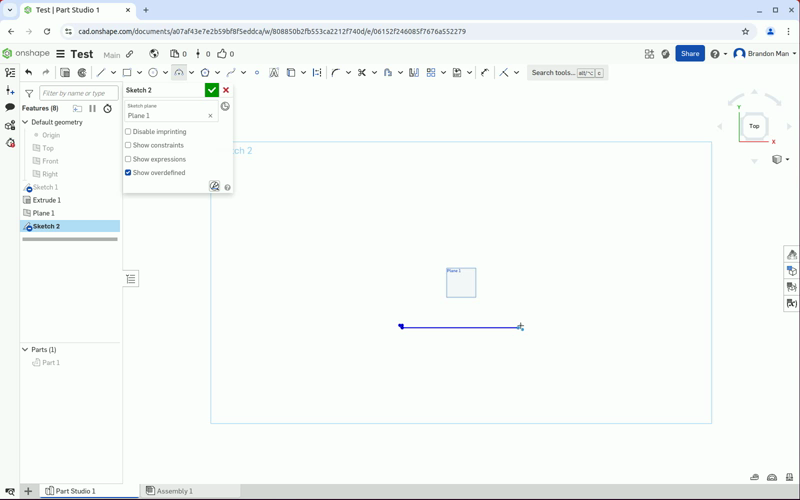
scroll(6)
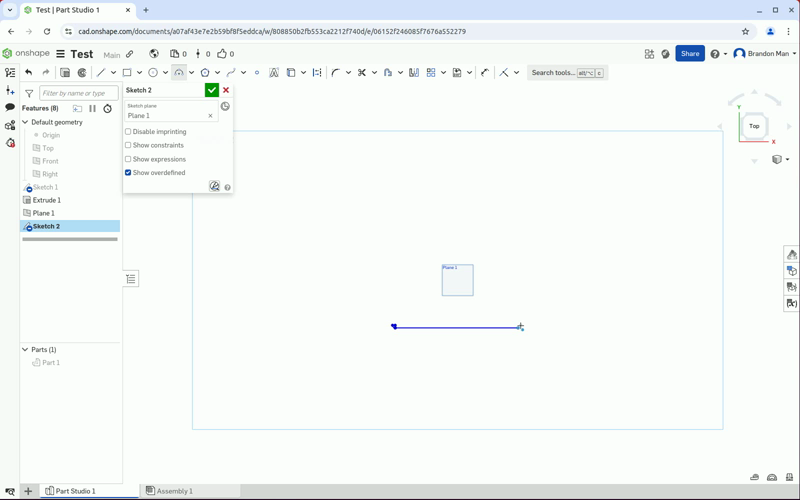
scroll(6)
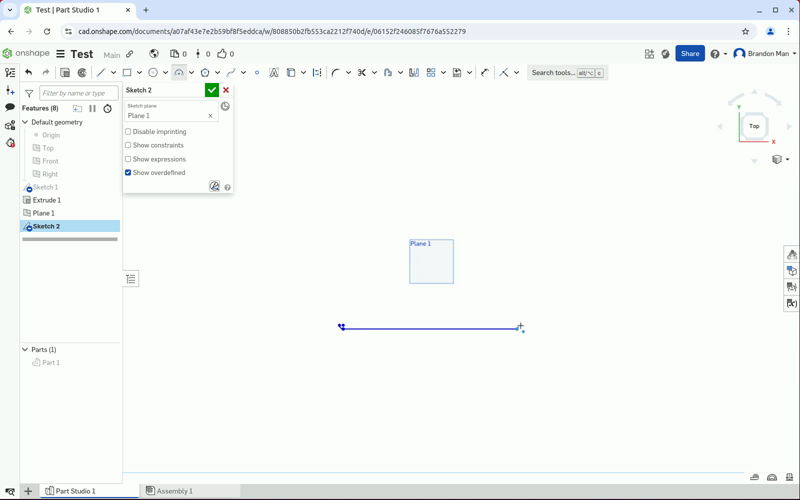
scroll(6)
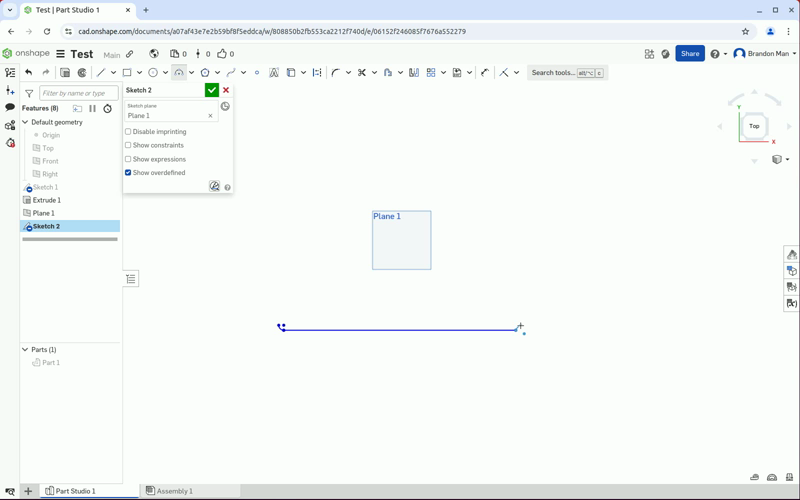
scroll(6)
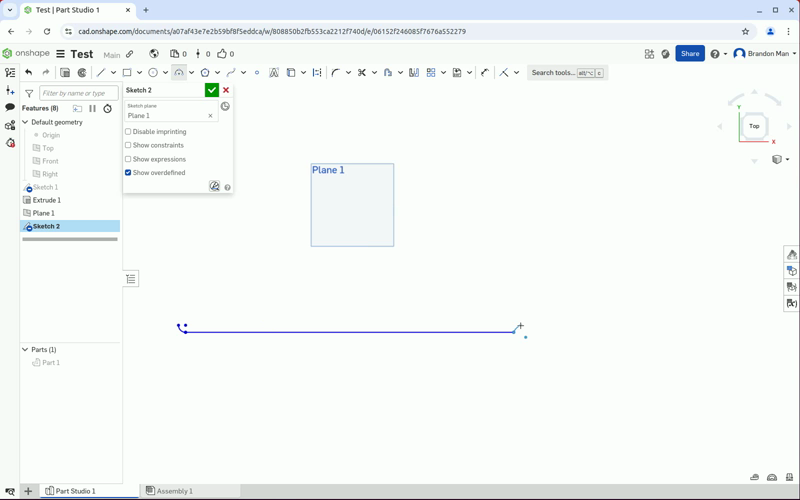
scroll(6)
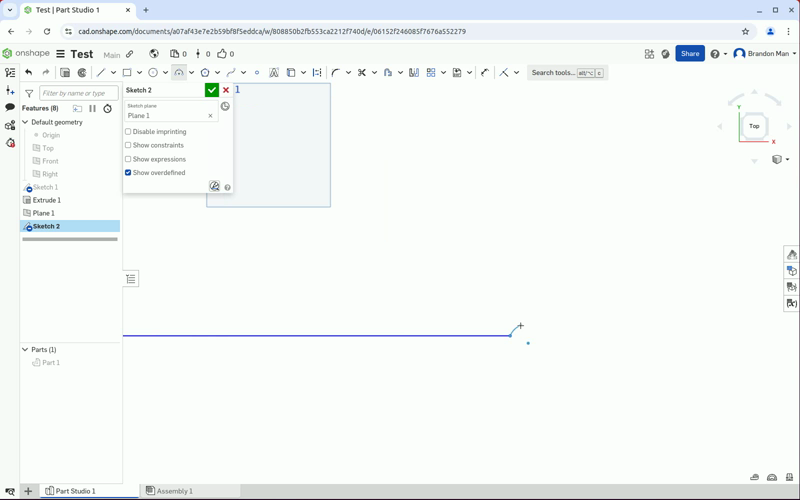
scroll(6)
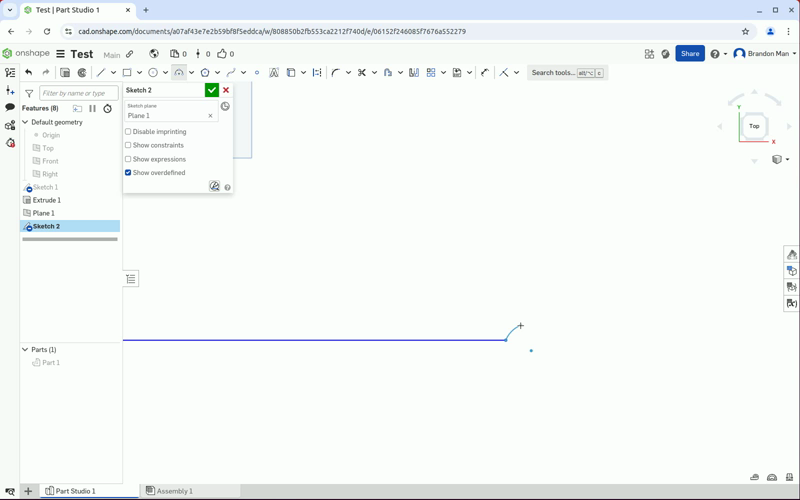
scroll(6)
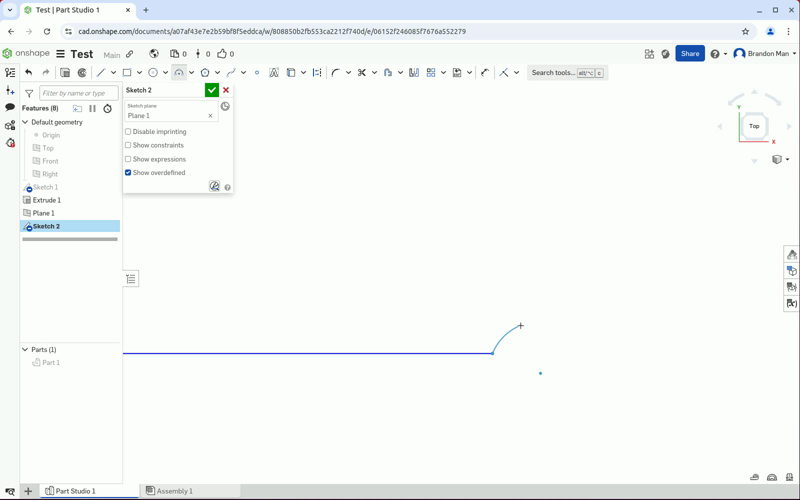
click(520, 325)
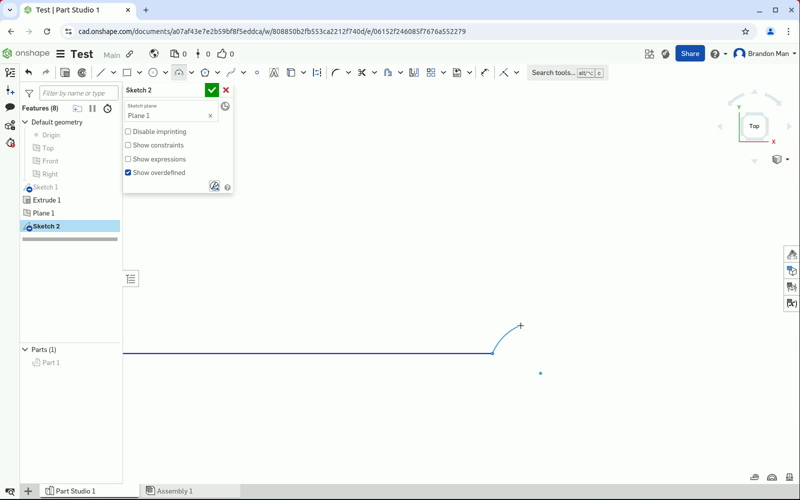
scroll(-6)
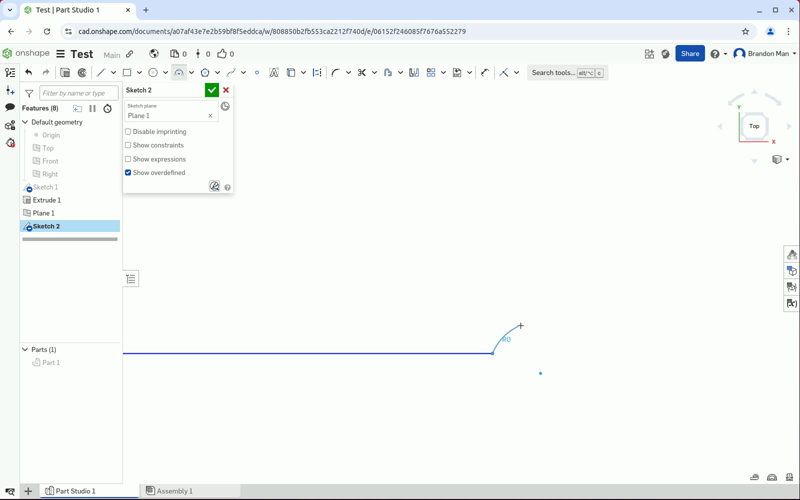
scroll(-6)
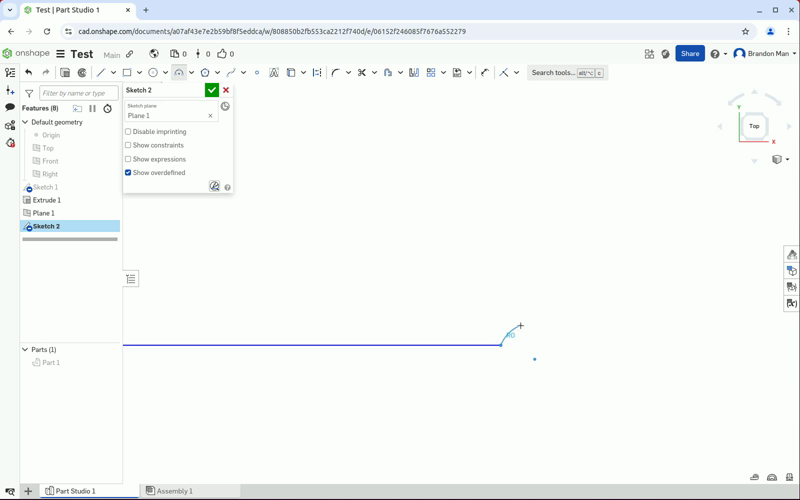
scroll(-6)
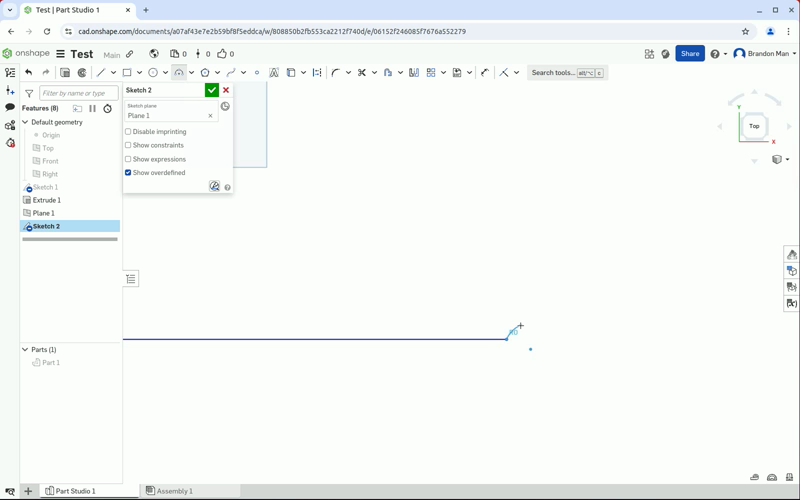
scroll(-6)
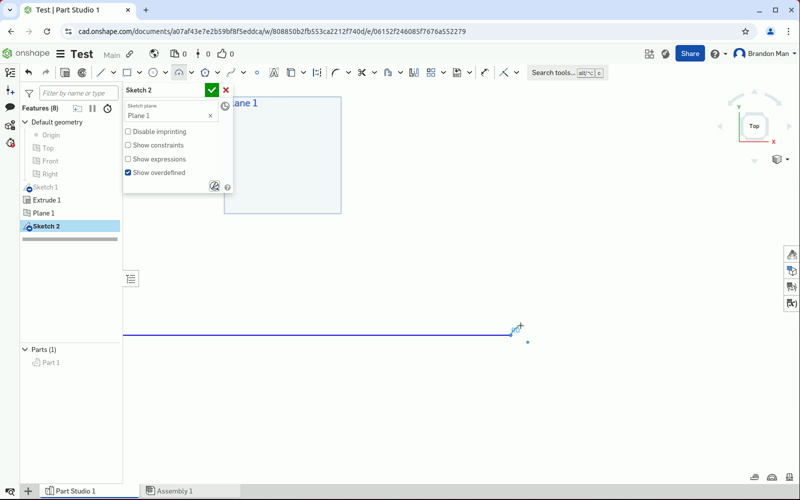
scroll(-6)
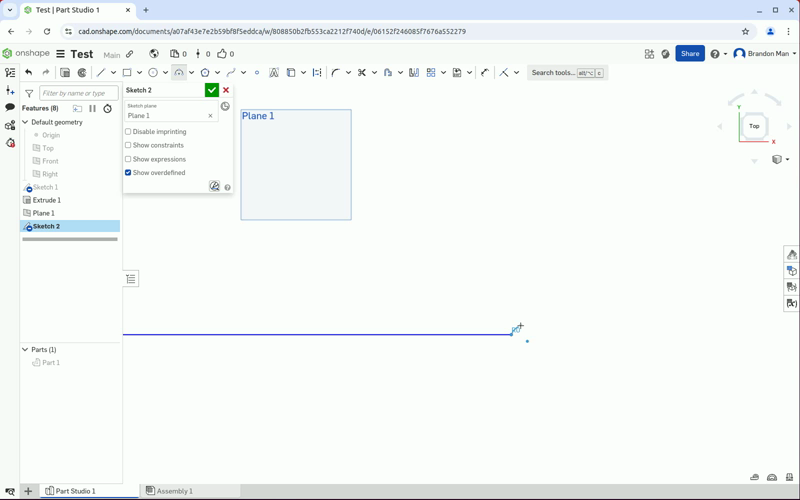
scroll(-6)
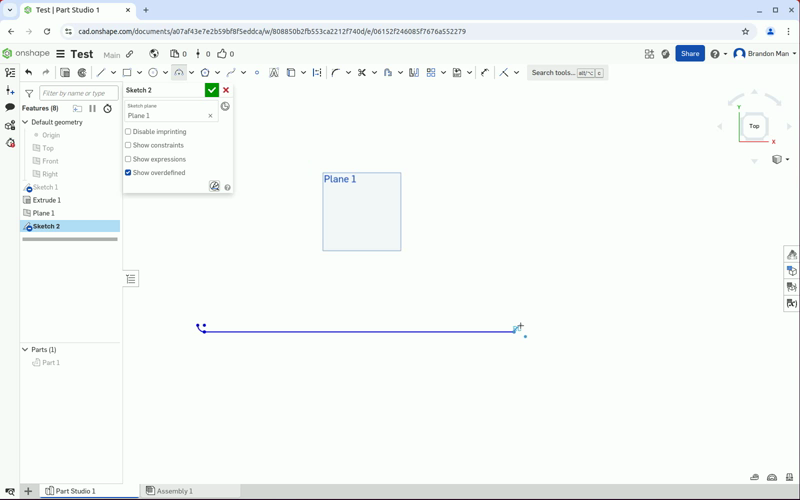
scroll(-6)
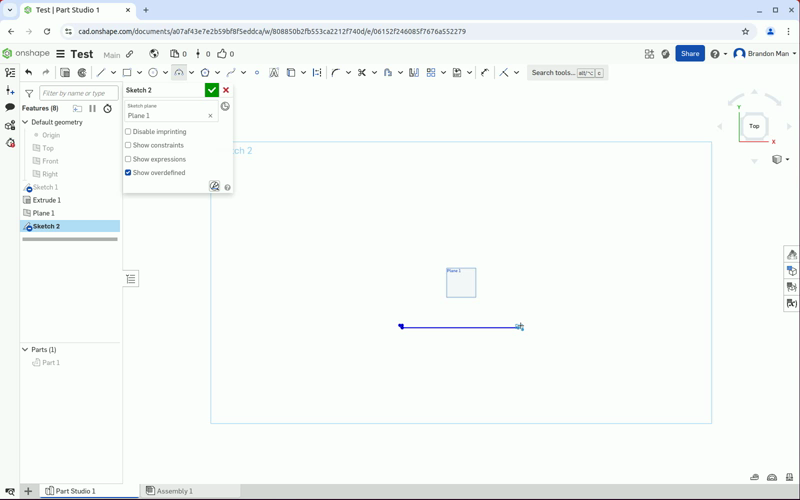
mouse_move(519, 326)
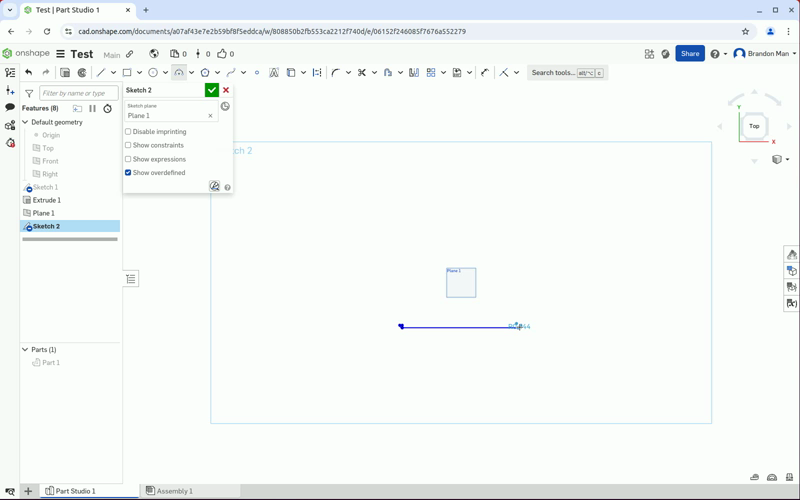
scroll(6)
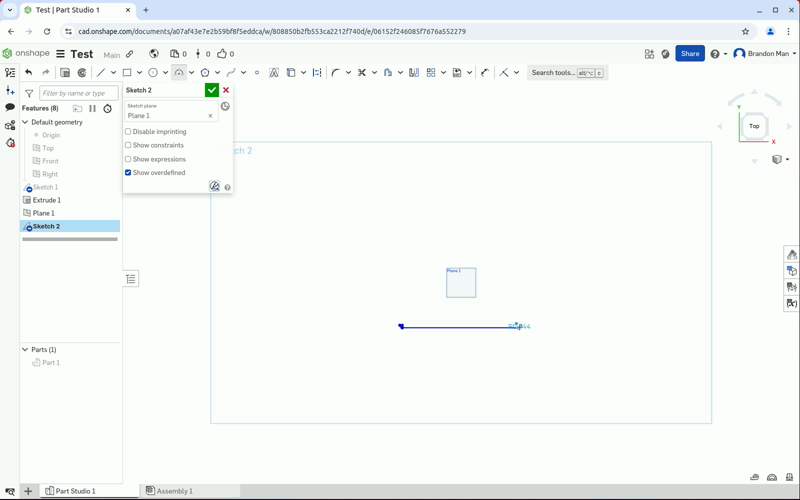
scroll(6)
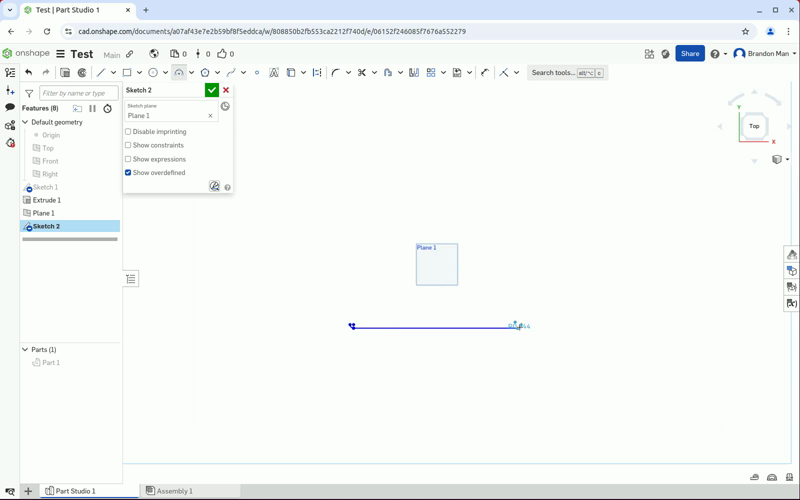
scroll(6)
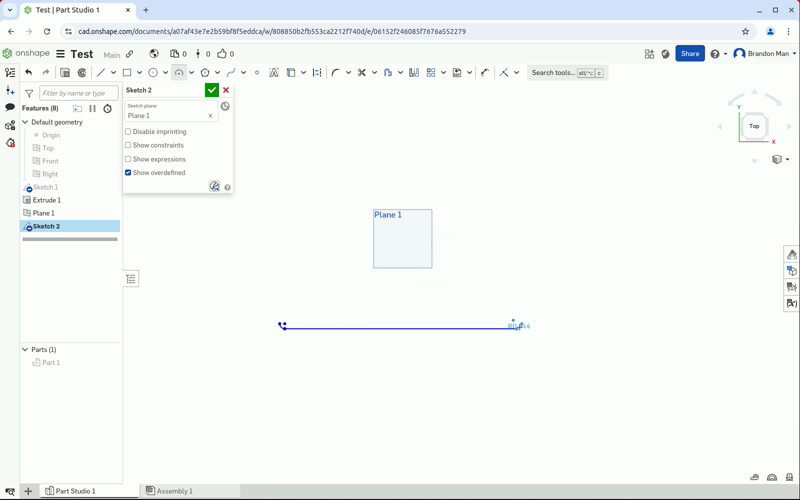
scroll(6)
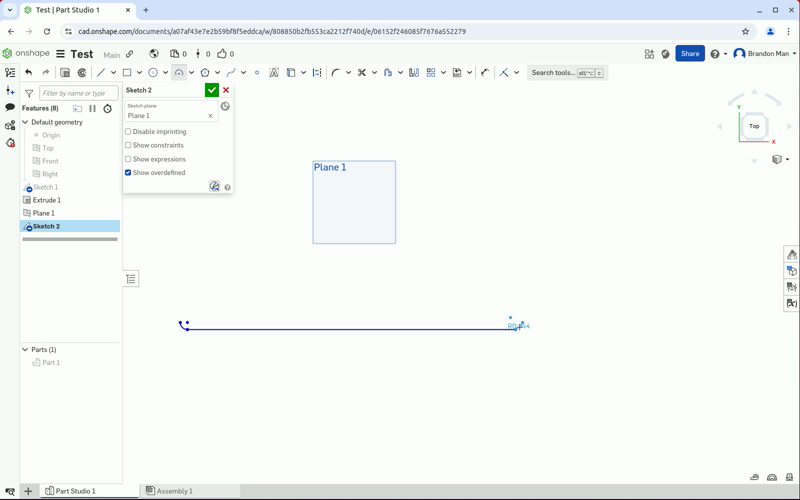
scroll(6)
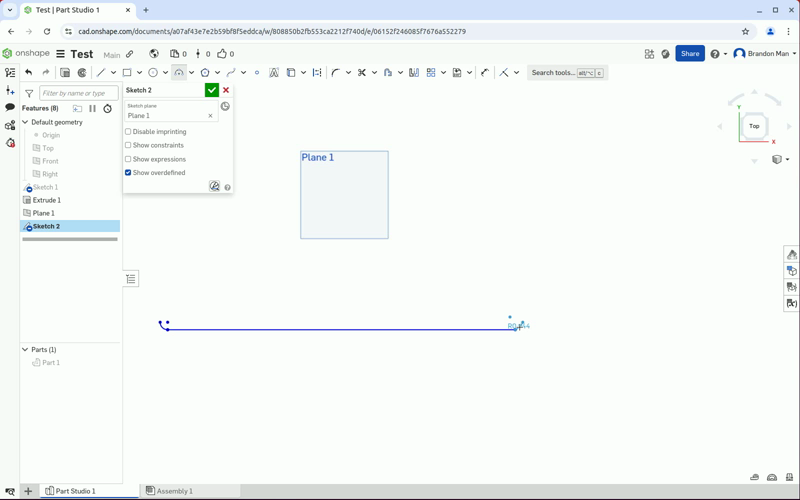
scroll(6)
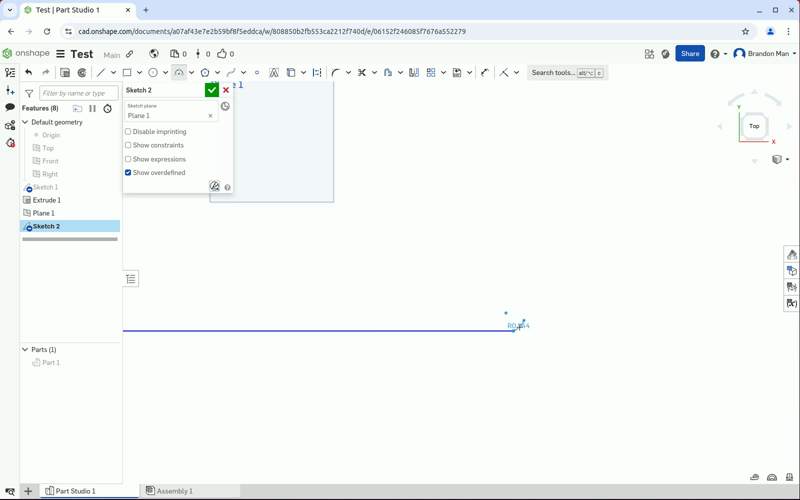
scroll(6)
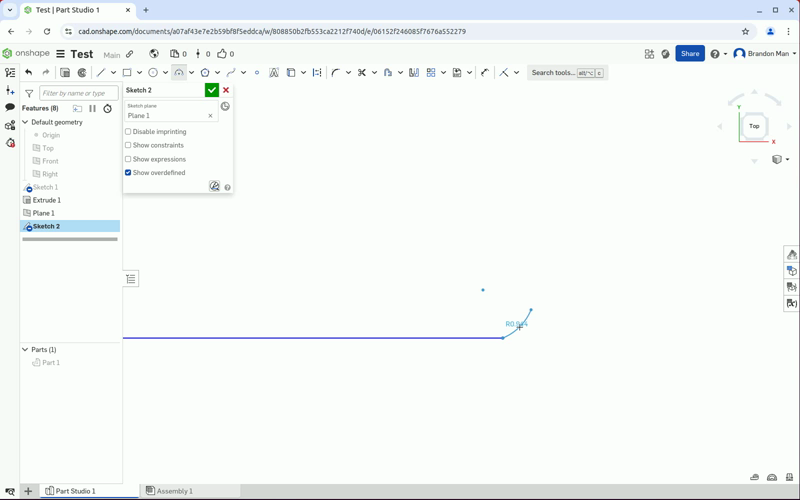
click(519, 326)
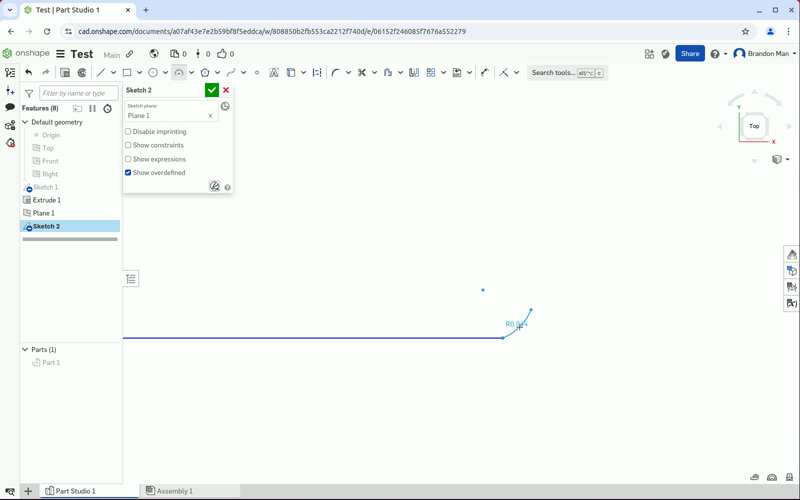
scroll(-6)
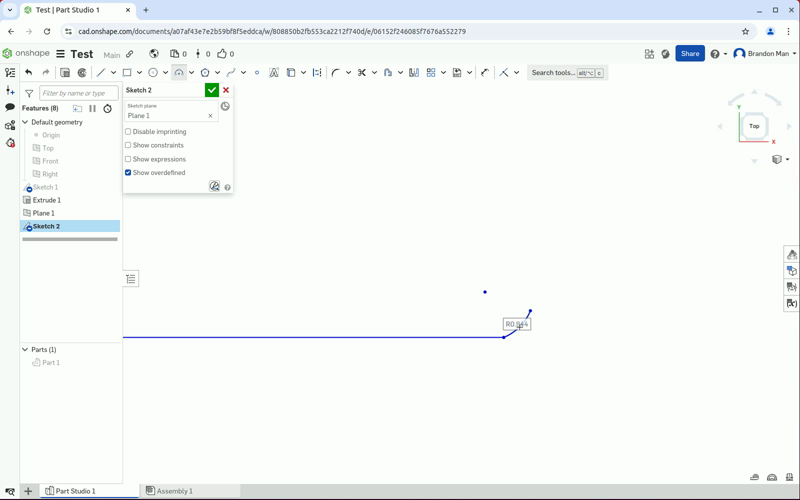
scroll(-6)
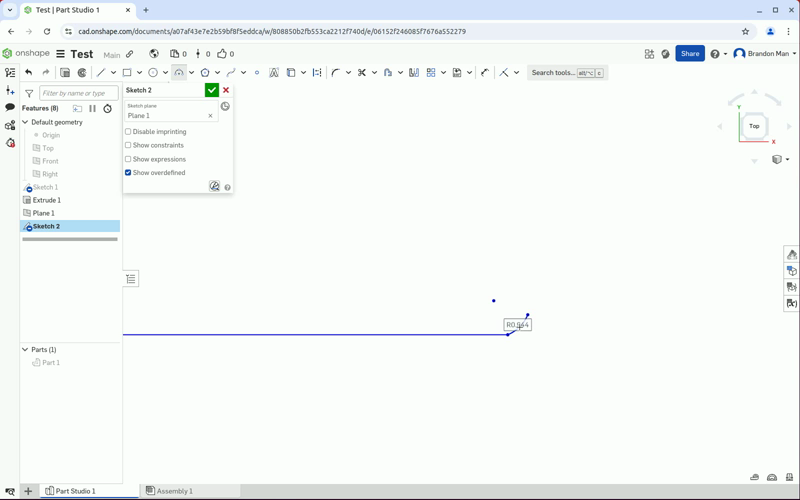
scroll(-6)
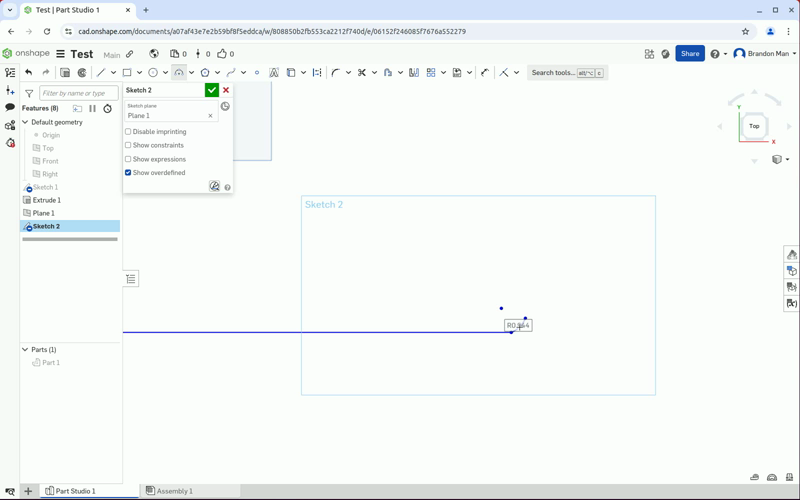
scroll(-6)
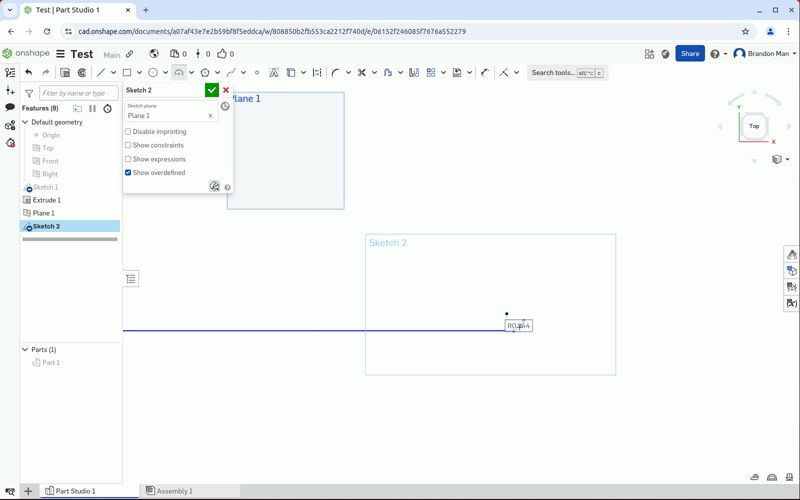
scroll(-6)
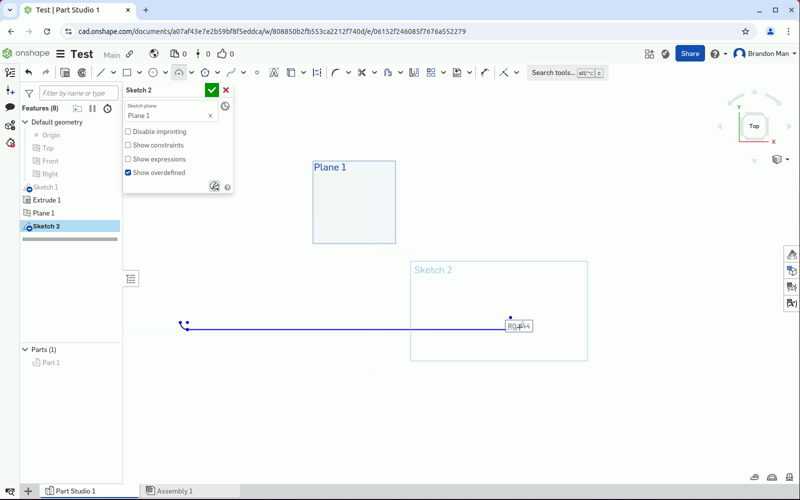
scroll(-6)
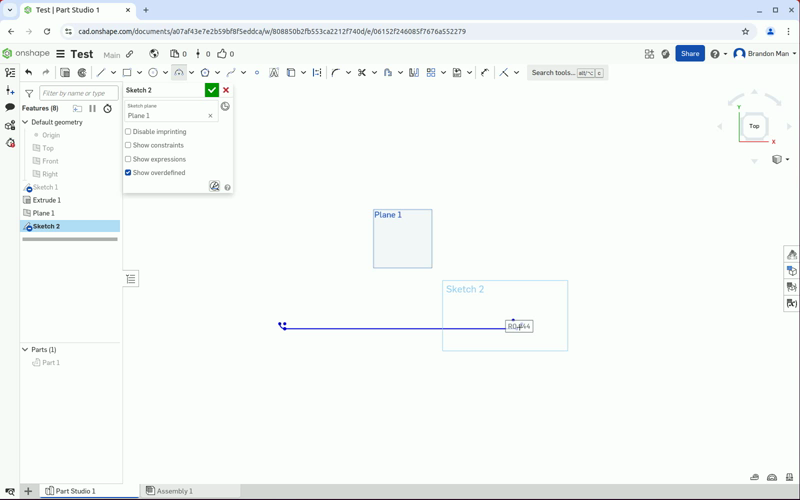
scroll(-6)
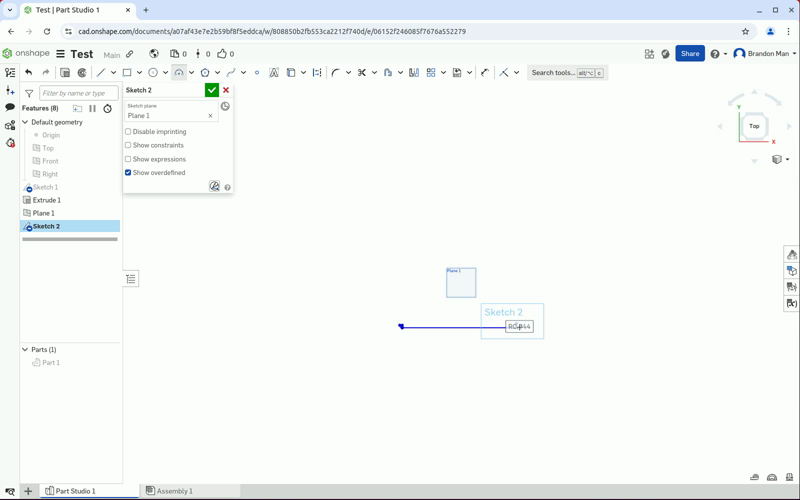
key_up(shift)
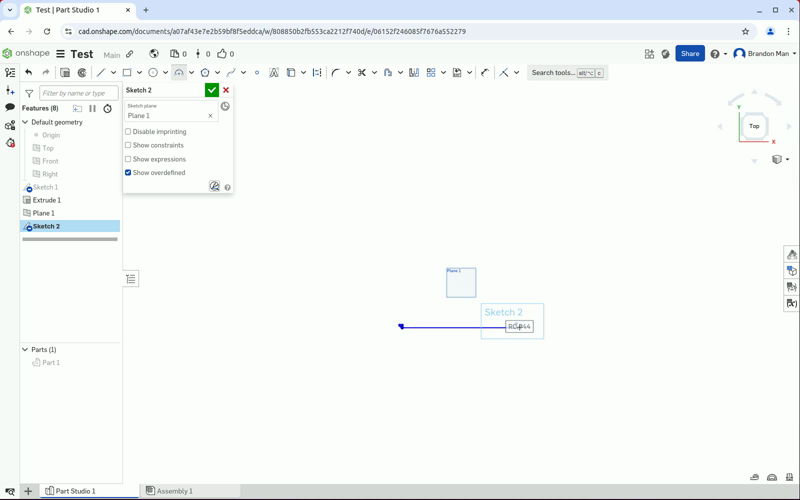
key(esc)
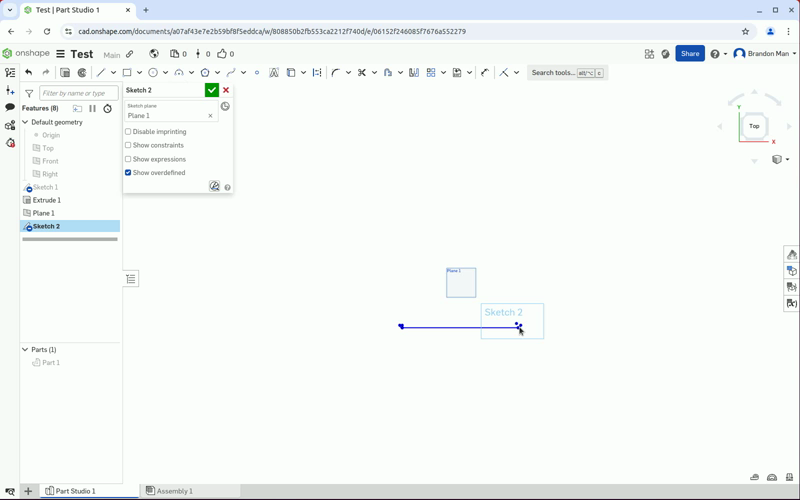
key(l)
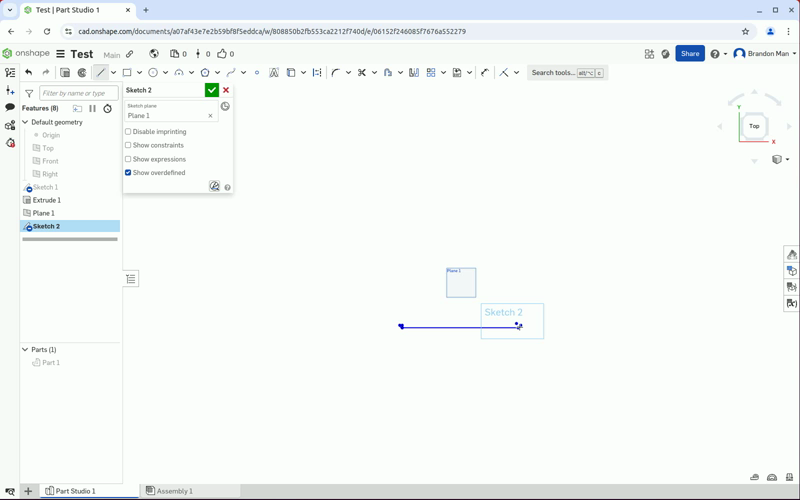
mouse_move(520, 325)
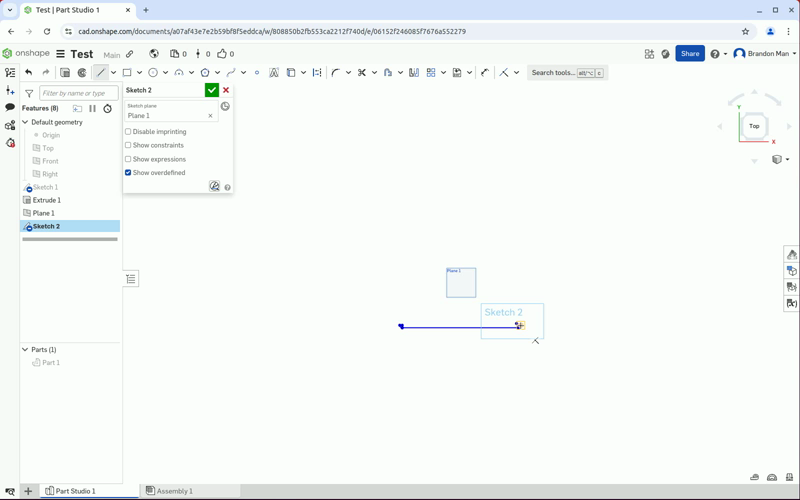
scroll(6)
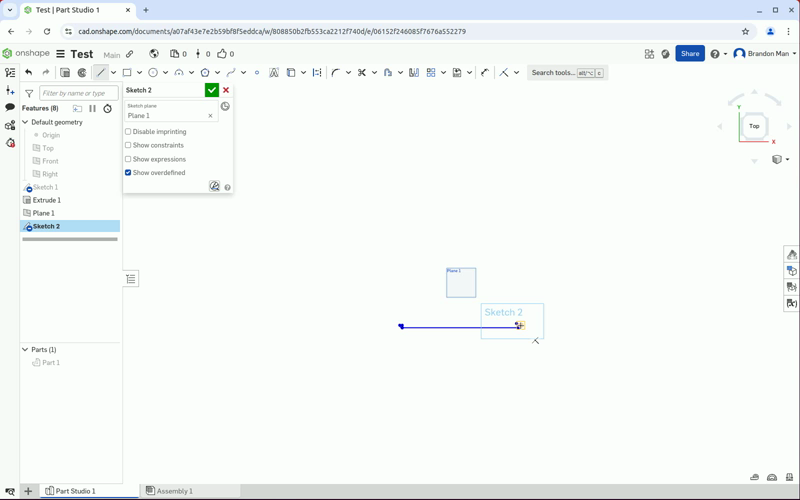
scroll(6)
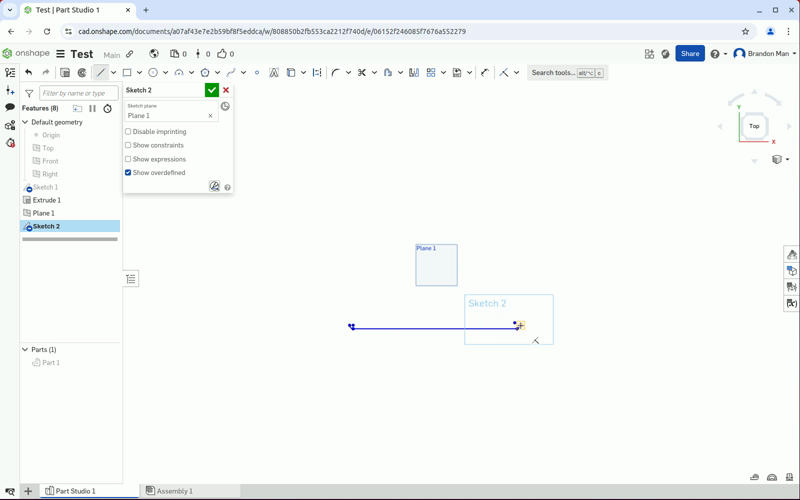
scroll(6)
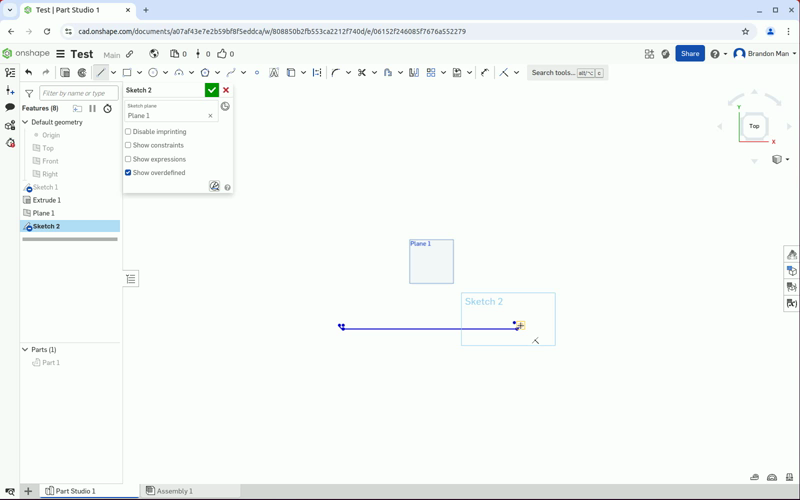
scroll(6)
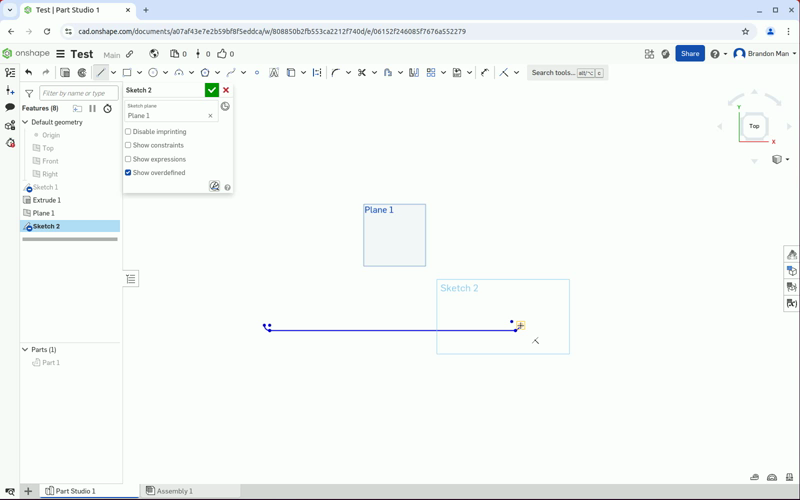
scroll(6)
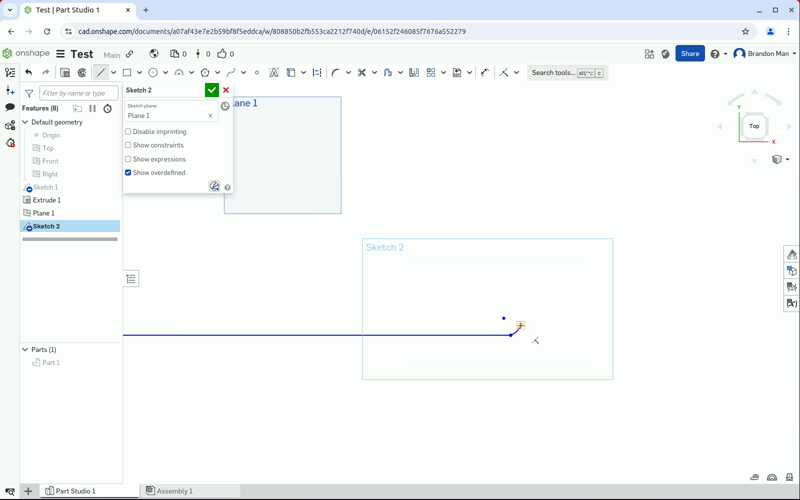
scroll(6)
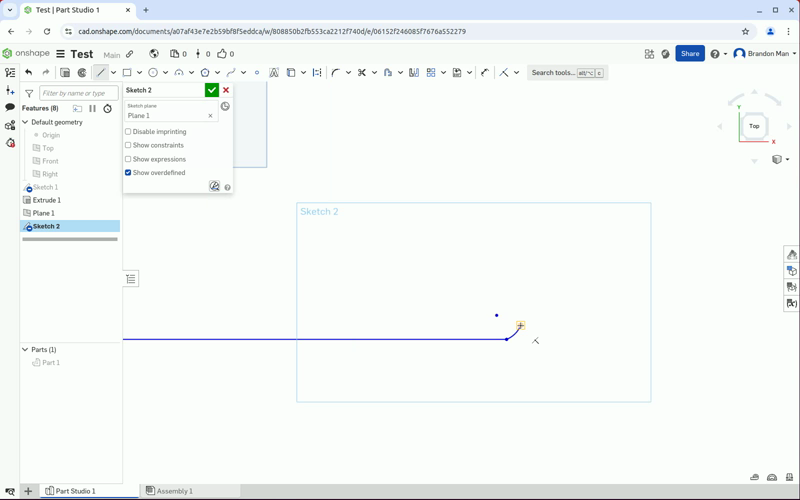
scroll(6)
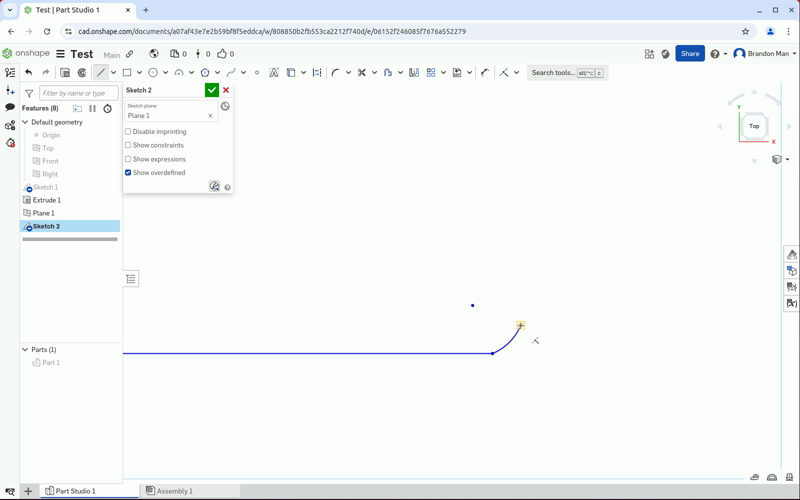
click(520, 325)
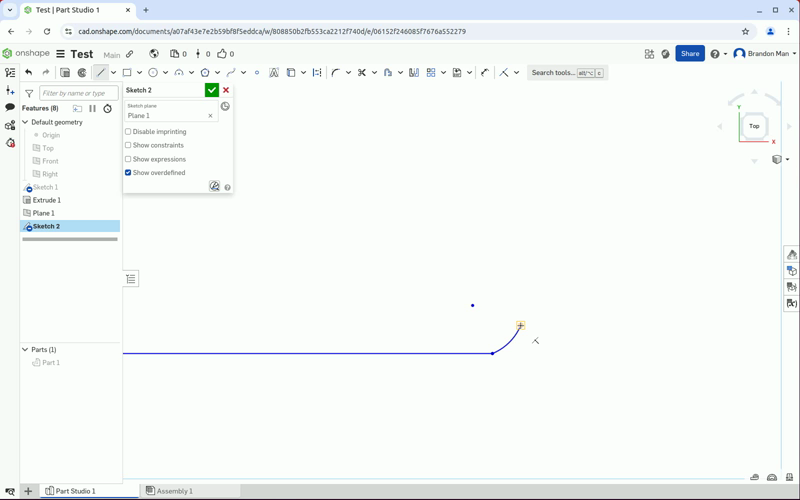
scroll(-6)
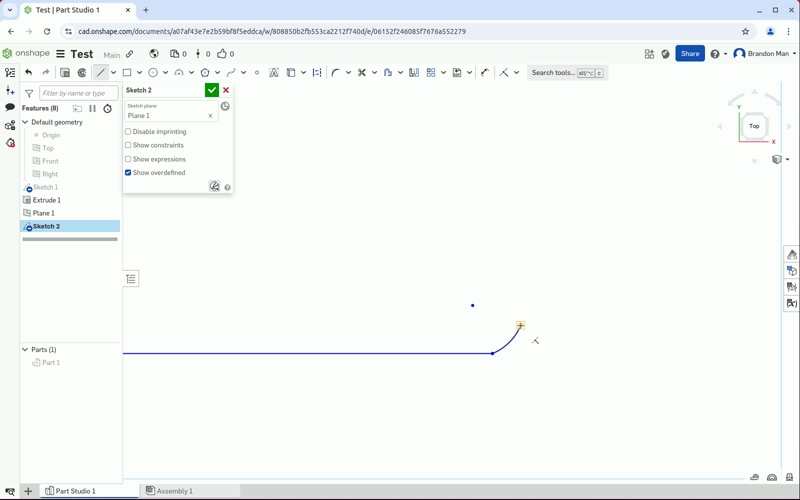
scroll(-6)
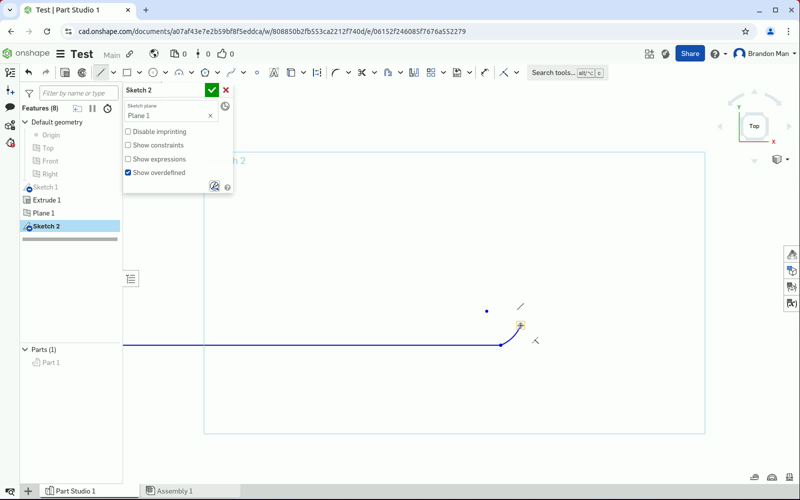
scroll(-6)
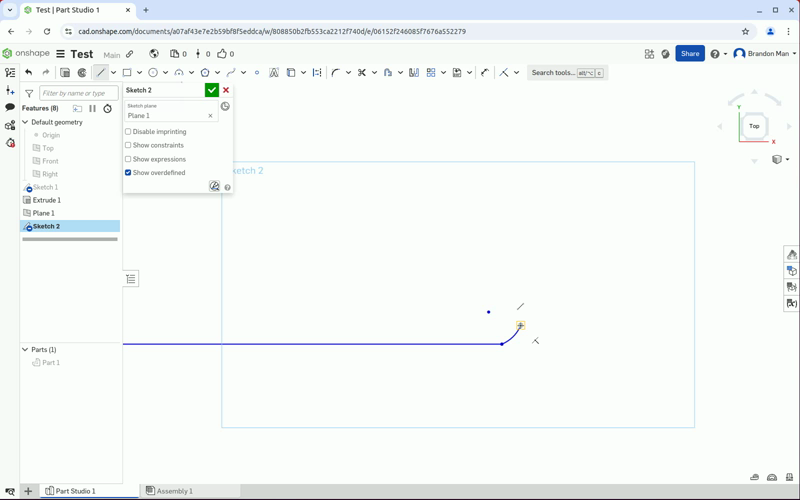
scroll(-6)
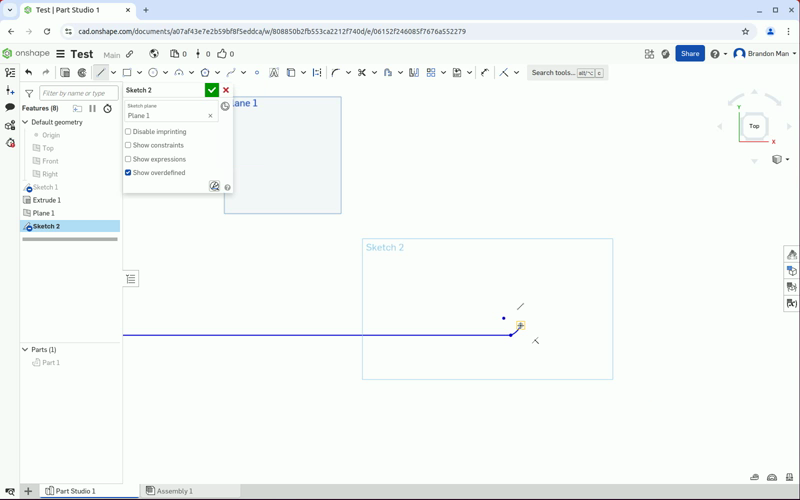
scroll(-6)
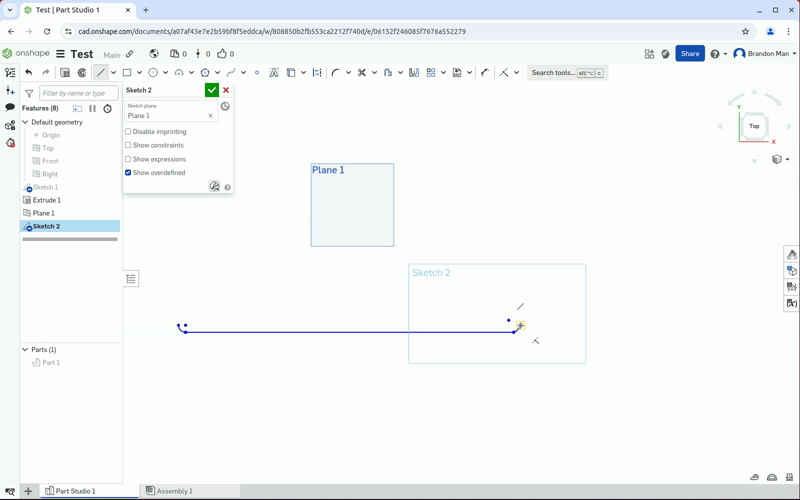
scroll(-6)
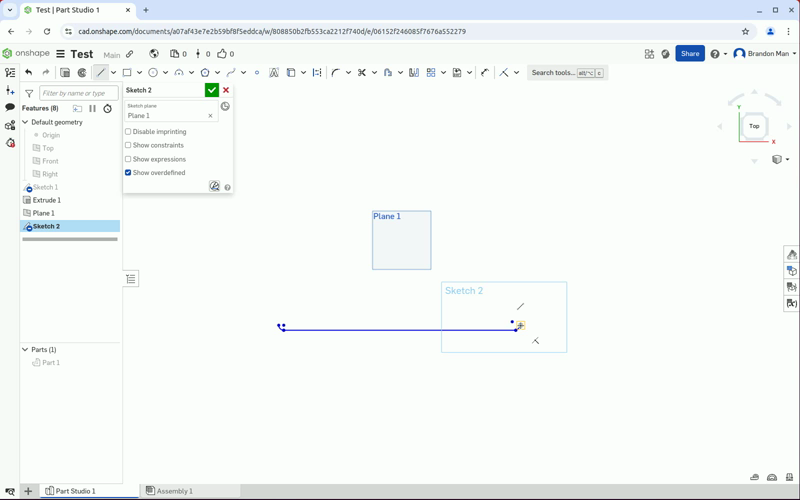
scroll(-6)
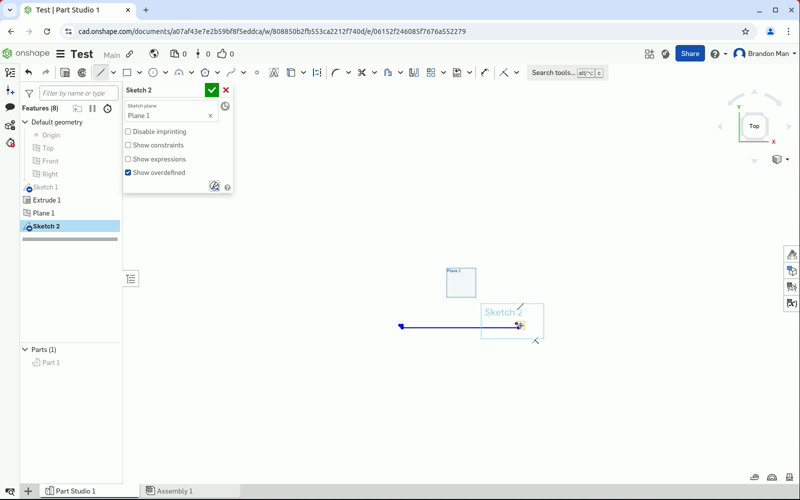
key_down(shift)
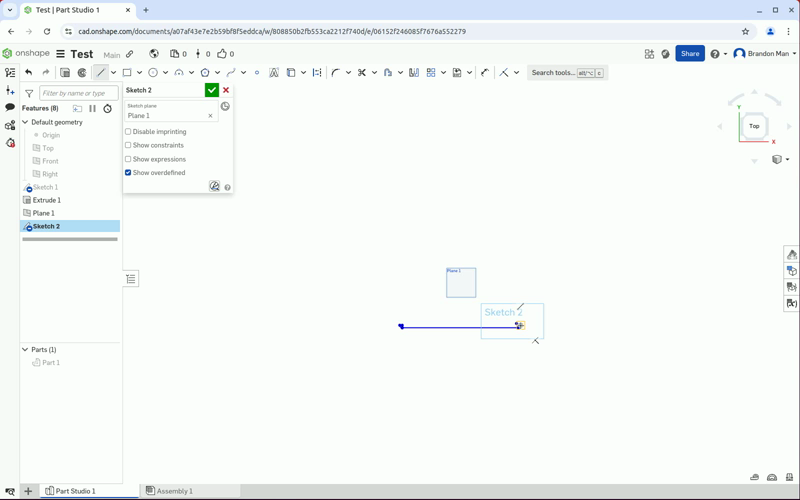
mouse_move(550, 325)
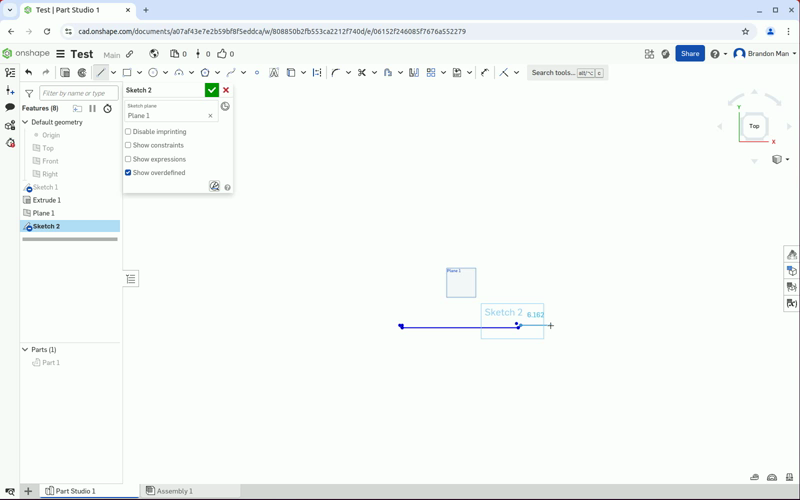
mouse_move(520, 276)
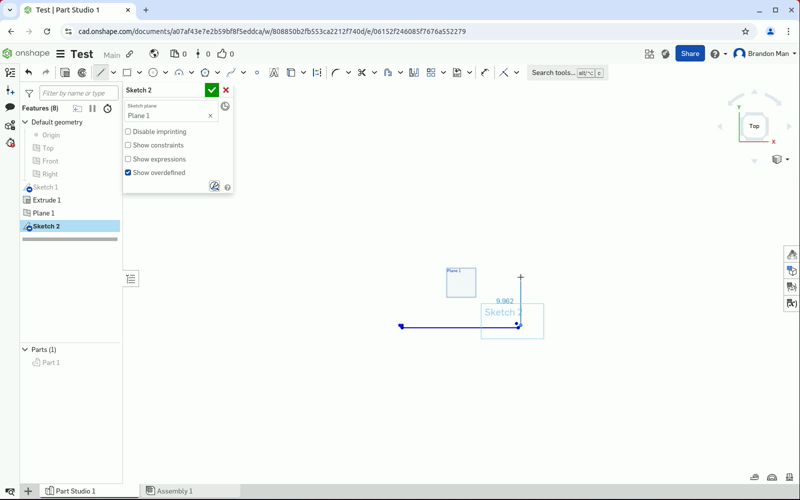
click(520, 276)
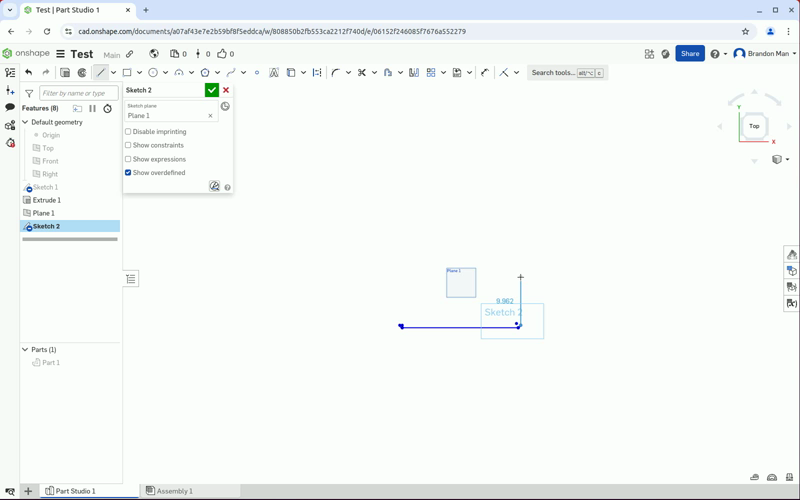
key_up(shift)
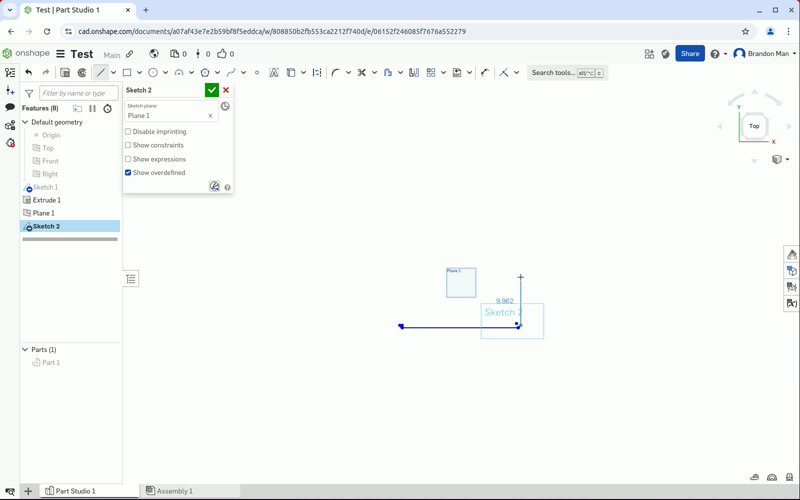
key(esc)
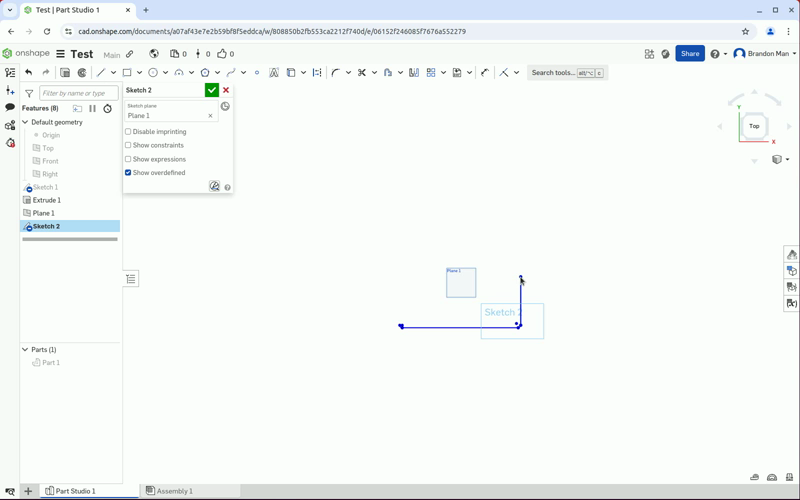
key(a)
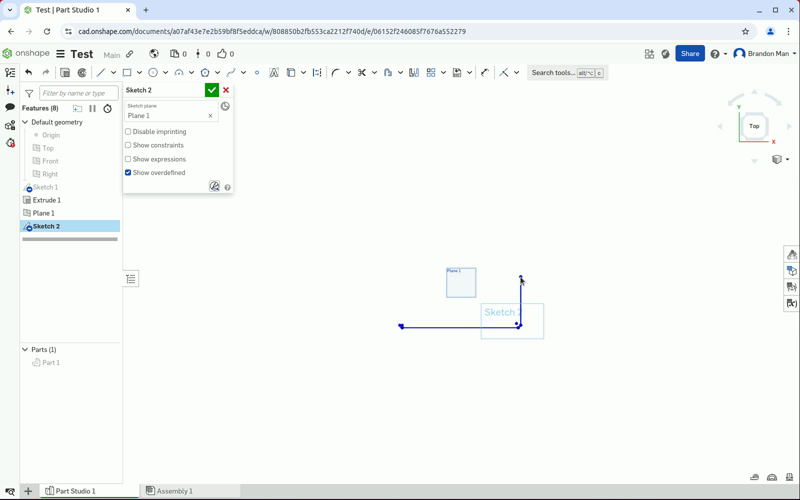
mouse_move(520, 276)
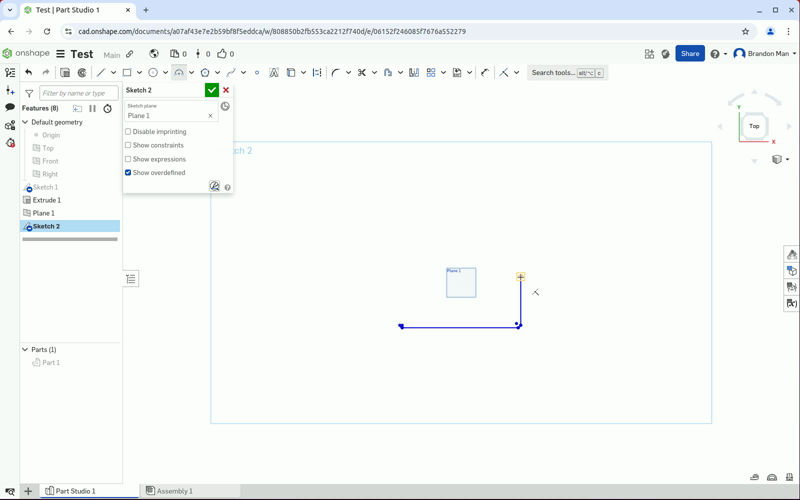
click(520, 276)
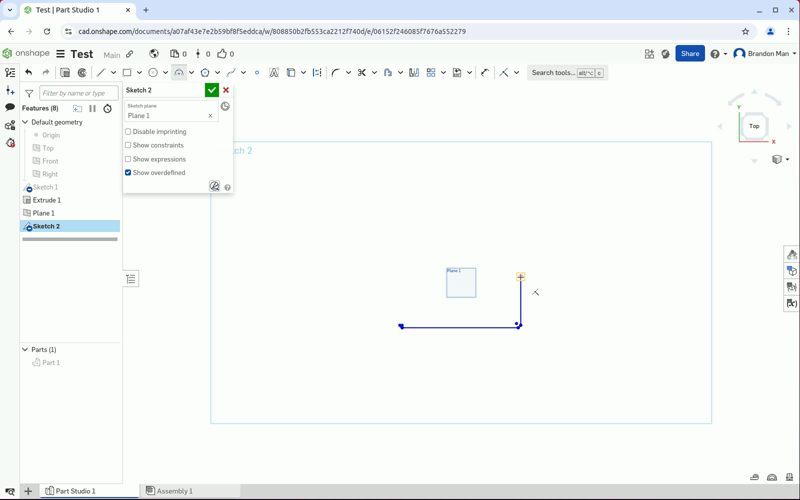
key_down(shift)
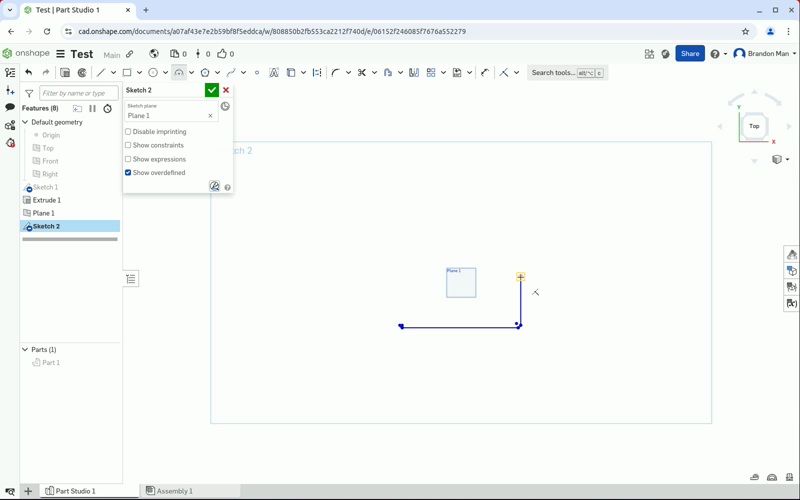
mouse_move(518, 274)
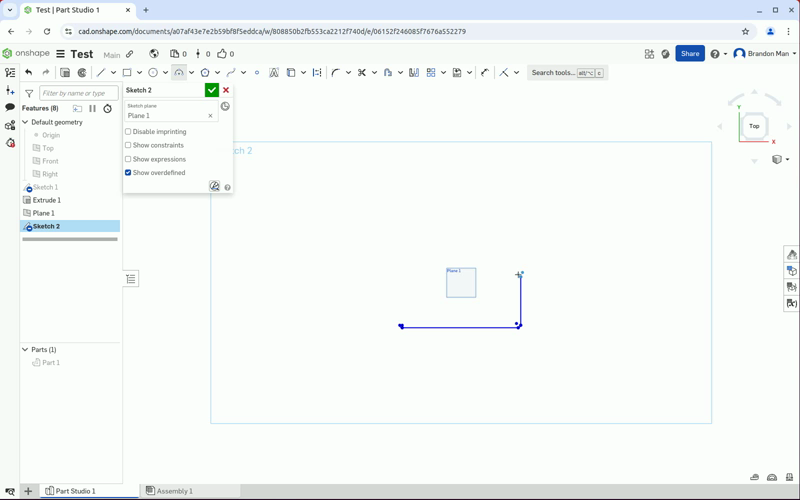
scroll(6)
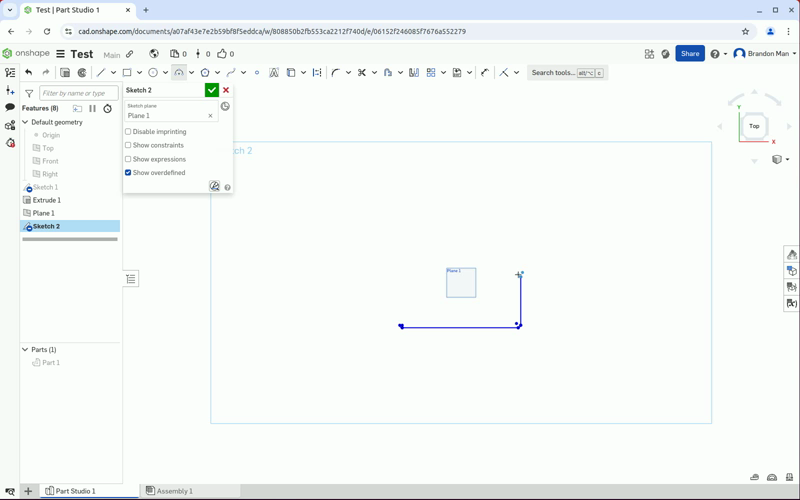
scroll(6)
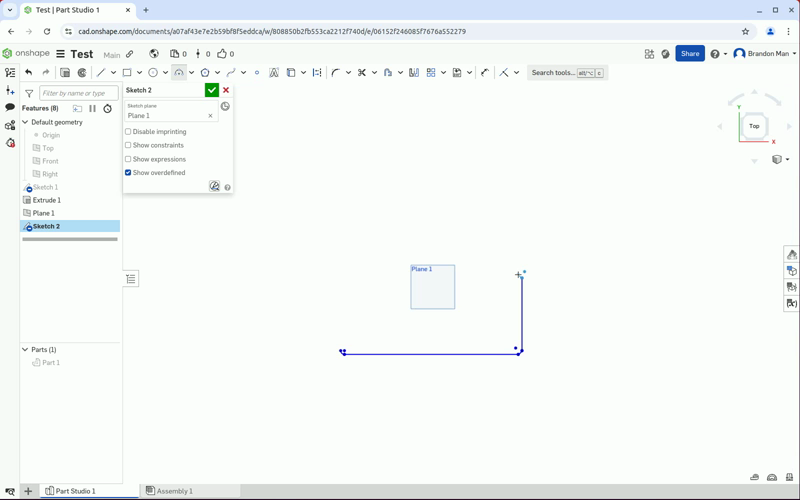
scroll(6)
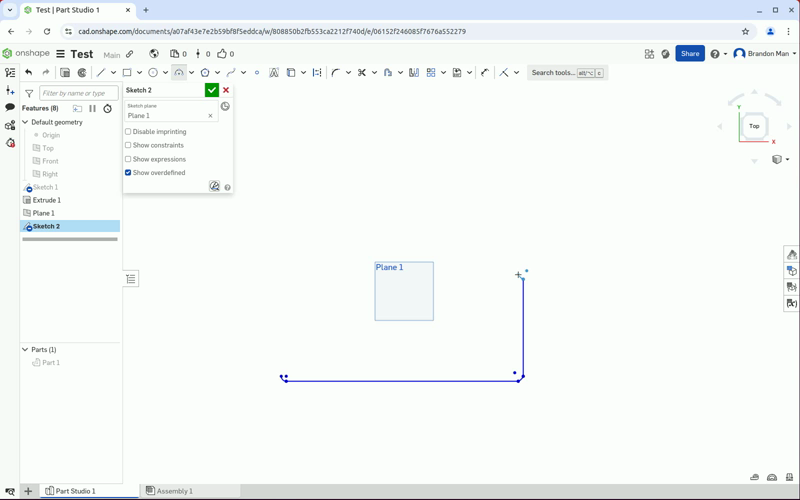
scroll(6)
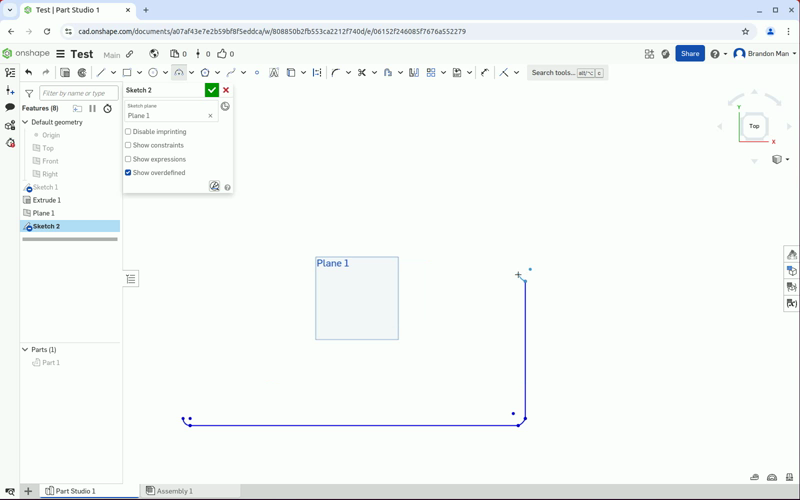
scroll(6)
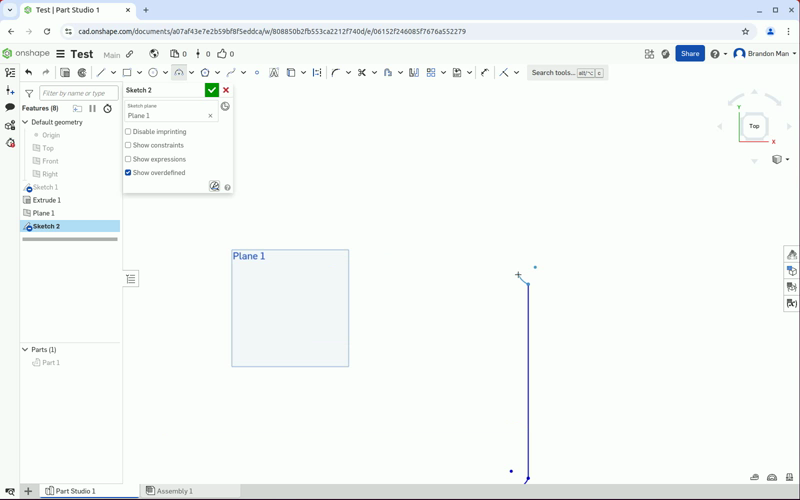
scroll(6)
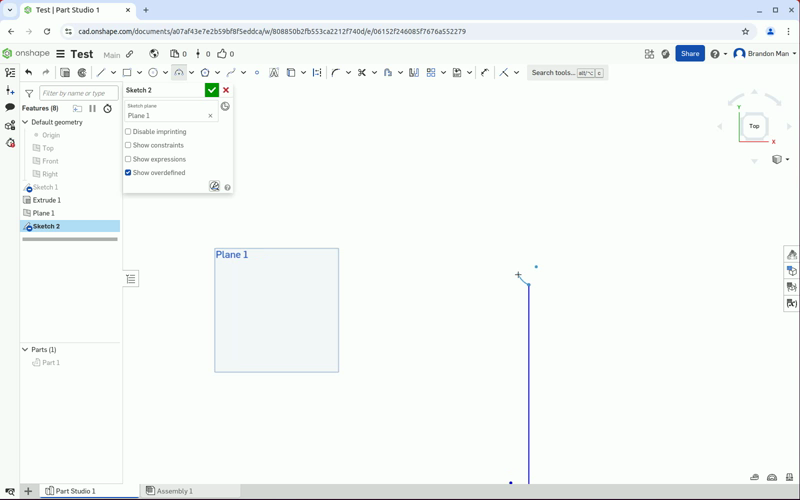
scroll(6)
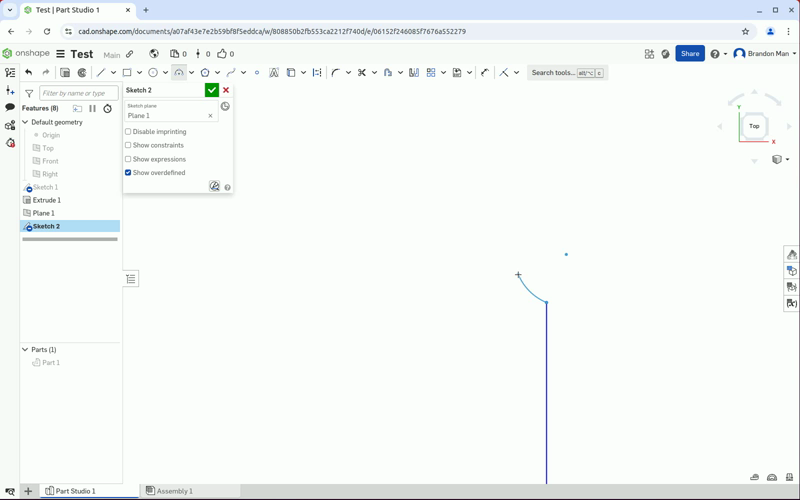
click(518, 274)
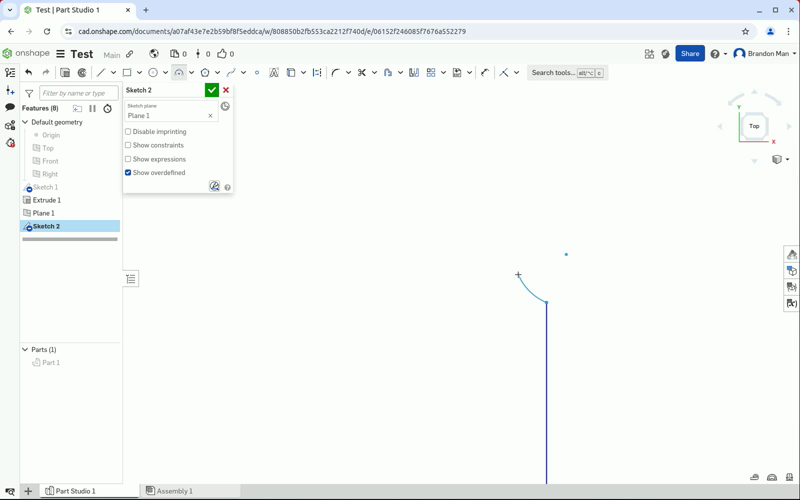
scroll(-6)
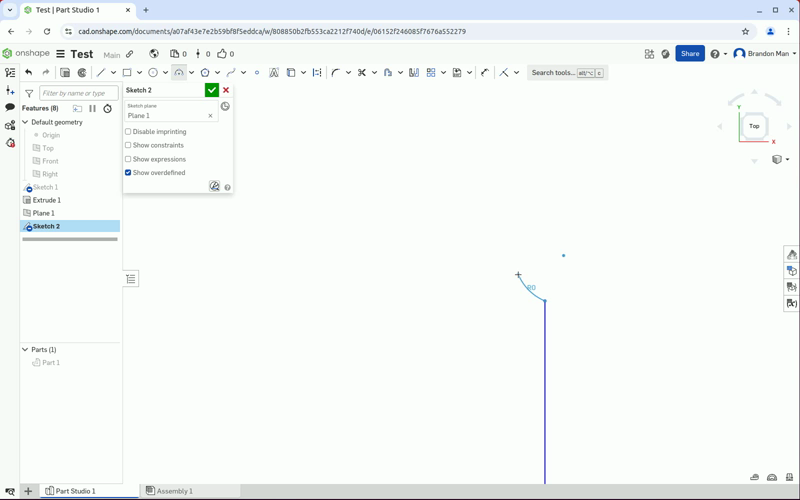
scroll(-6)
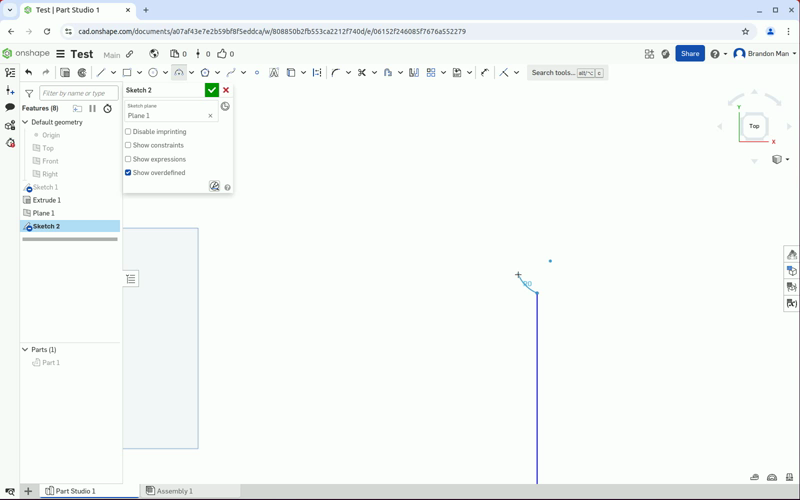
scroll(-6)
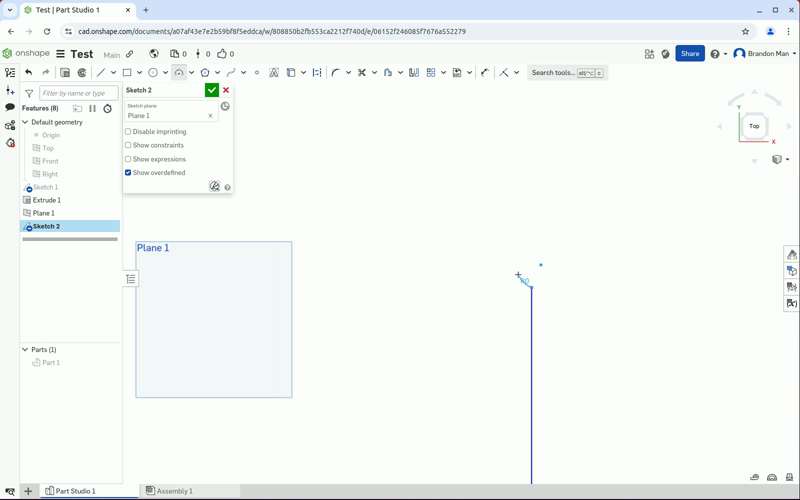
scroll(-6)
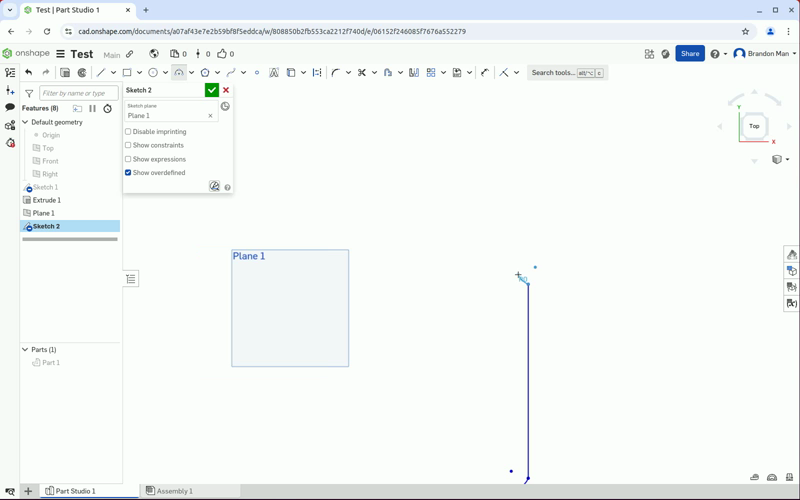
scroll(-6)
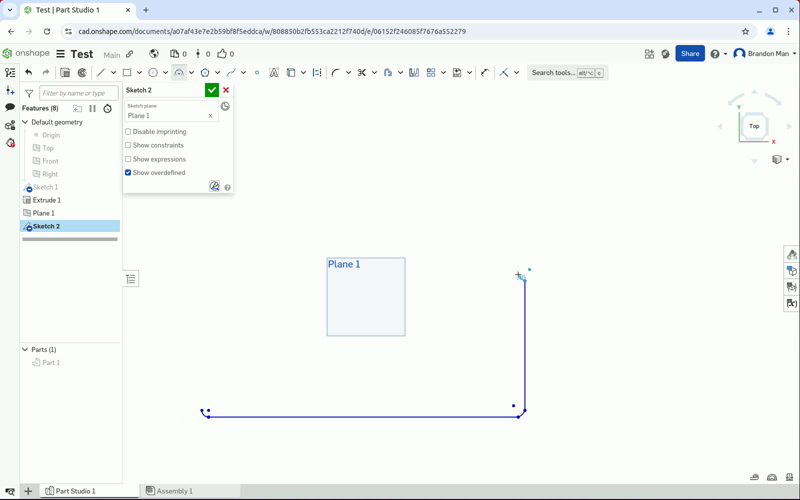
scroll(-6)
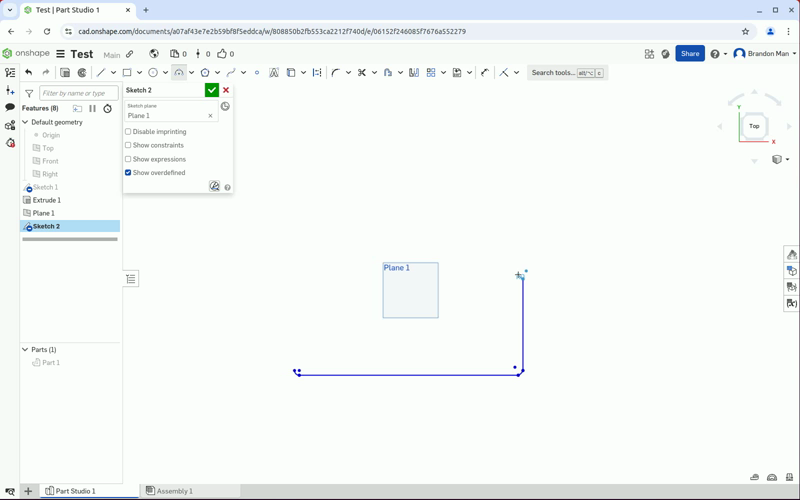
scroll(-6)
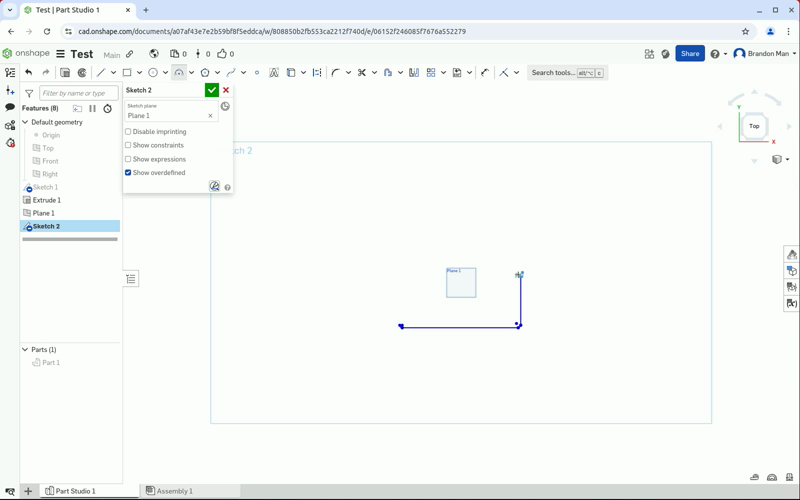
mouse_move(519, 275)
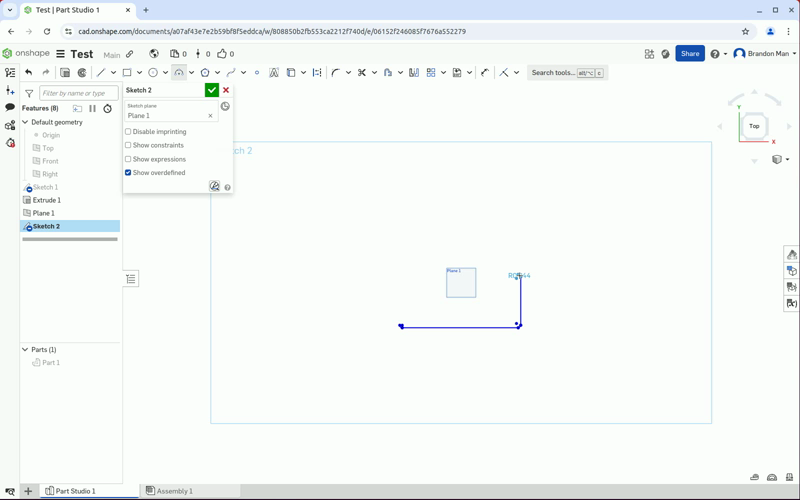
scroll(6)
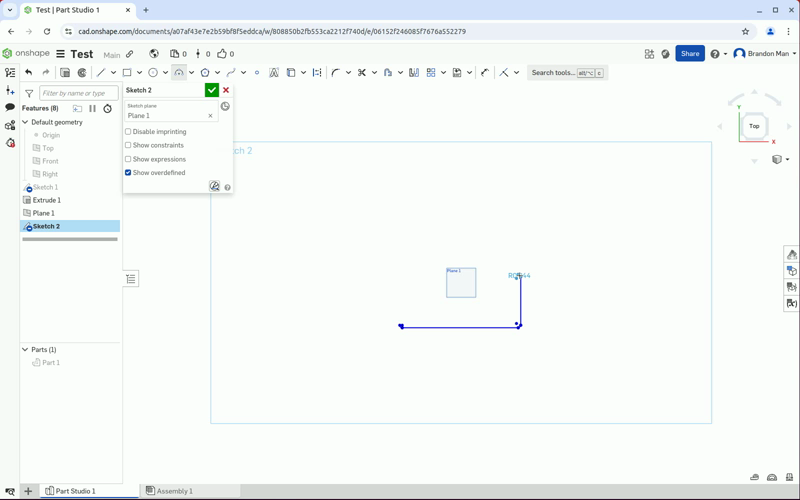
scroll(6)
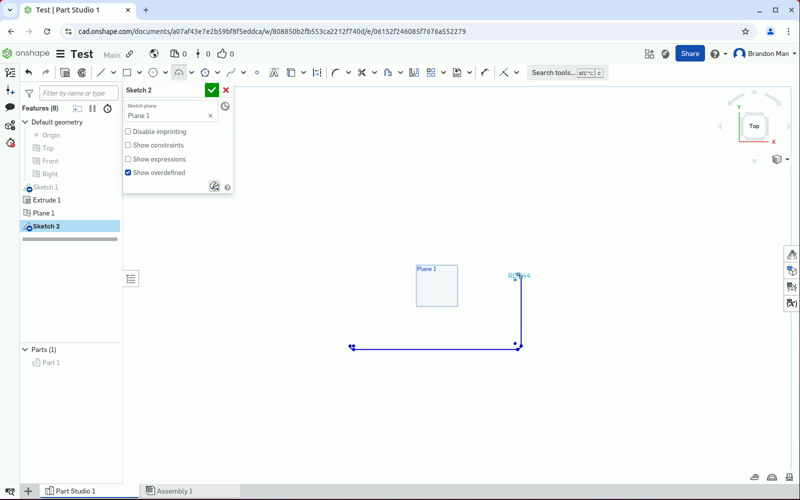
scroll(6)
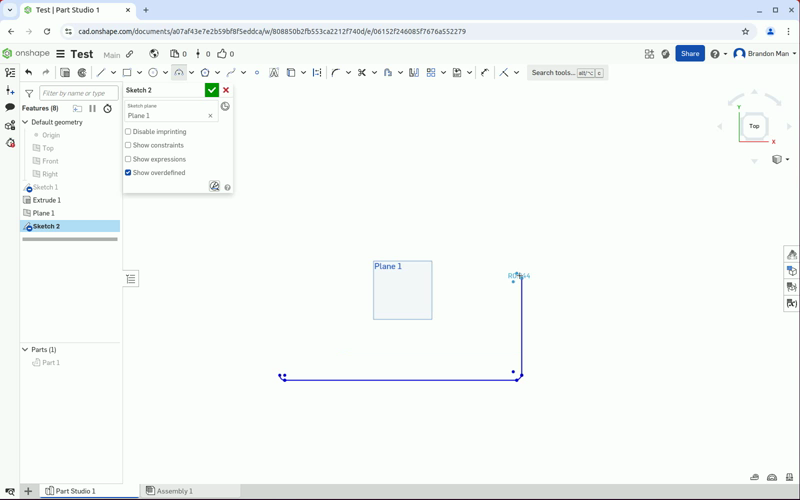
scroll(6)
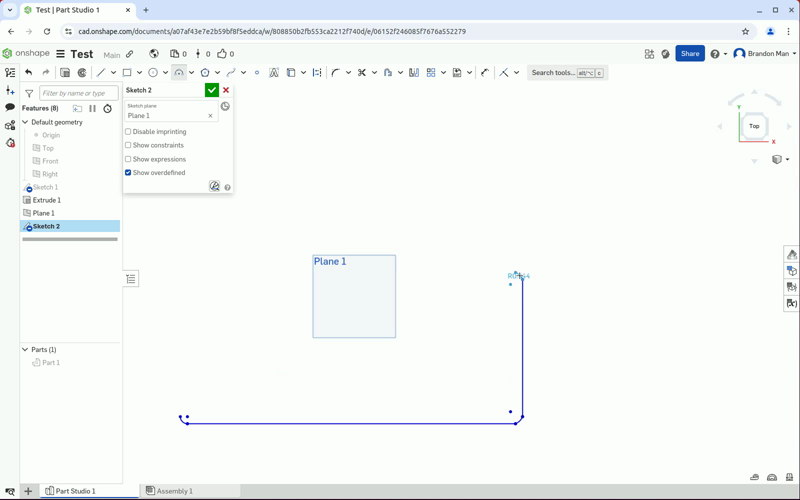
scroll(6)
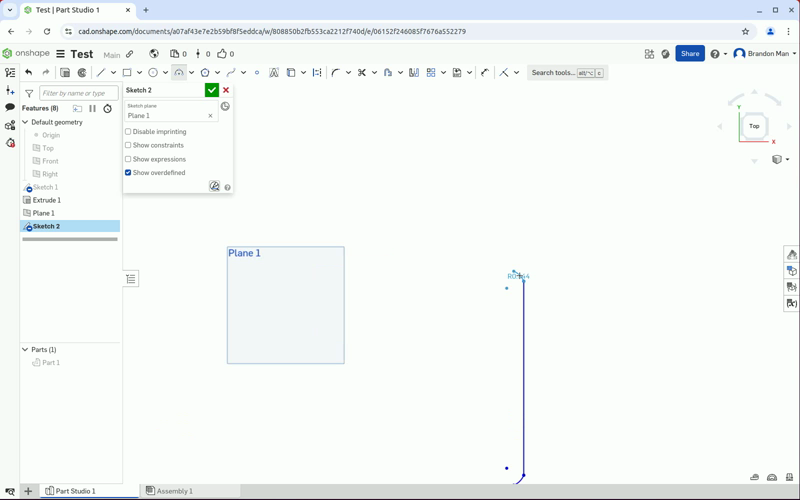
scroll(6)
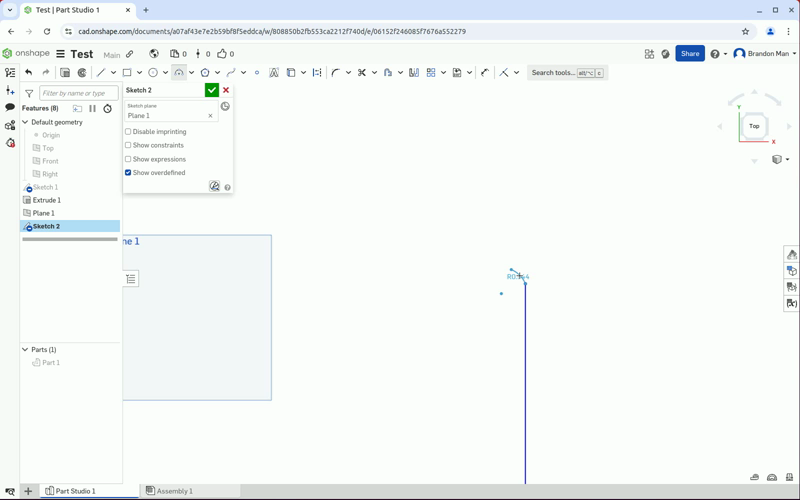
scroll(6)
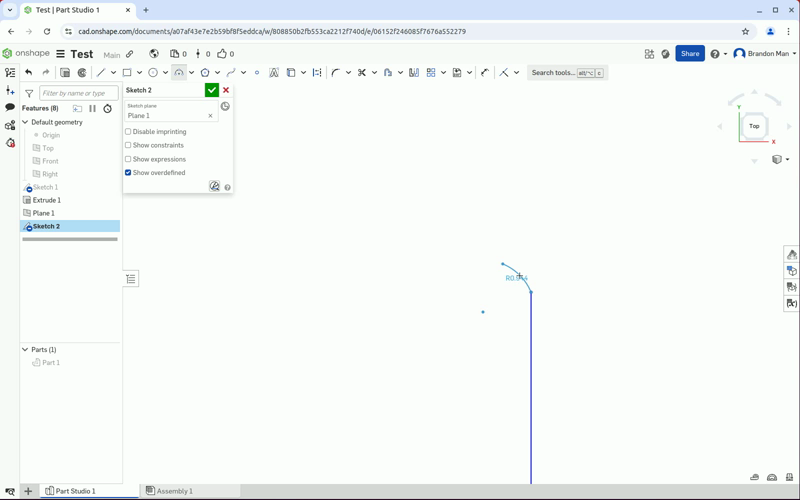
click(519, 275)
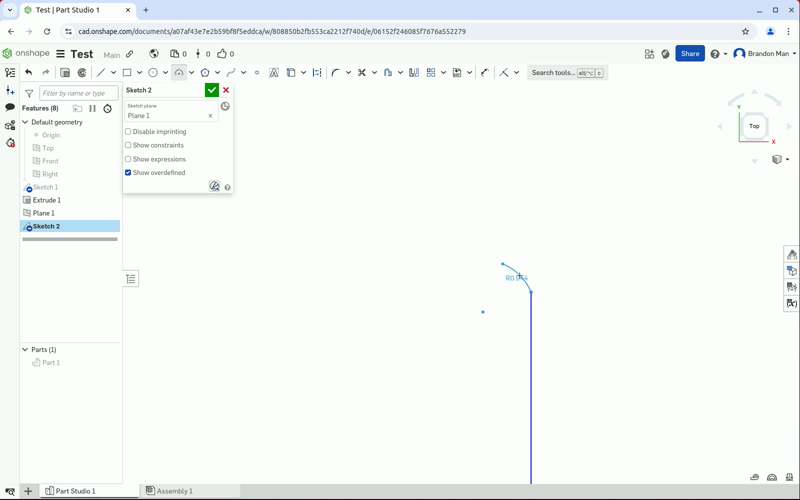
scroll(-6)
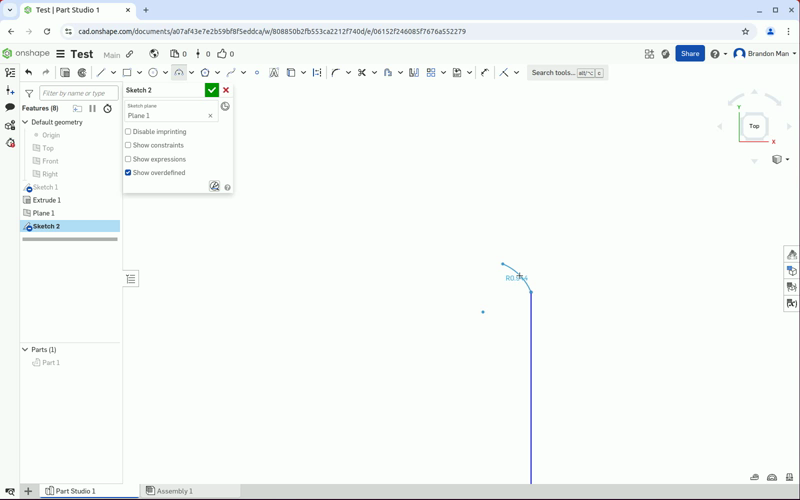
scroll(-6)
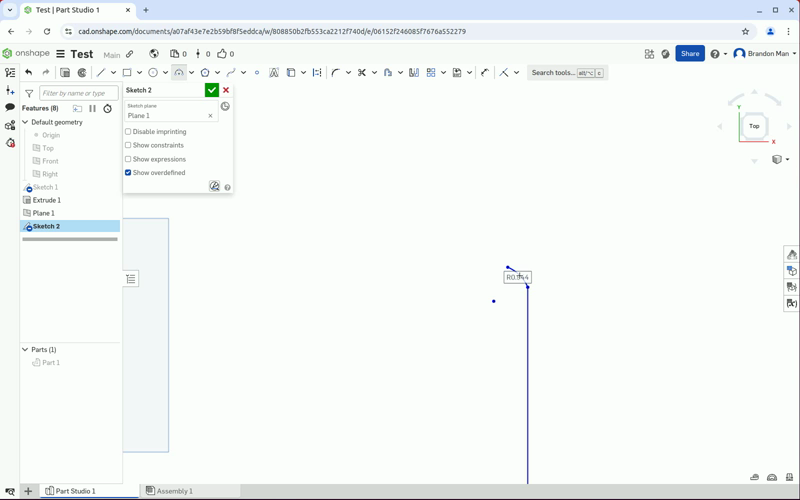
scroll(-6)
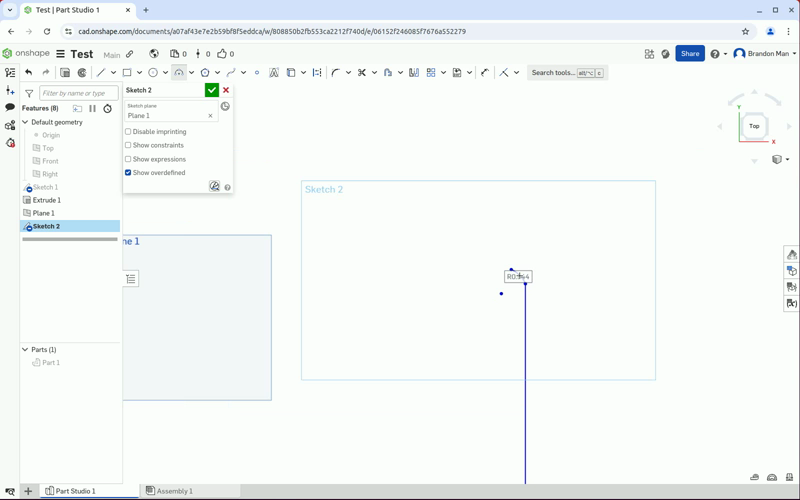
scroll(-6)
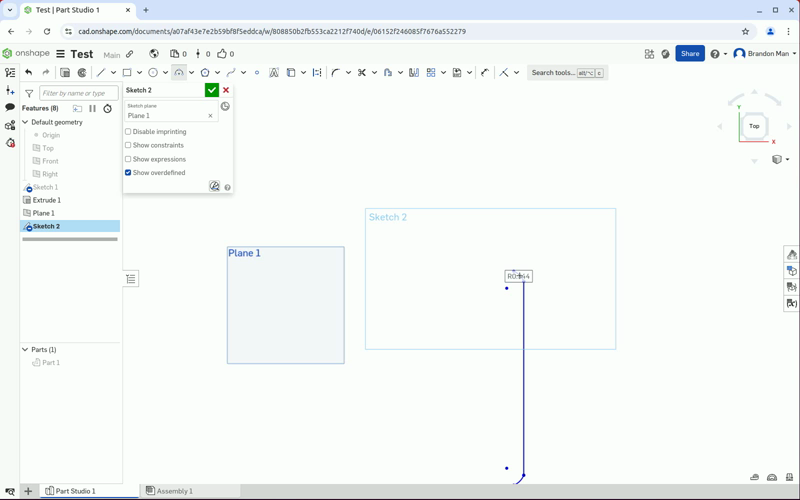
scroll(-6)
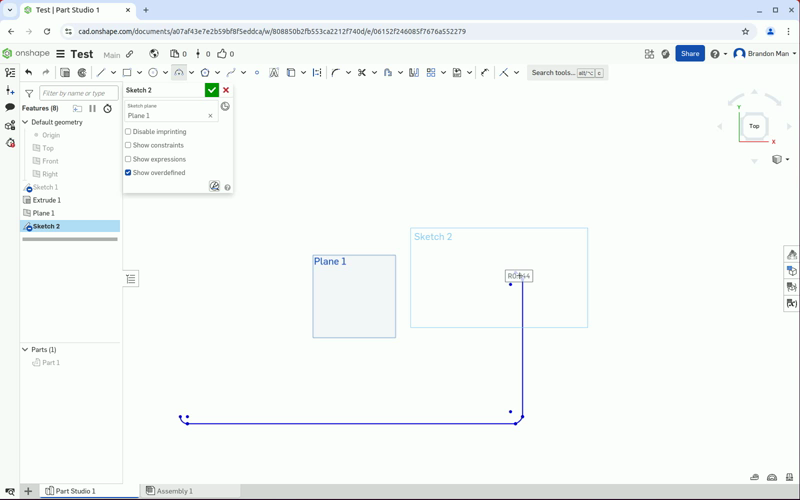
scroll(-6)
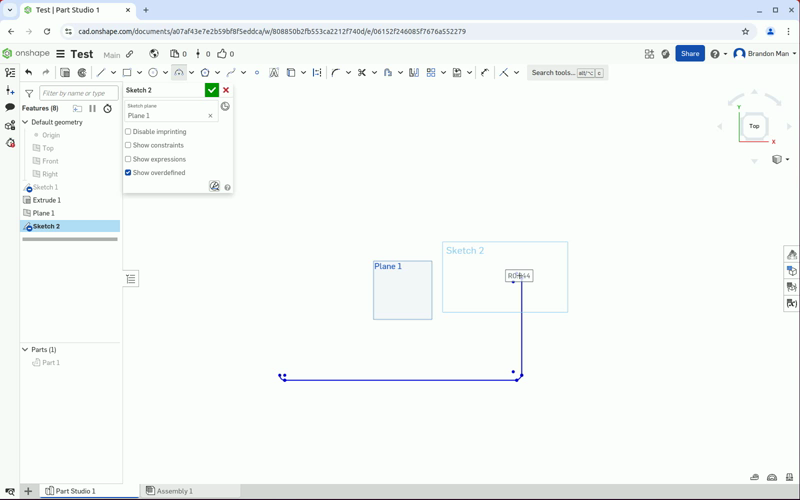
scroll(-6)
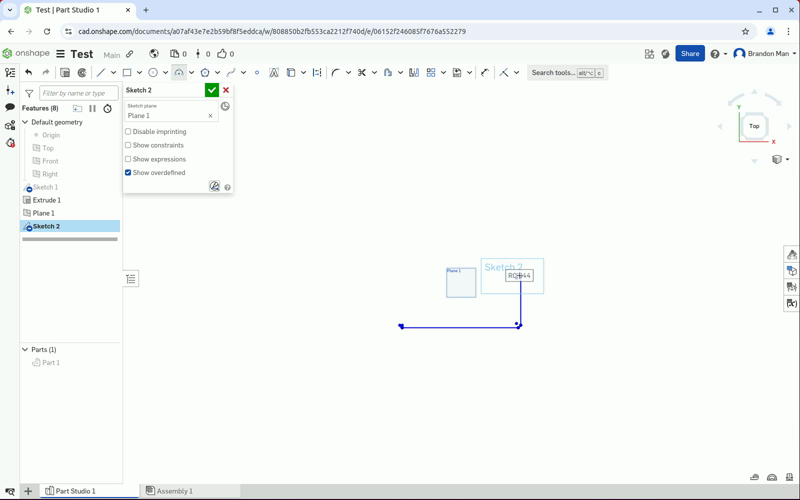
key_up(shift)
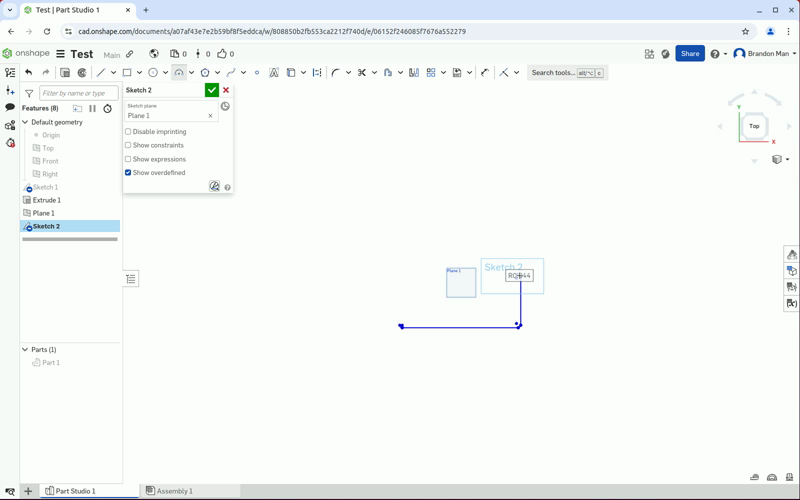
key(esc)
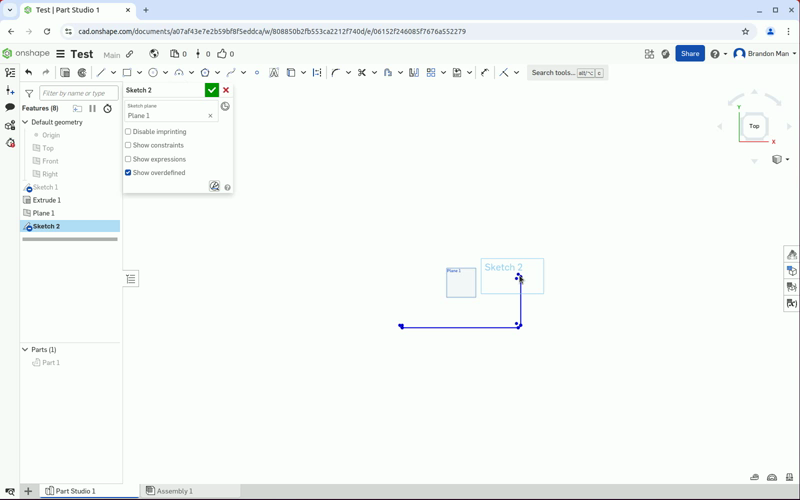
key(l)
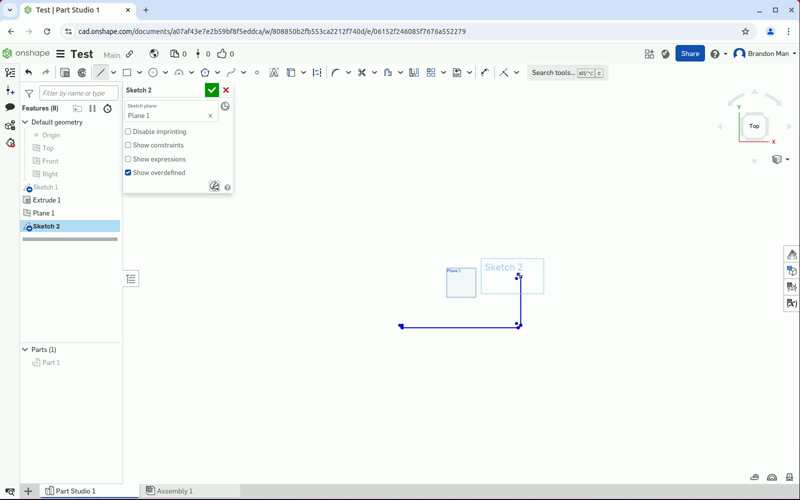
mouse_move(518, 274)
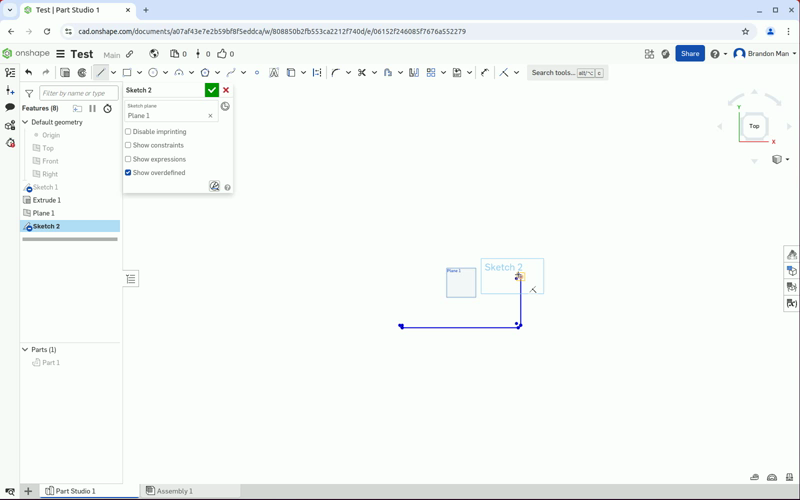
scroll(6)
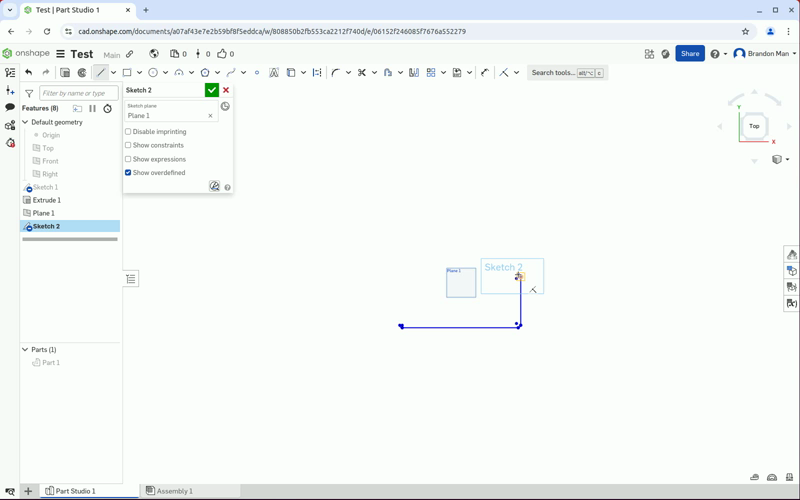
scroll(6)
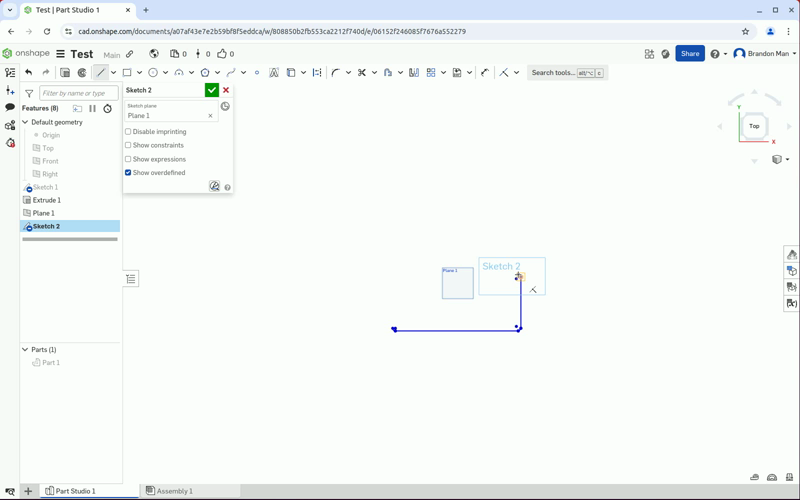
scroll(6)
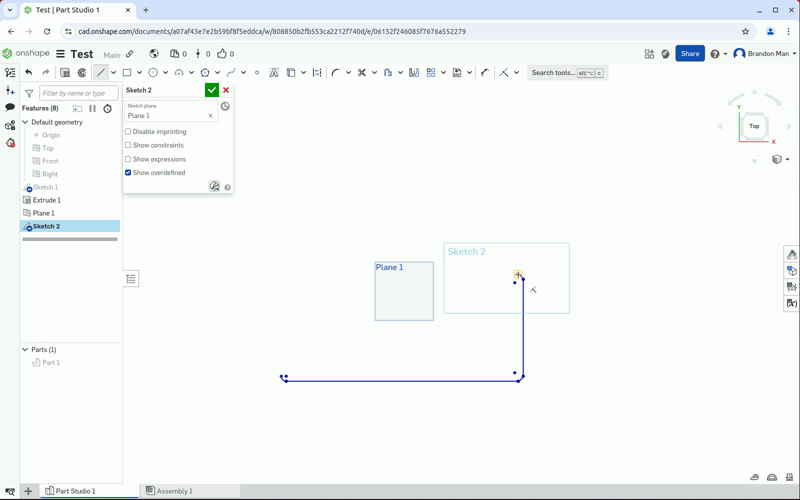
scroll(6)
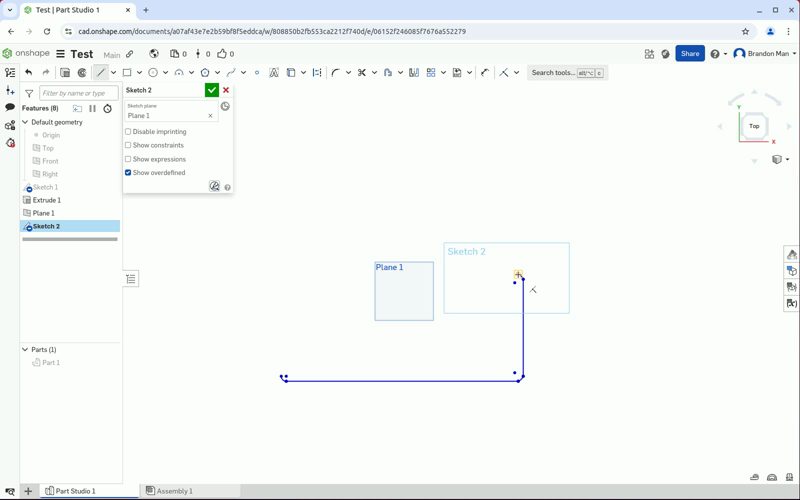
scroll(6)
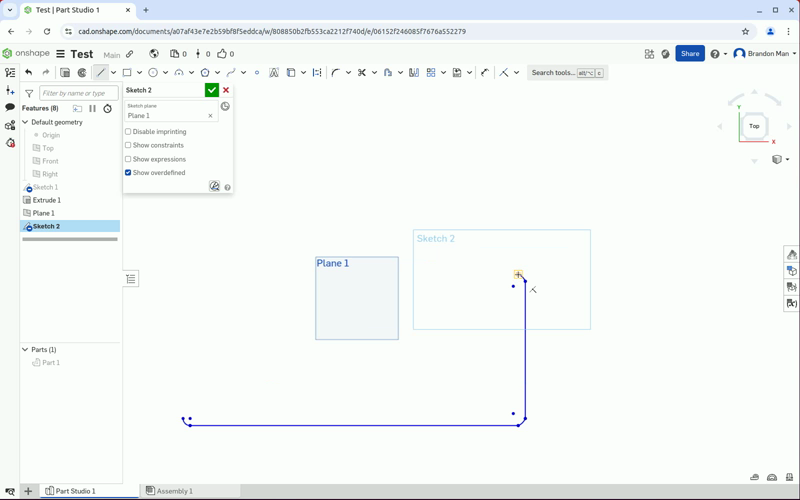
scroll(6)
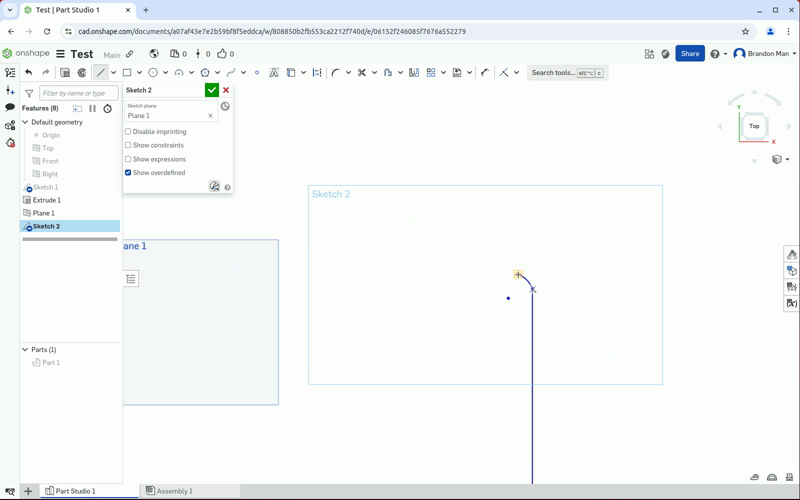
scroll(6)
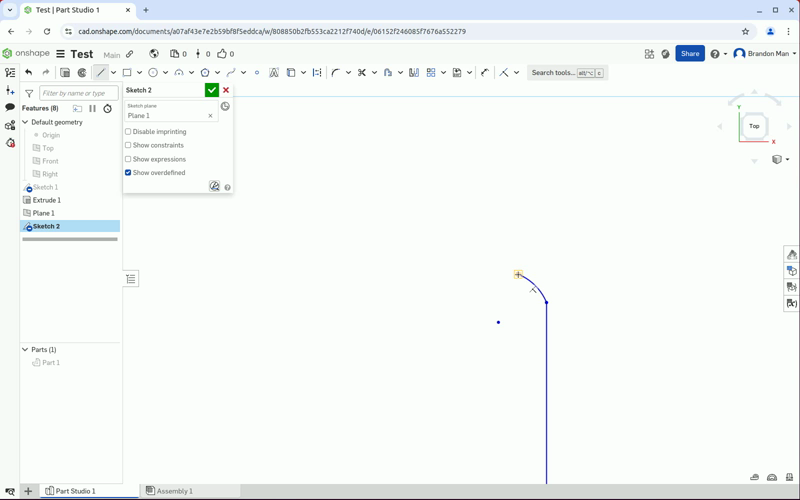
click(518, 274)
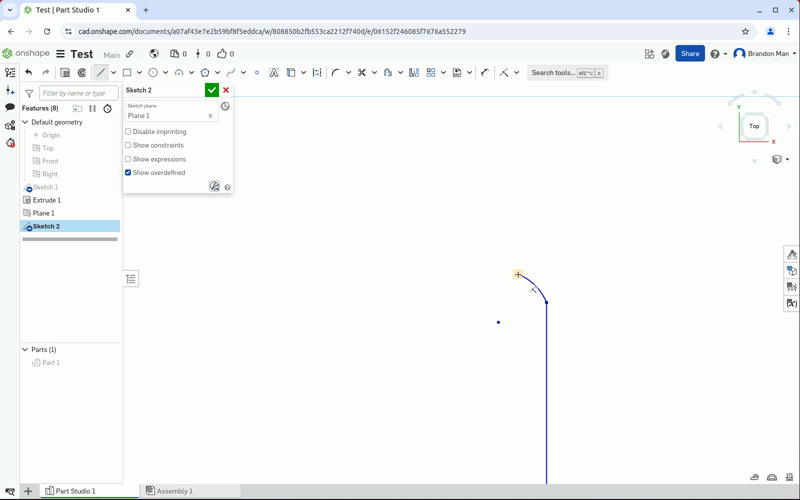
scroll(-6)
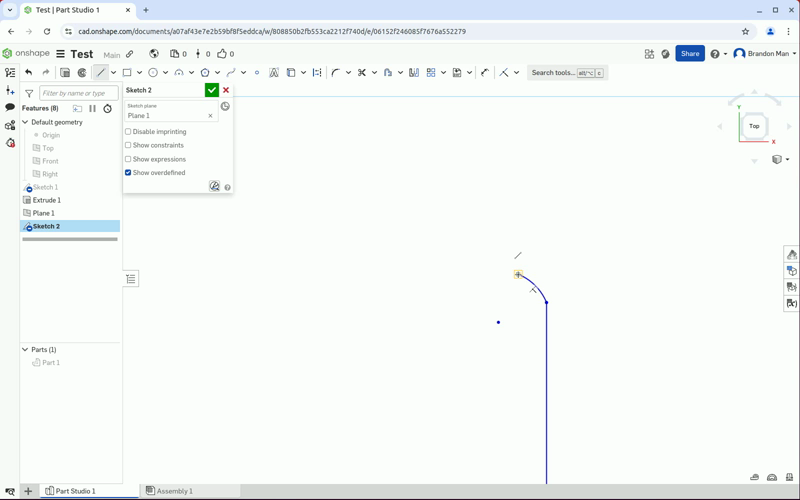
scroll(-6)
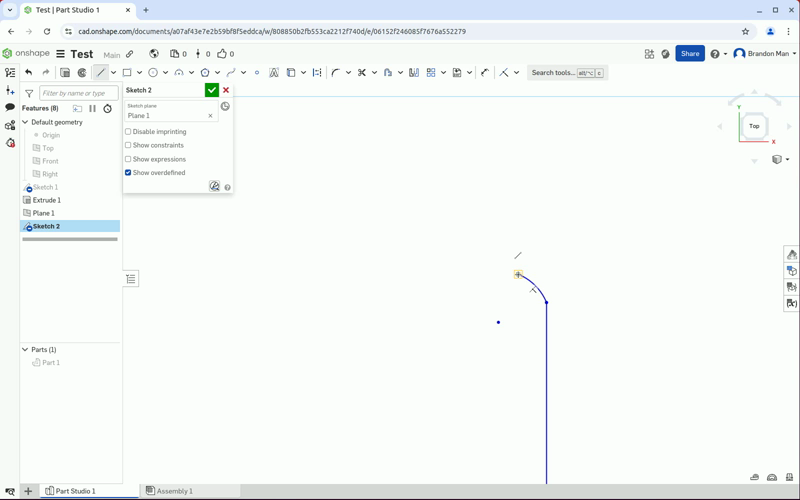
scroll(-6)
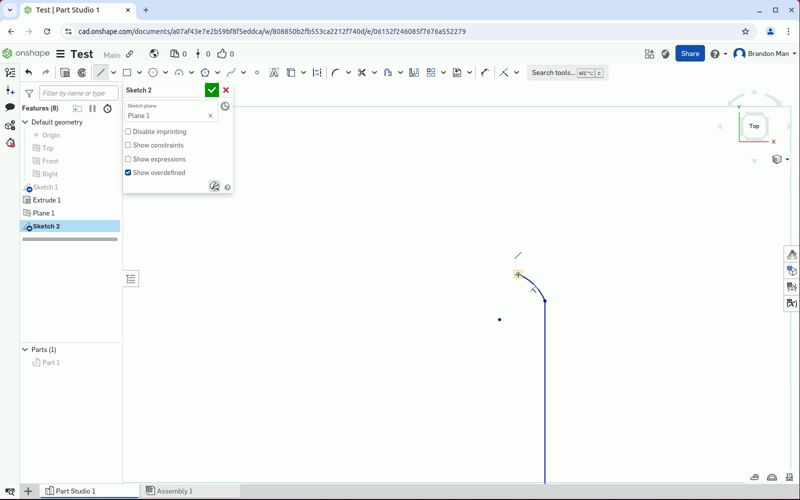
scroll(-6)
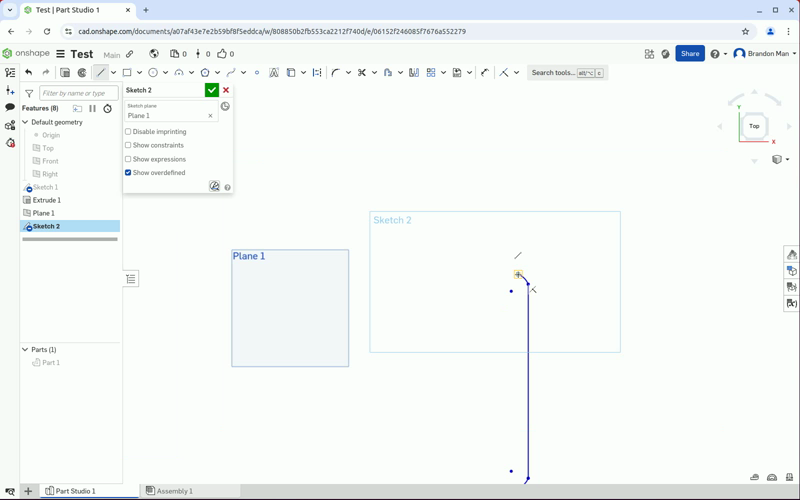
scroll(-6)
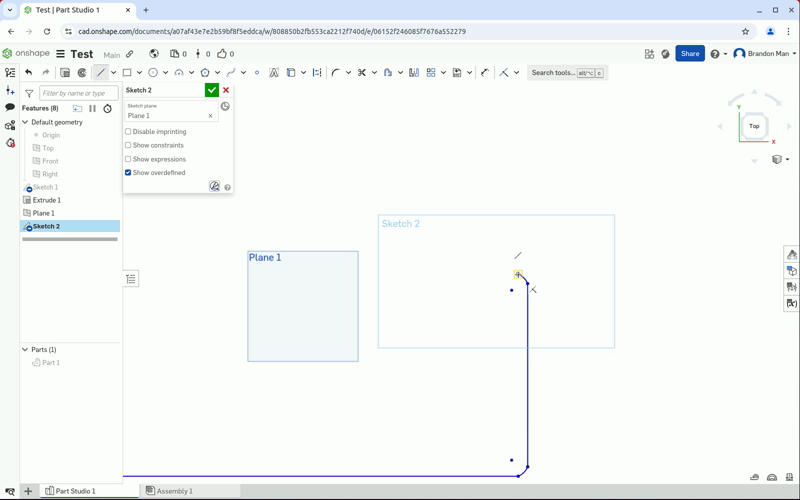
scroll(-6)
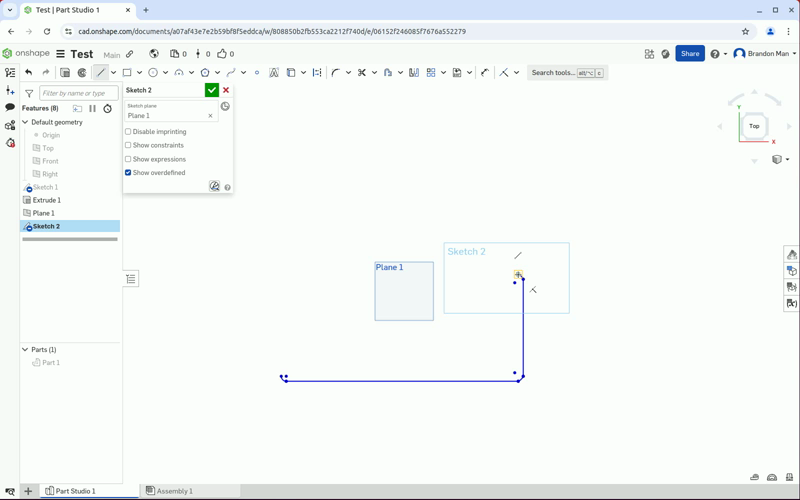
scroll(-6)
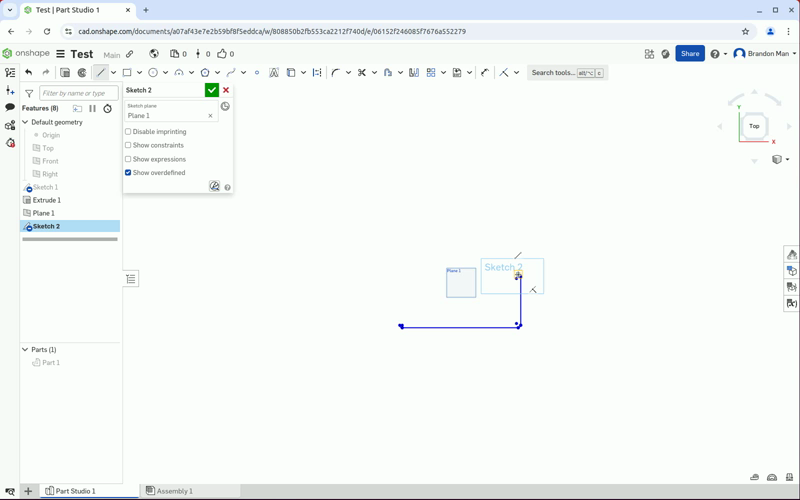
key_down(shift)
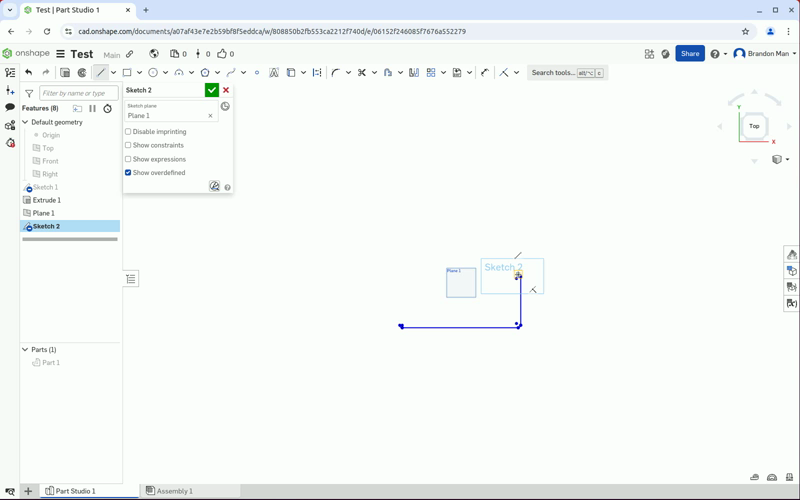
mouse_move(402, 274)
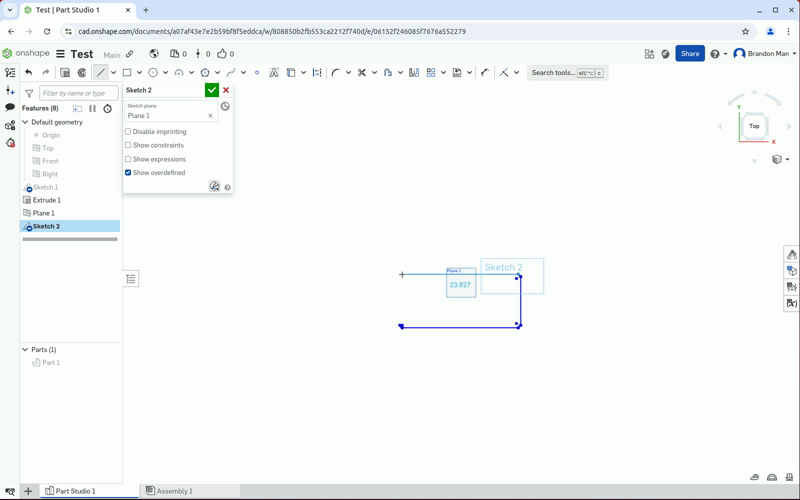
click(402, 274)
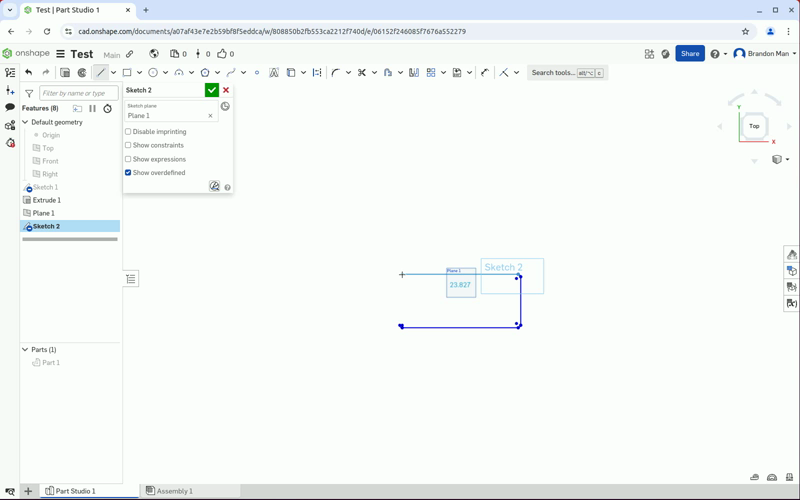
key_up(shift)
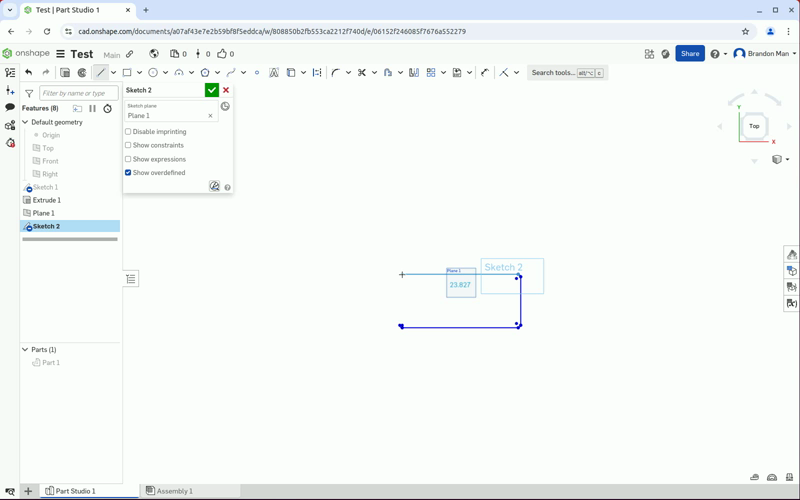
key(esc)
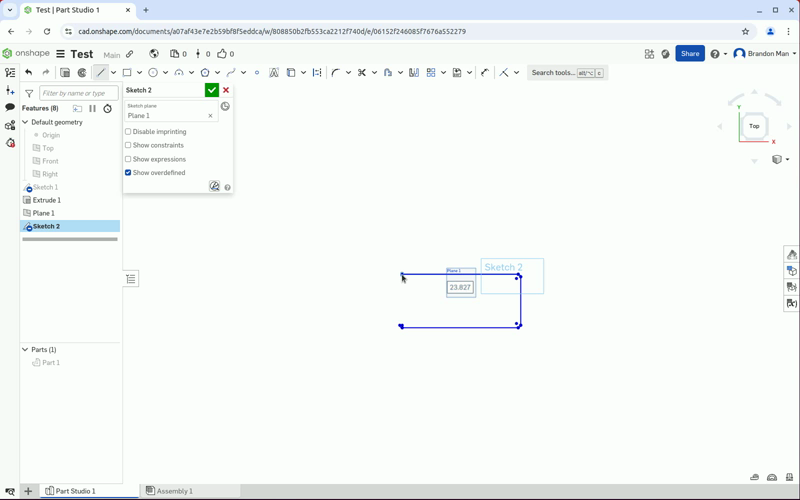
key(a)
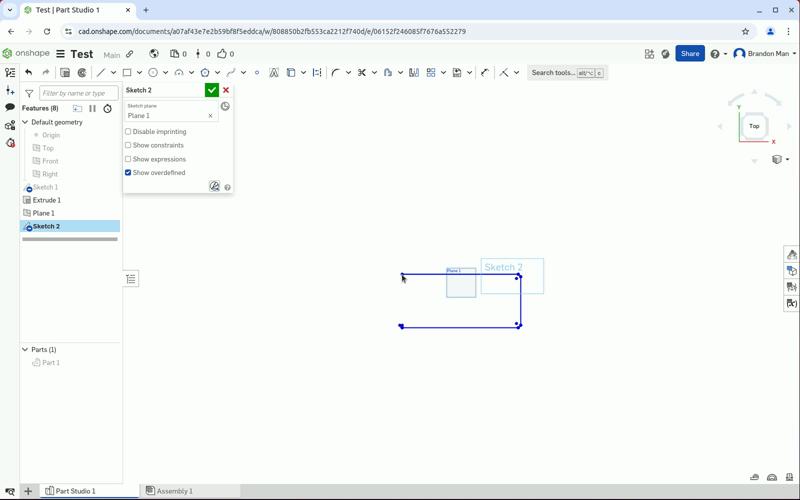
mouse_move(402, 274)
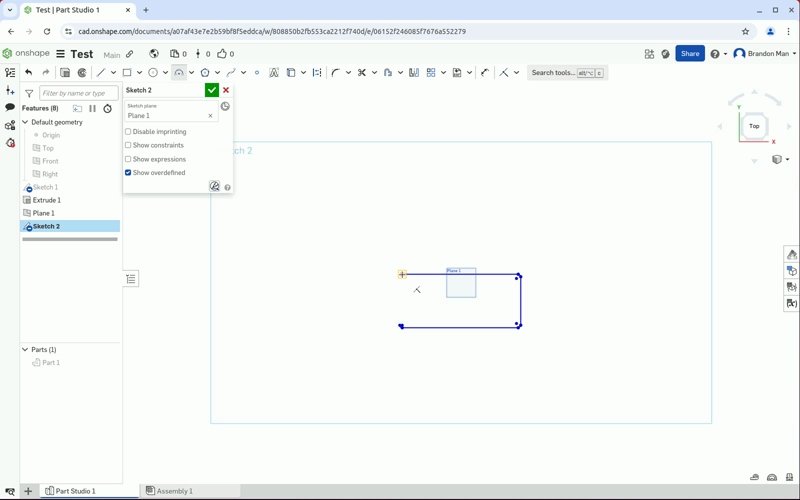
click(402, 274)
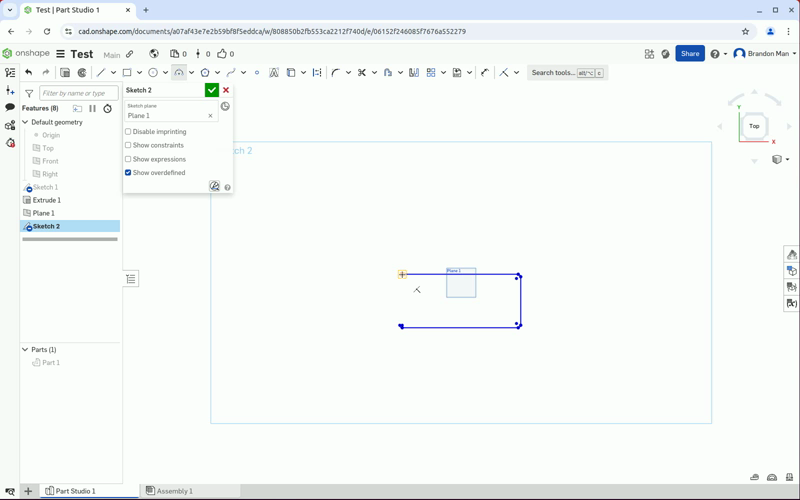
key_down(shift)
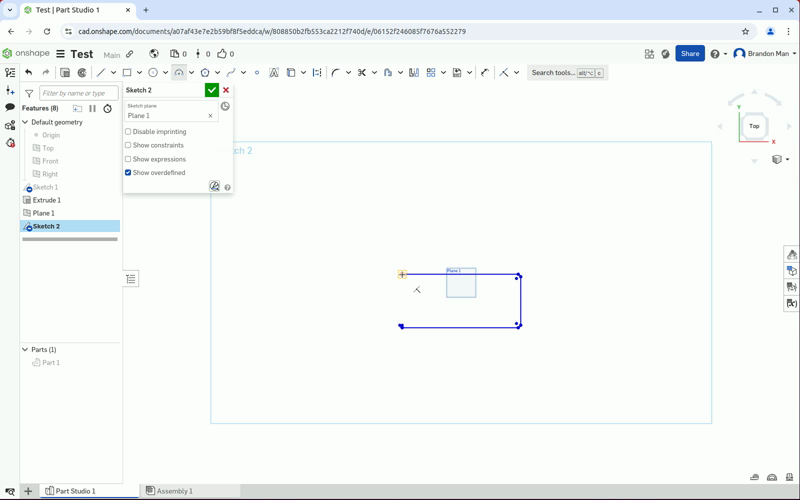
mouse_move(399, 276)
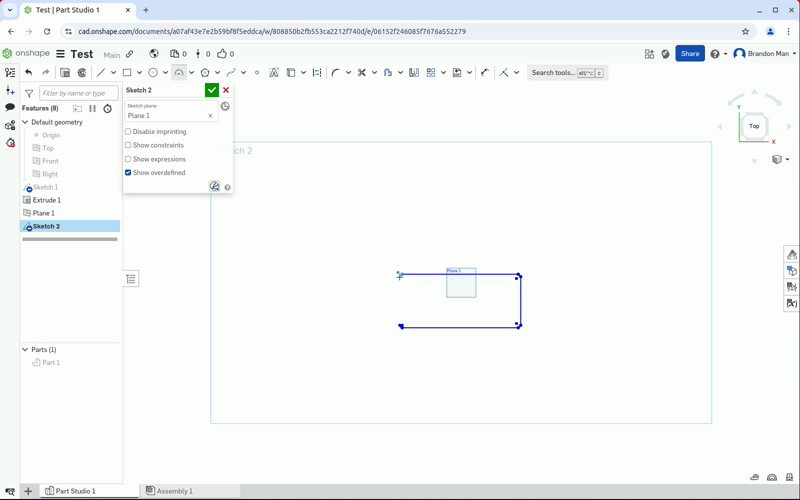
scroll(6)
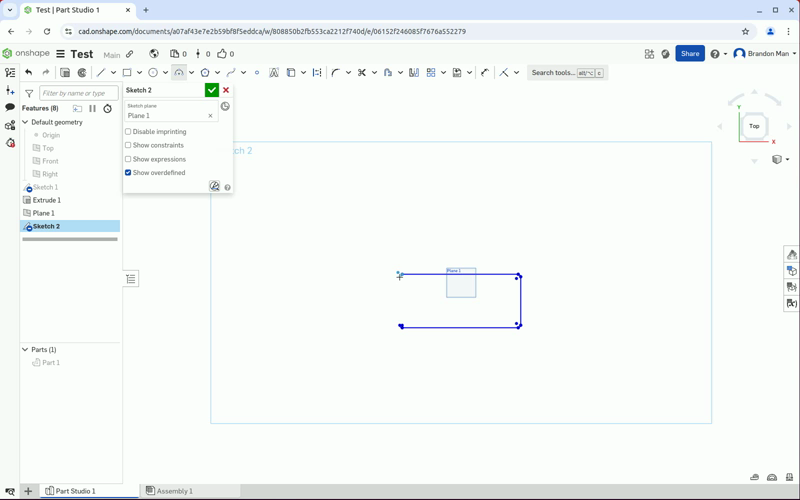
scroll(6)
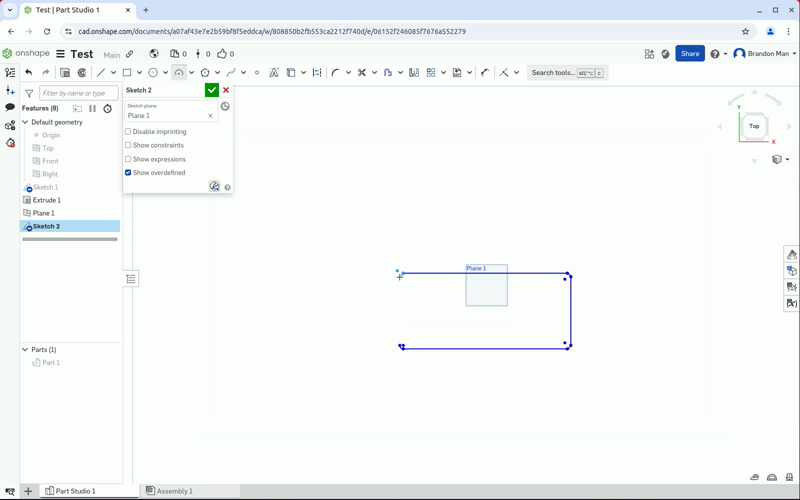
scroll(6)
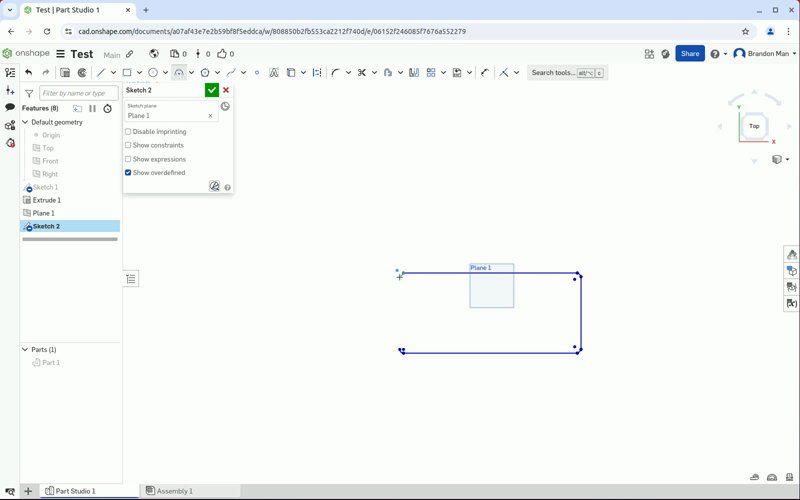
scroll(6)
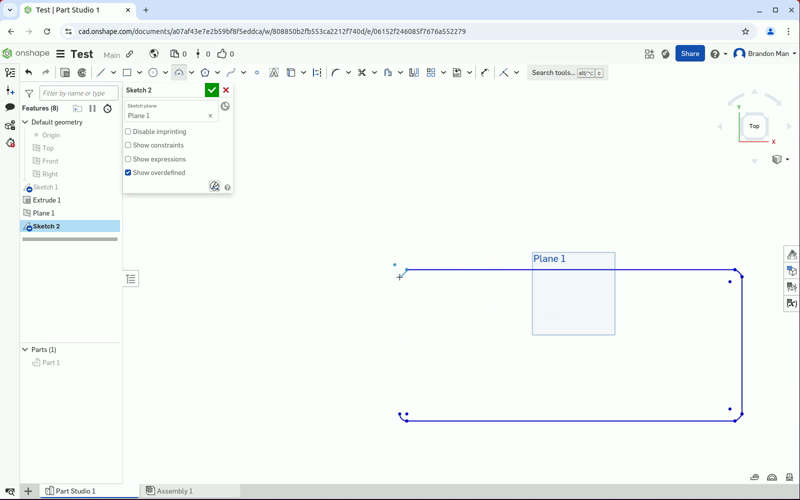
scroll(6)
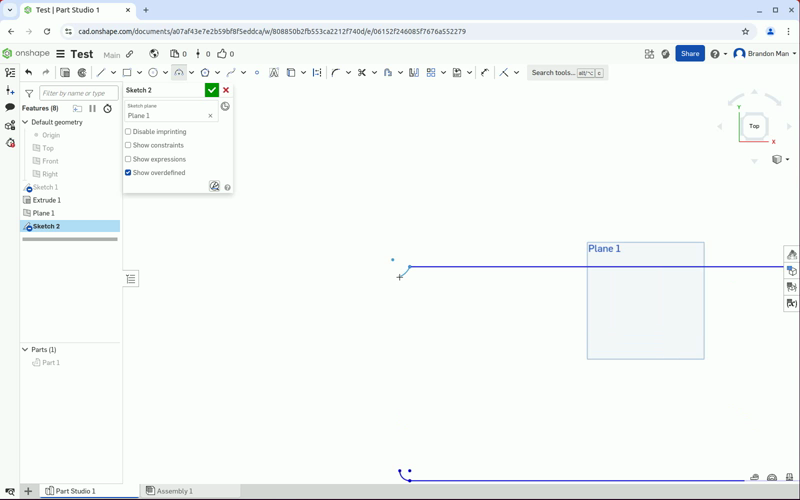
scroll(6)
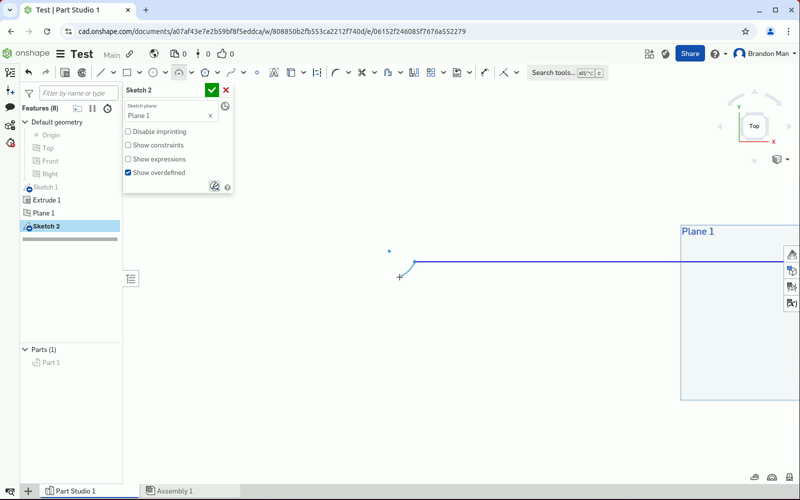
scroll(6)
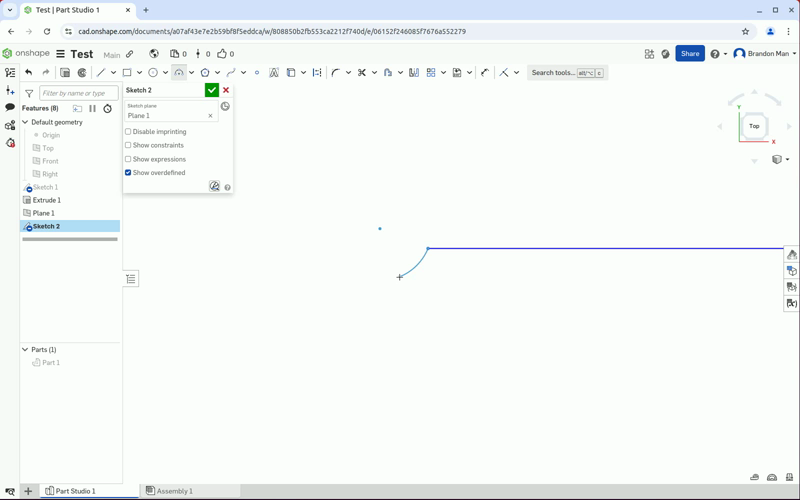
click(399, 276)
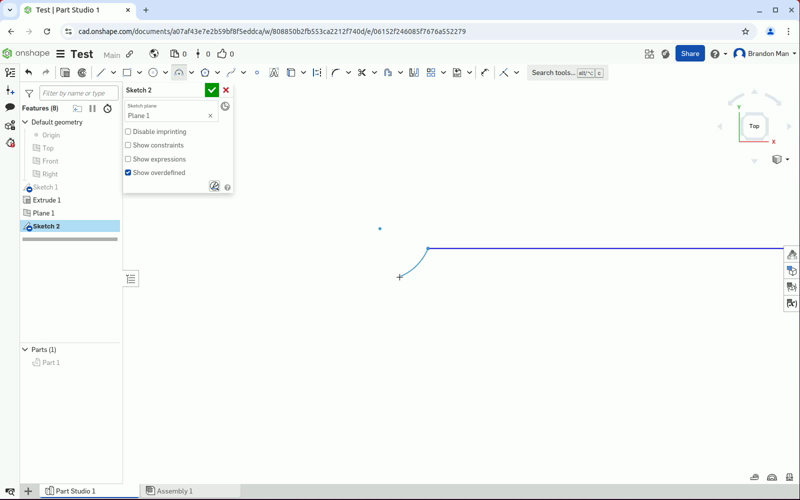
scroll(-6)
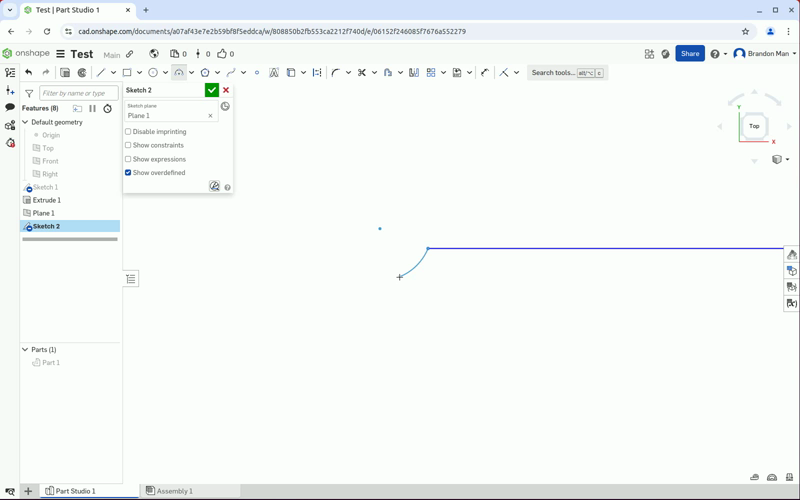
scroll(-6)
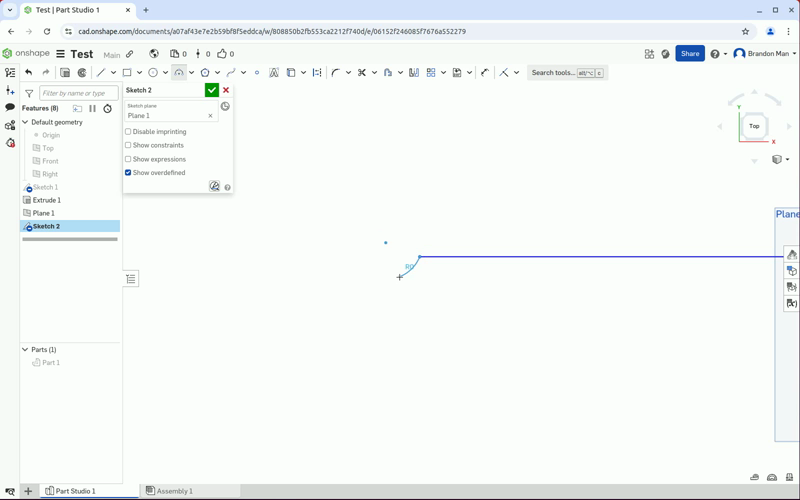
scroll(-6)
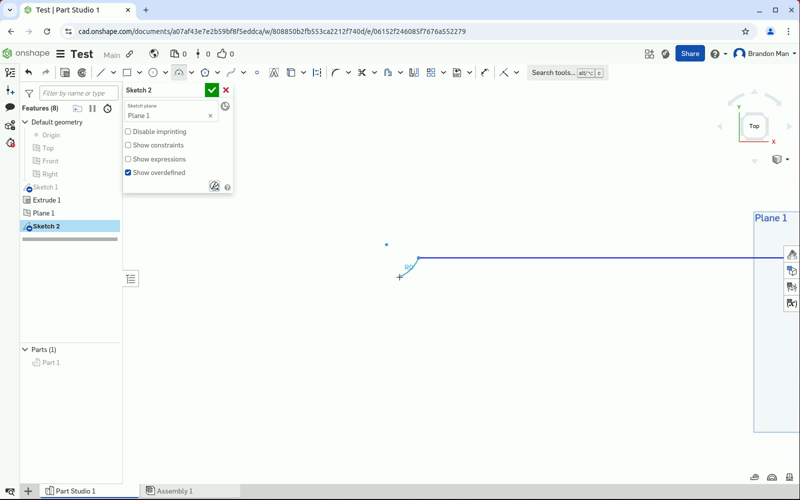
scroll(-6)
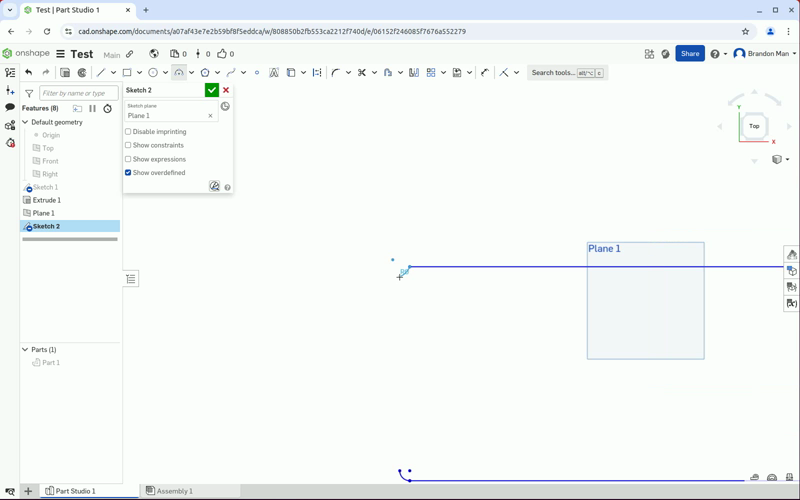
scroll(-6)
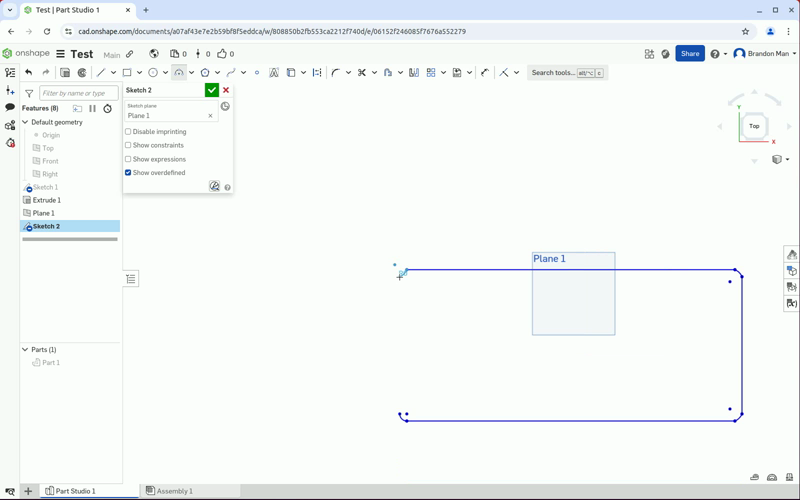
scroll(-6)
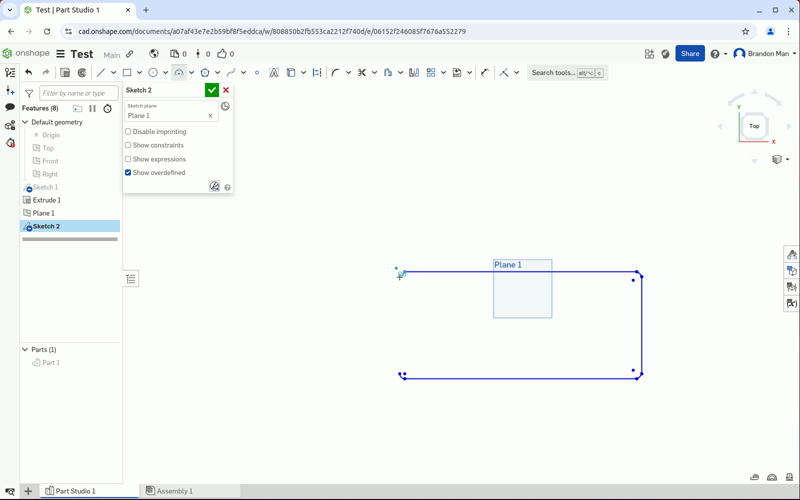
scroll(-6)
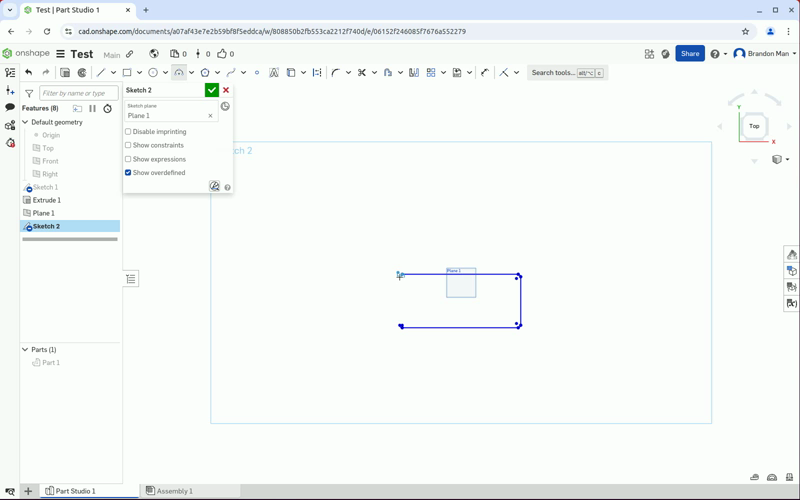
mouse_move(400, 275)
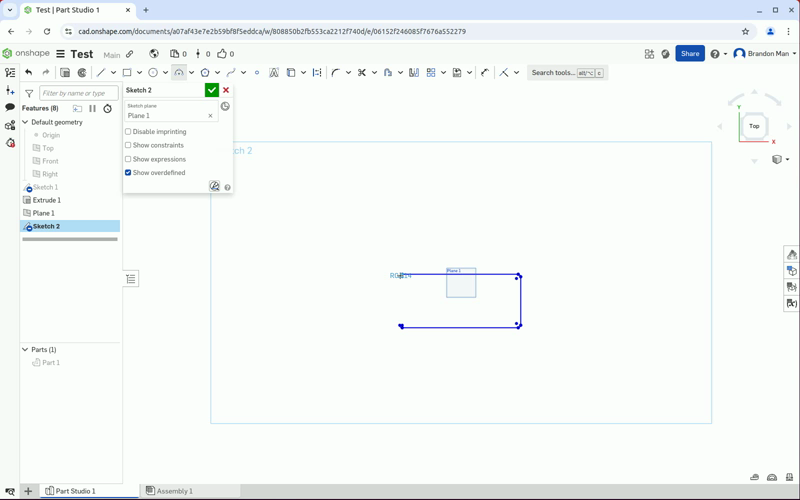
scroll(6)
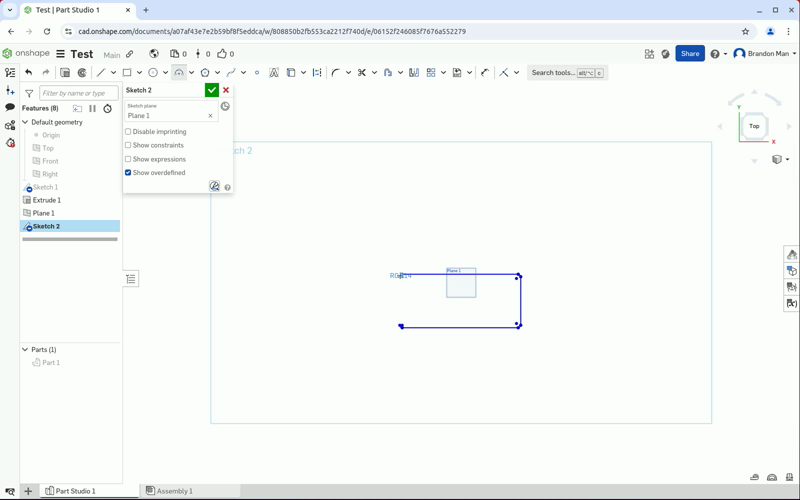
scroll(6)
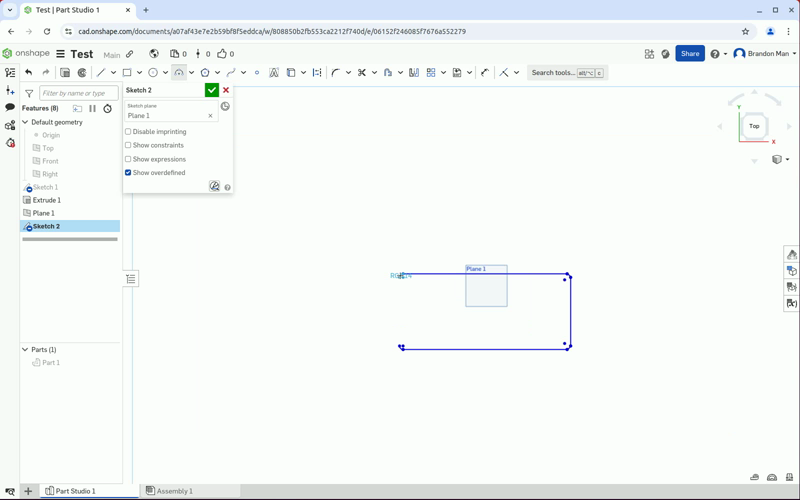
scroll(6)
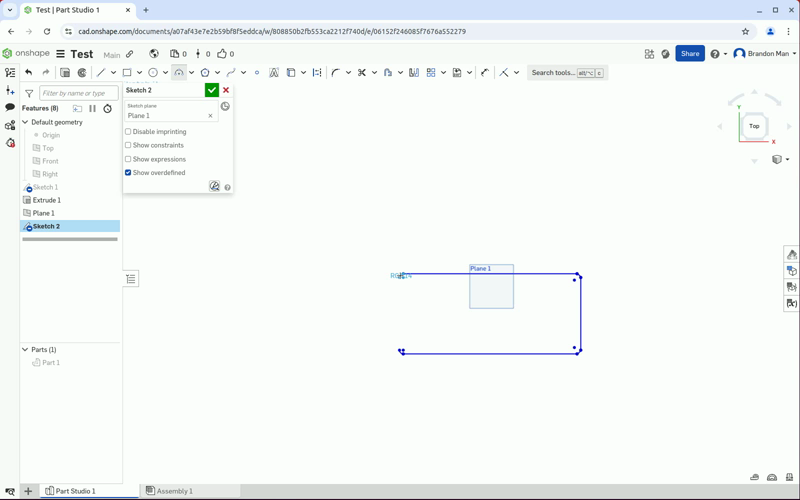
scroll(6)
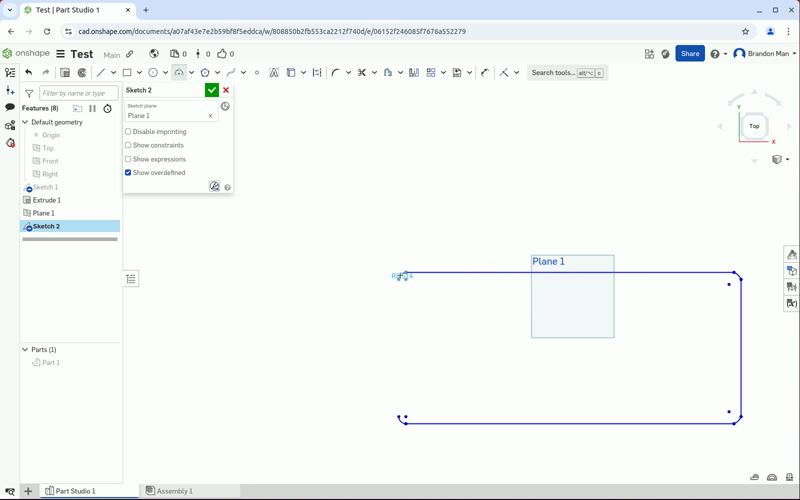
scroll(6)
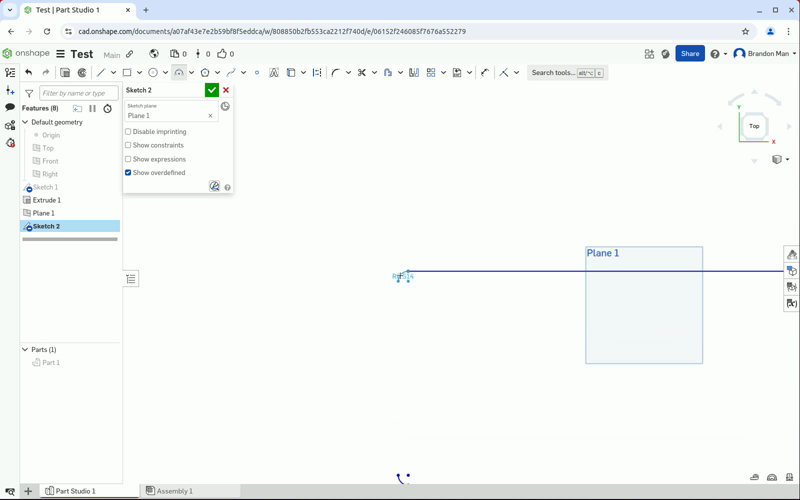
scroll(6)
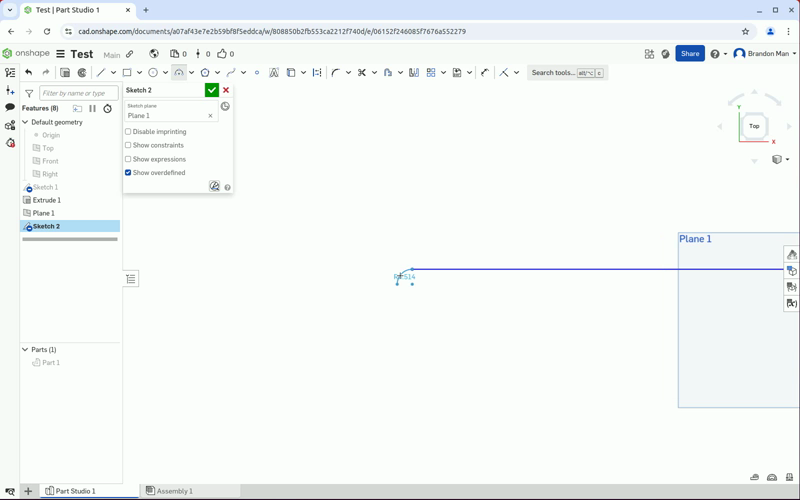
scroll(6)
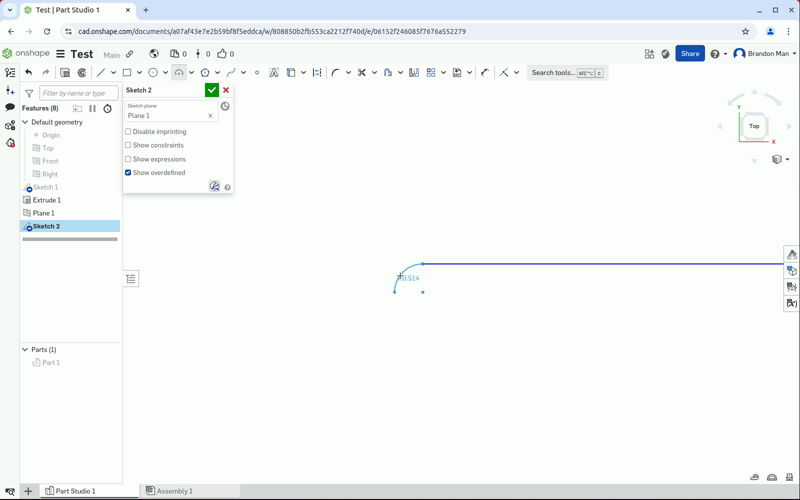
click(400, 275)
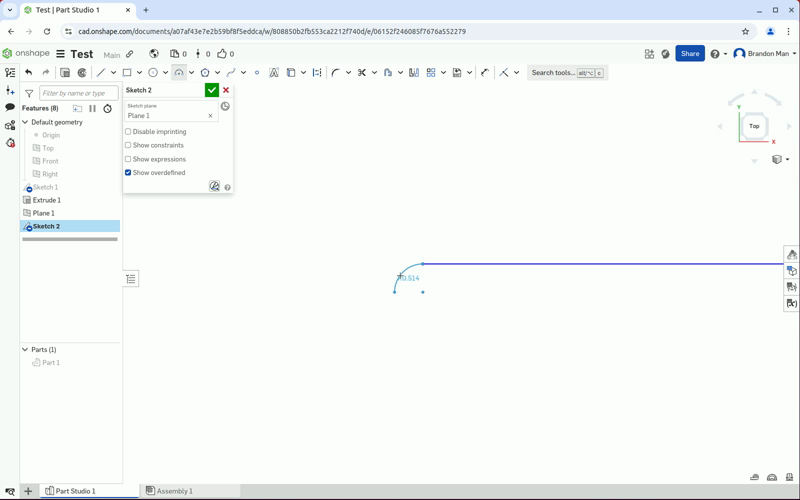
scroll(-6)
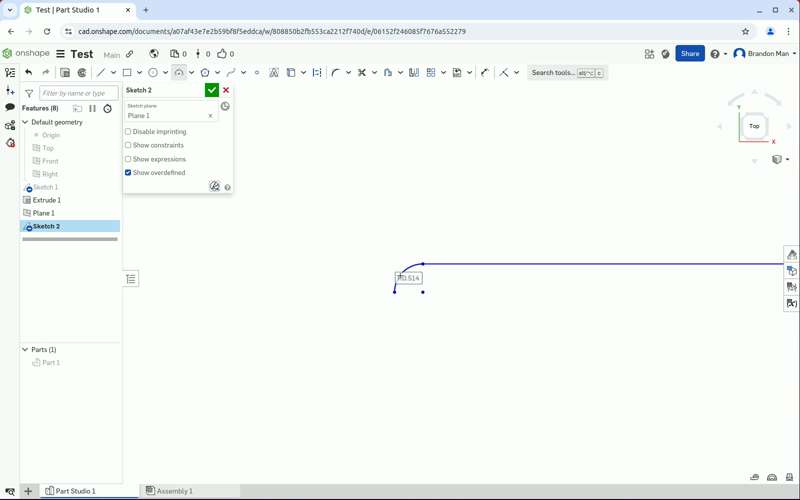
scroll(-6)
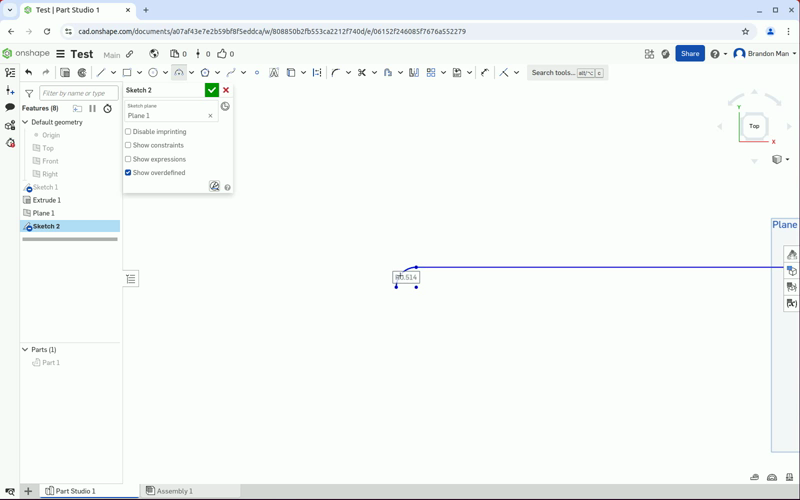
scroll(-6)
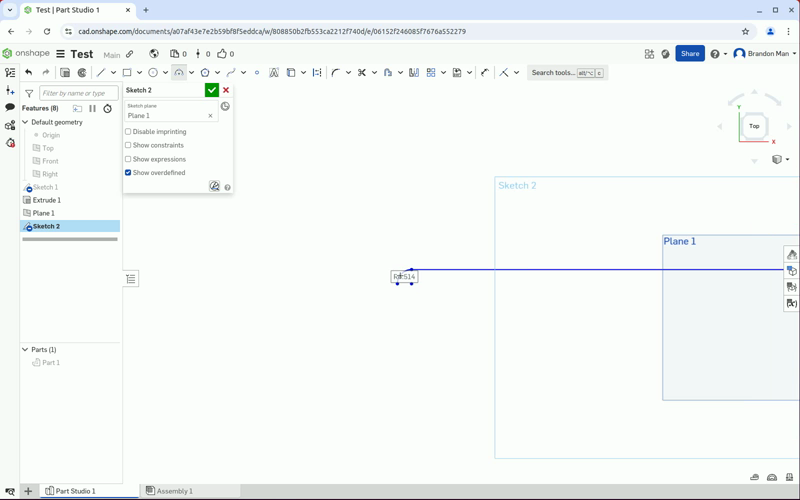
scroll(-6)
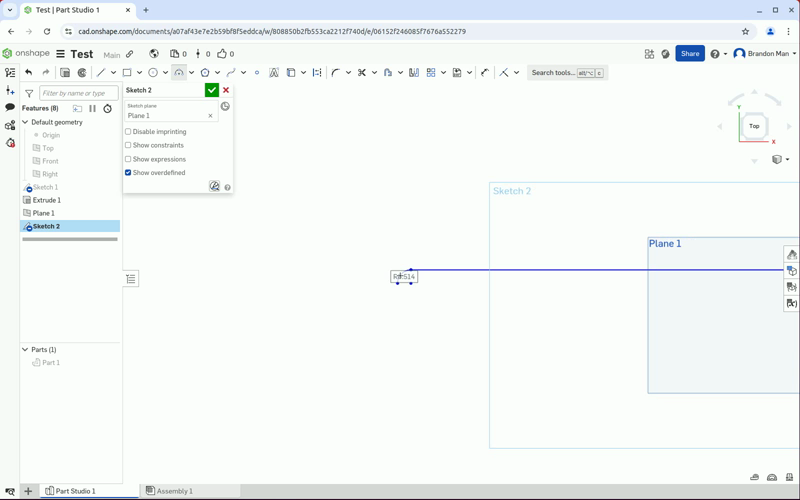
scroll(-6)
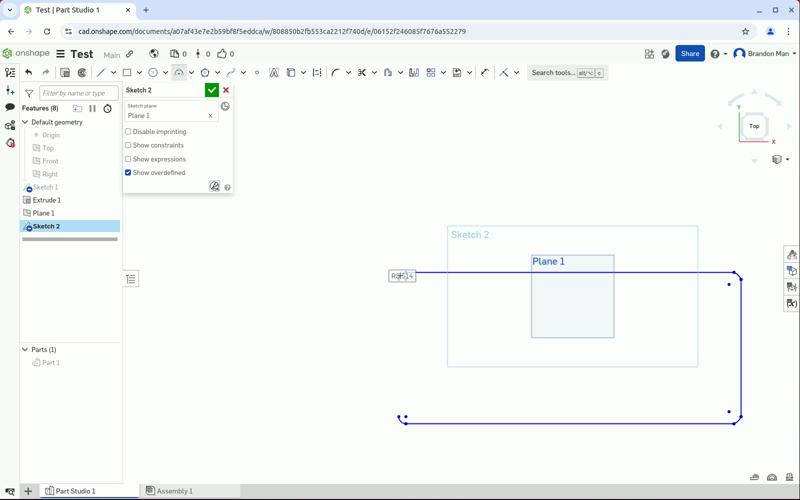
scroll(-6)
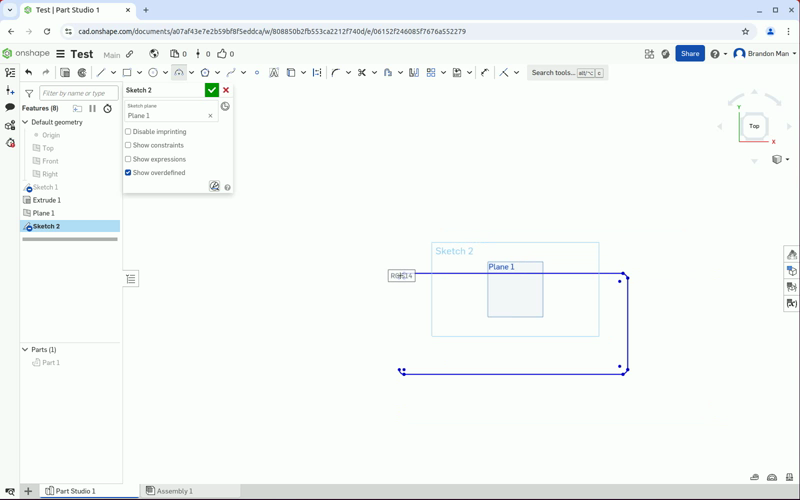
scroll(-6)
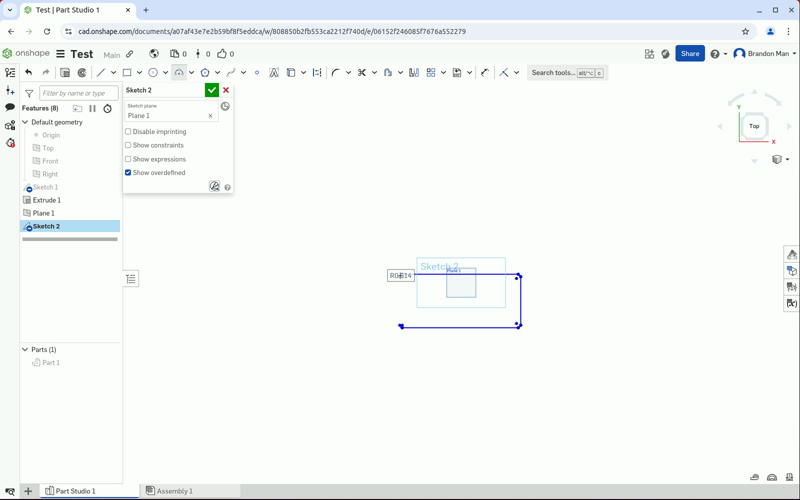
key_up(shift)
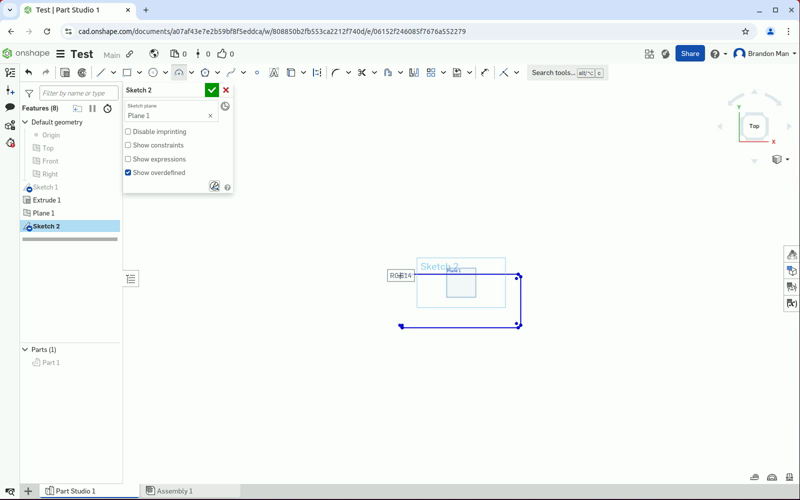
key(esc)
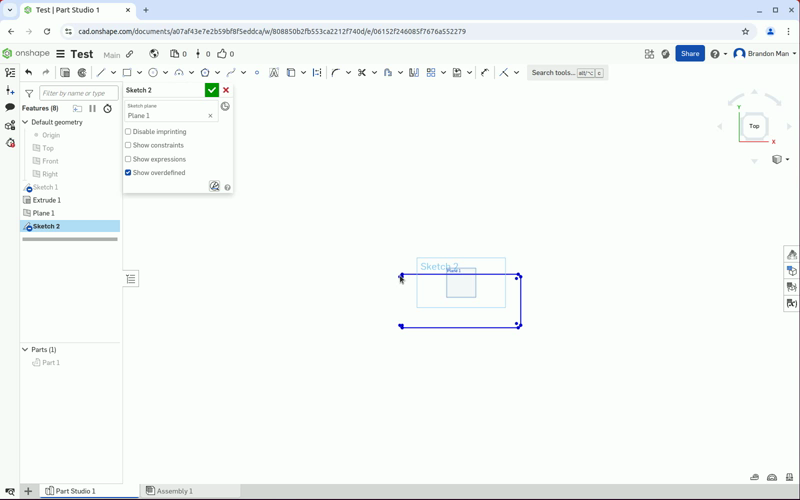
key(l)
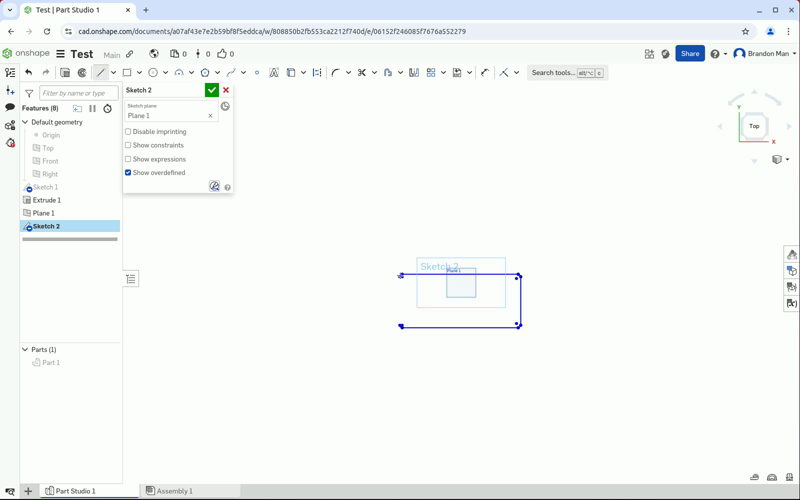
mouse_move(399, 276)
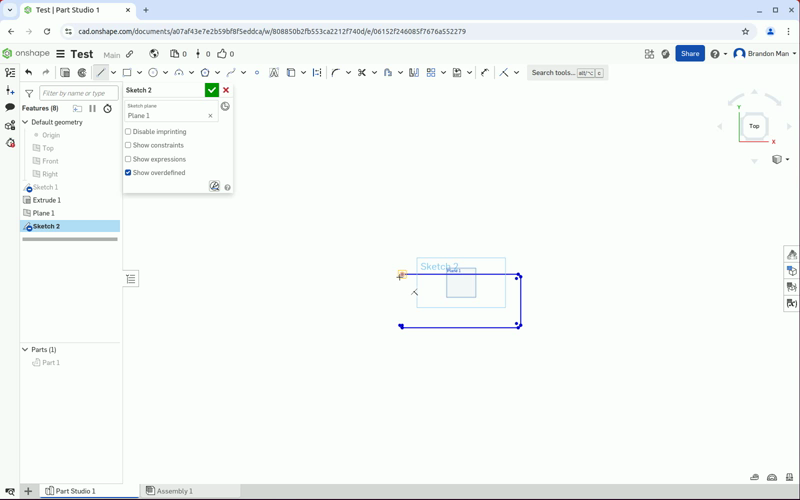
scroll(6)
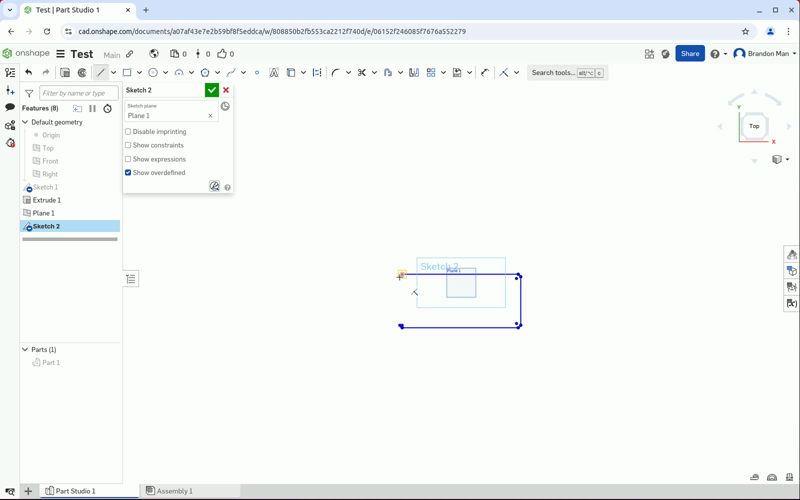
scroll(6)
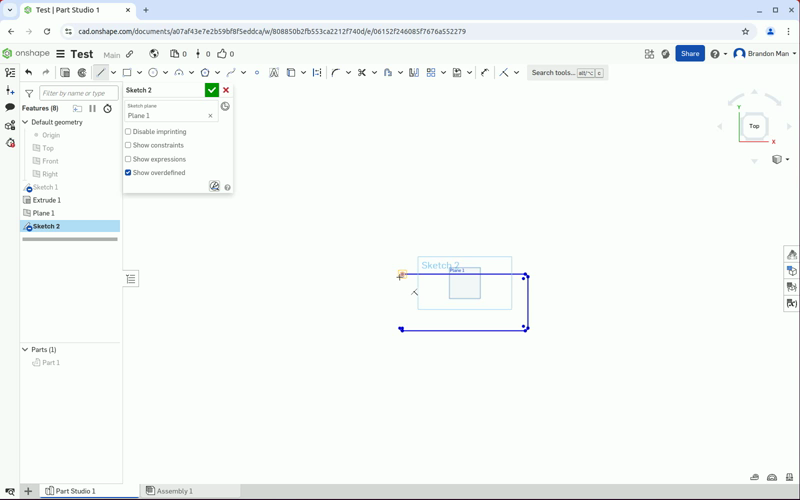
scroll(6)
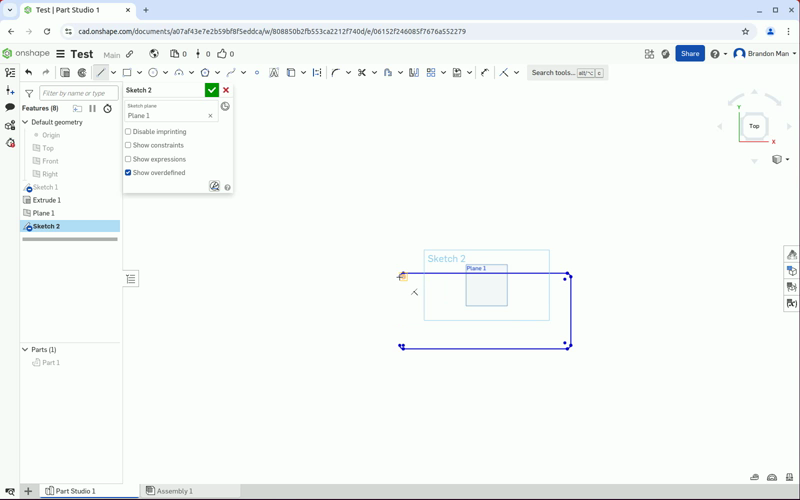
scroll(6)
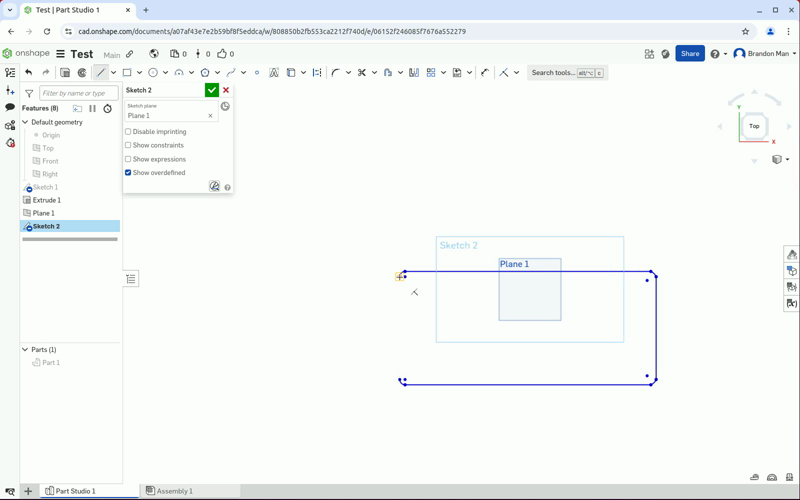
scroll(6)
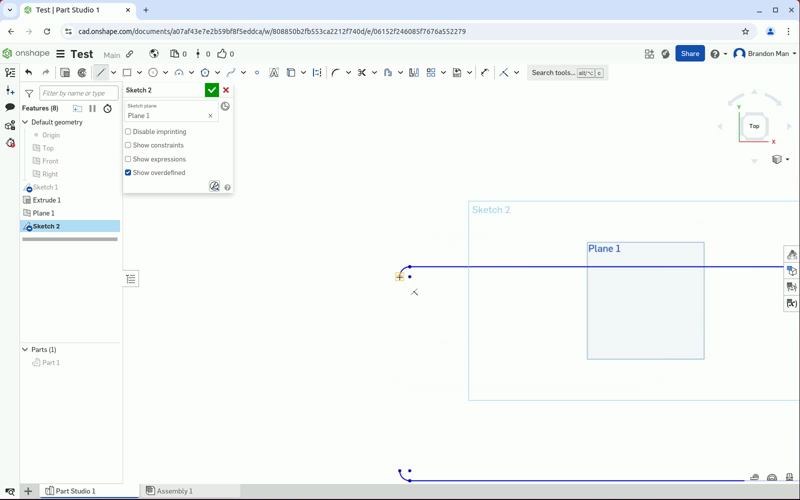
scroll(6)
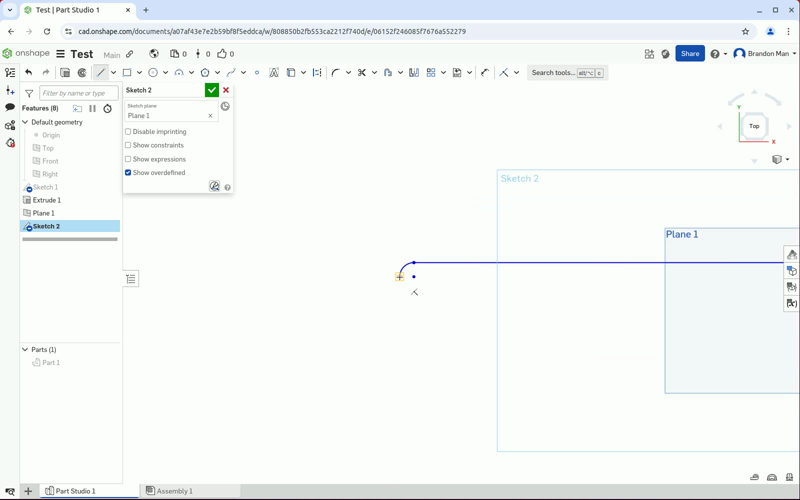
scroll(6)
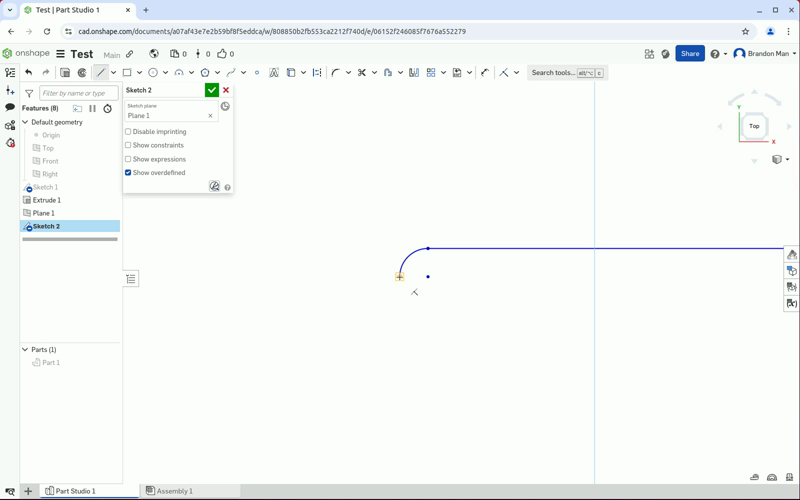
click(399, 276)
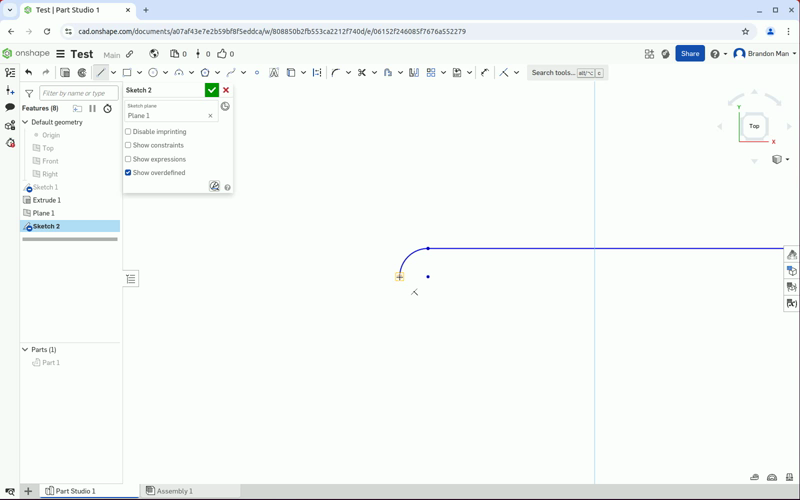
scroll(-6)
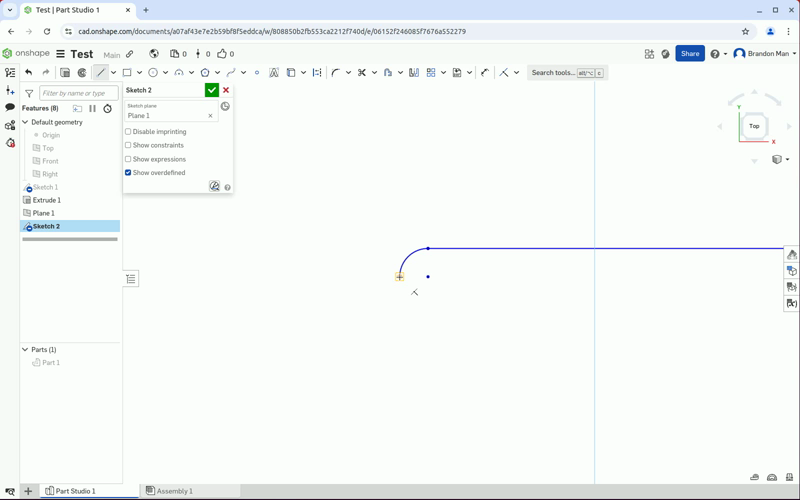
scroll(-6)
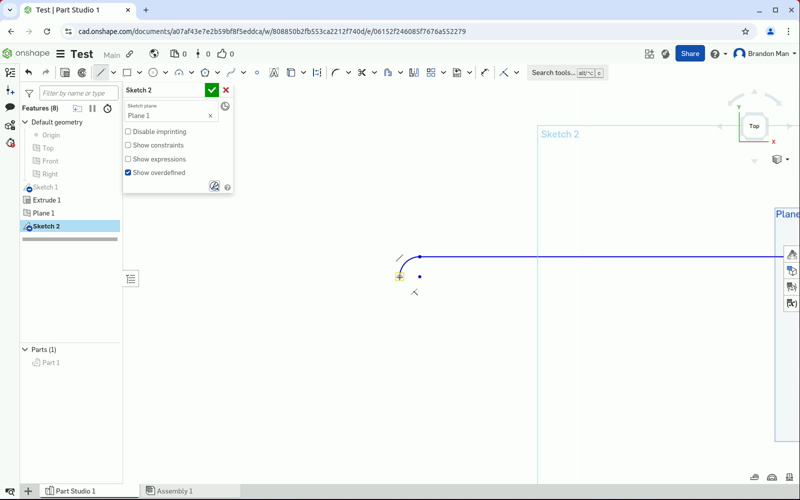
scroll(-6)
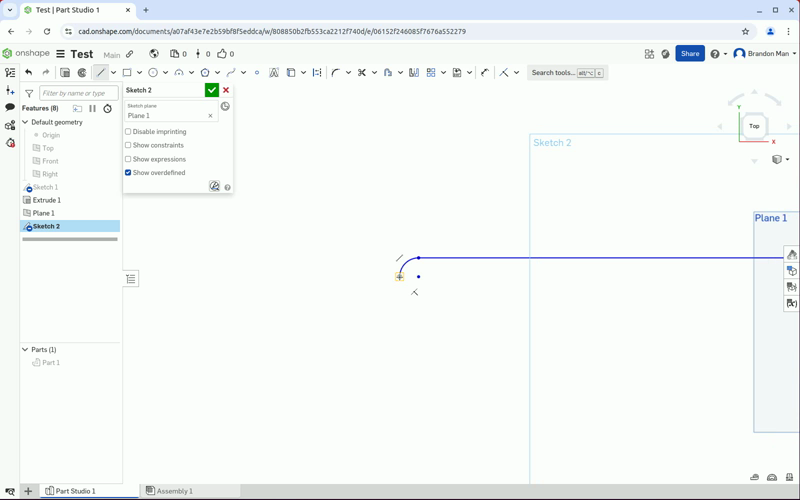
scroll(-6)
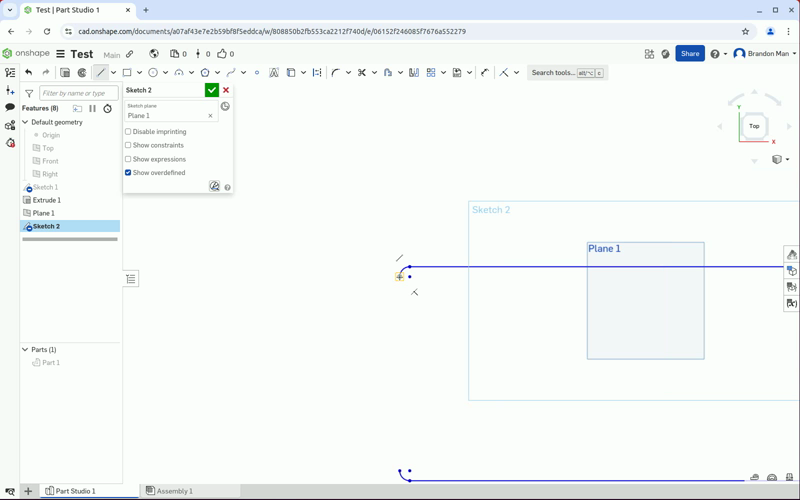
scroll(-6)
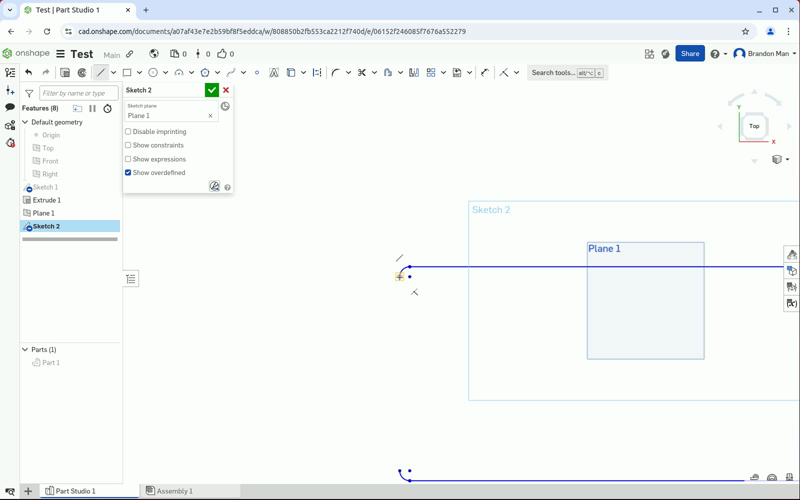
scroll(-6)
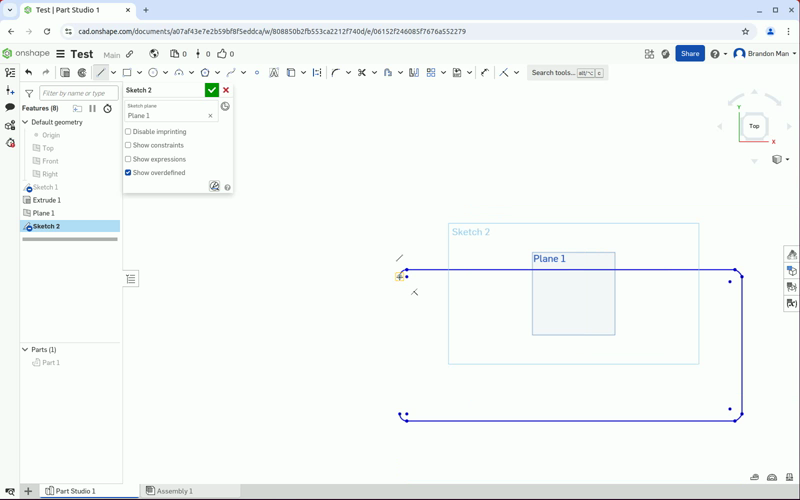
scroll(-6)
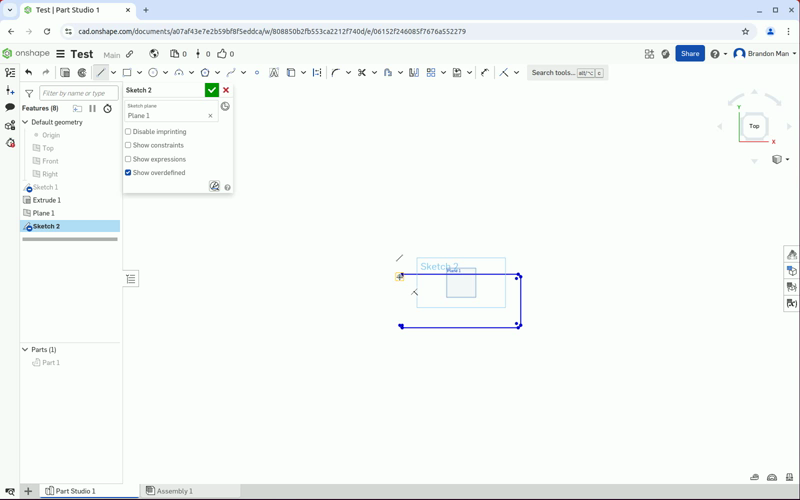
mouse_move(429, 276)
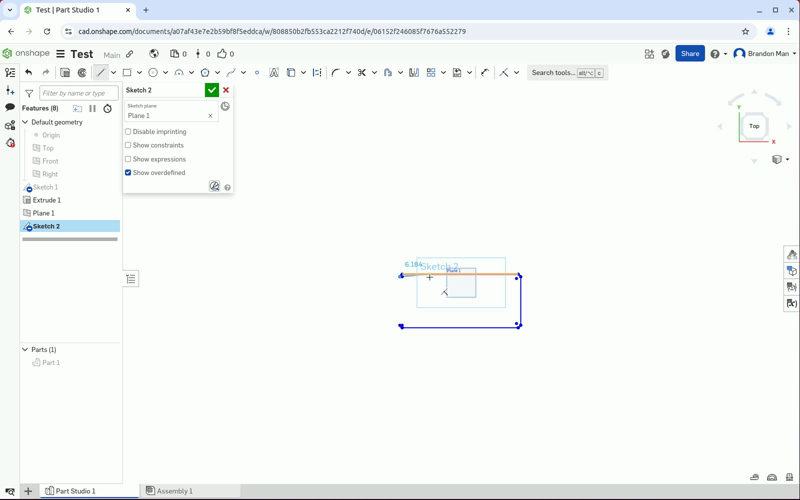
key_down(shift)
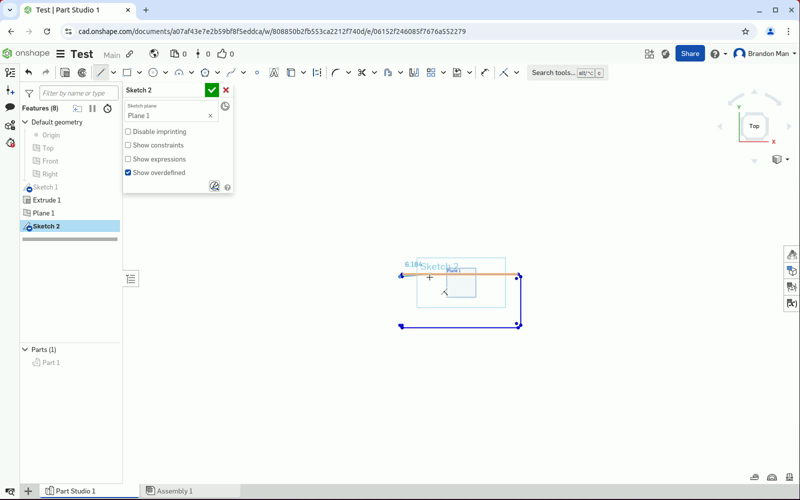
mouse_move(399, 325)
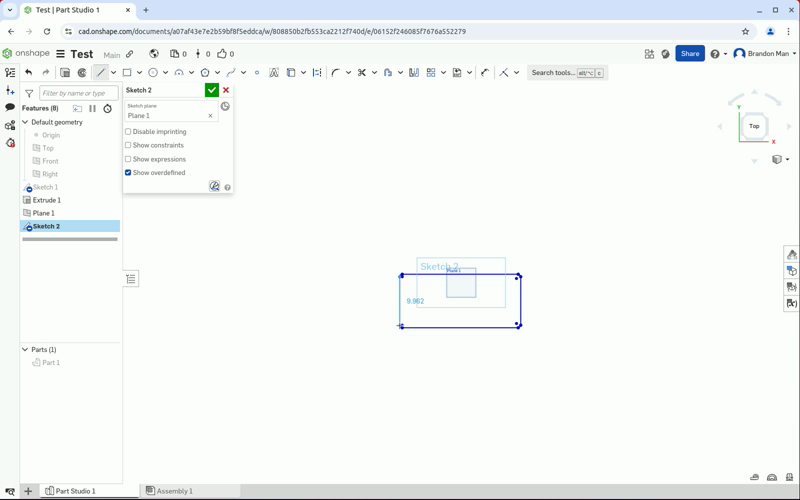
scroll(6)
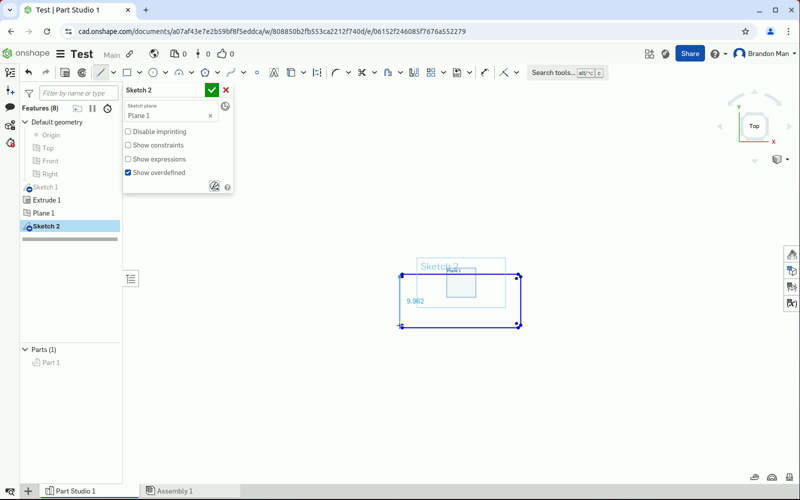
scroll(6)
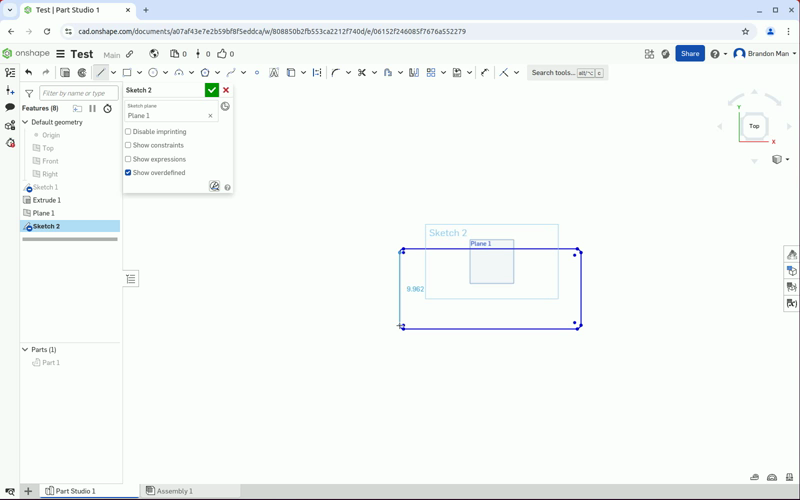
scroll(6)
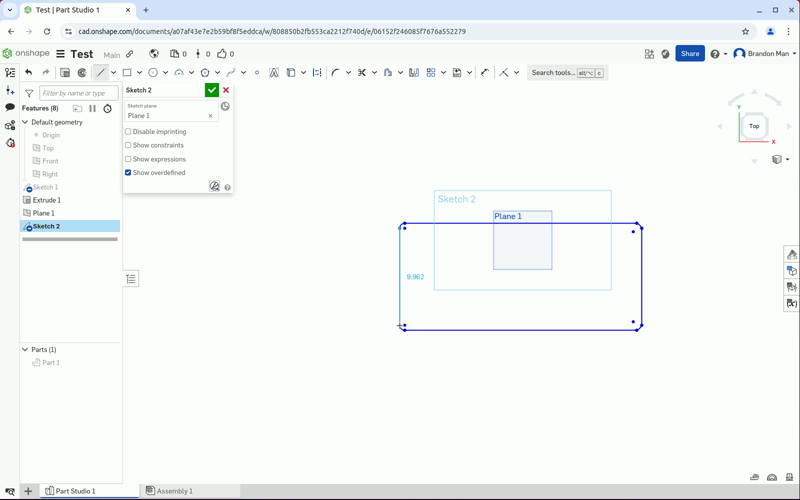
scroll(6)
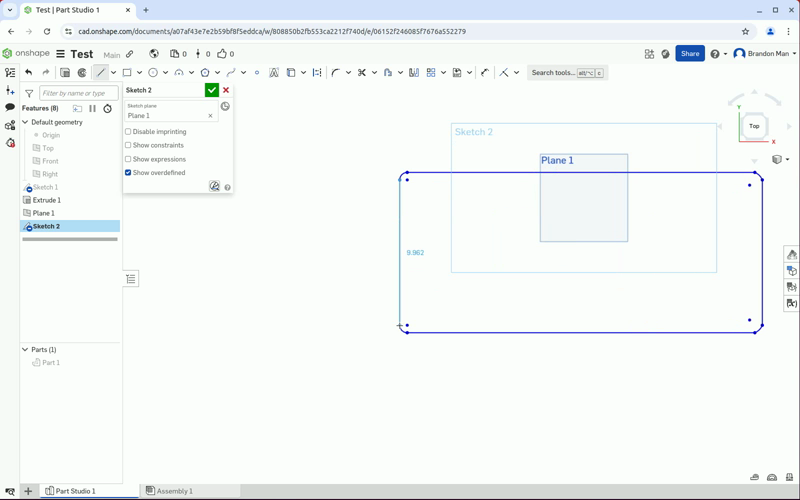
scroll(6)
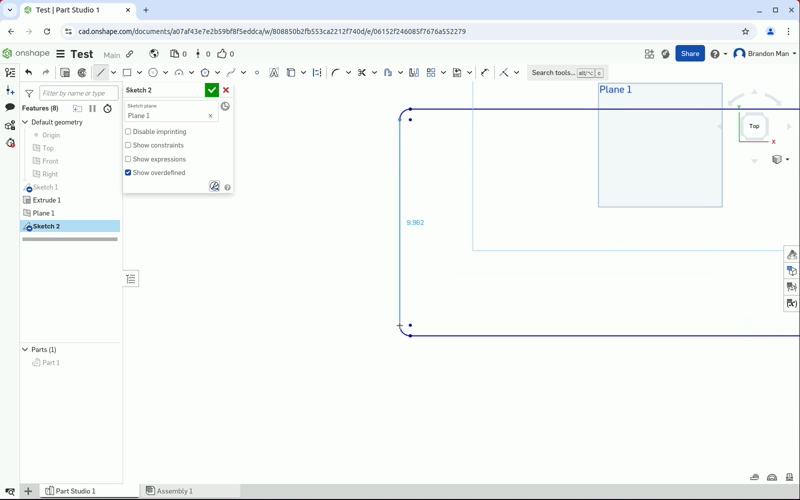
scroll(6)
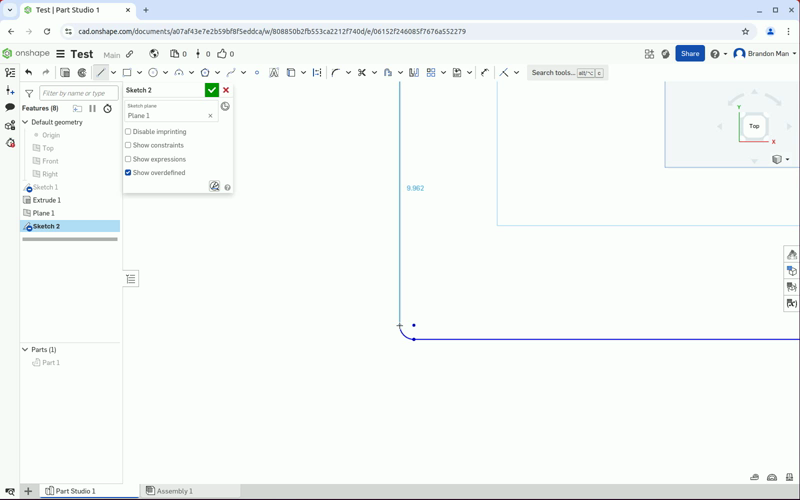
scroll(6)
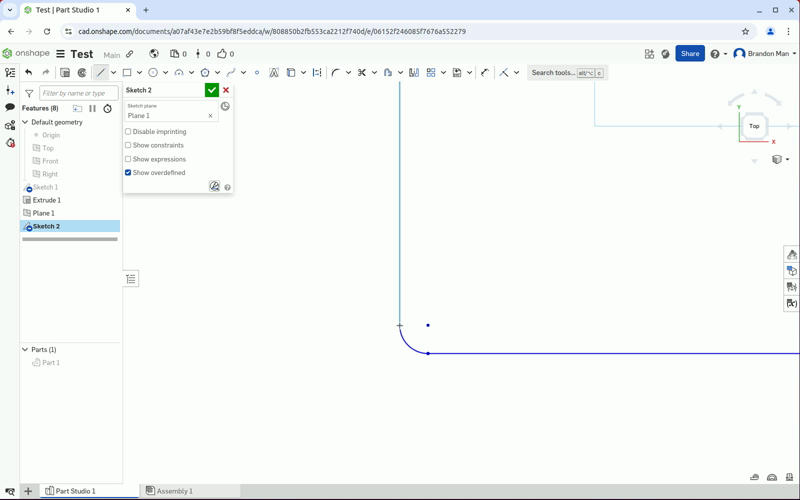
key_up(shift)
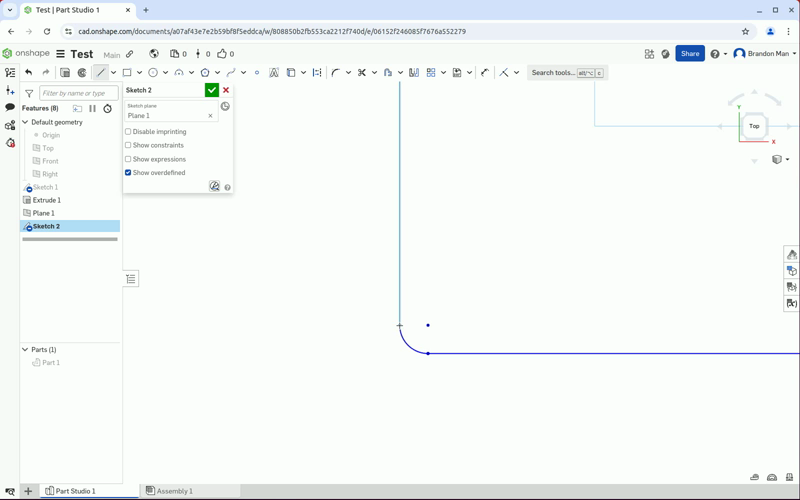
click(399, 325)
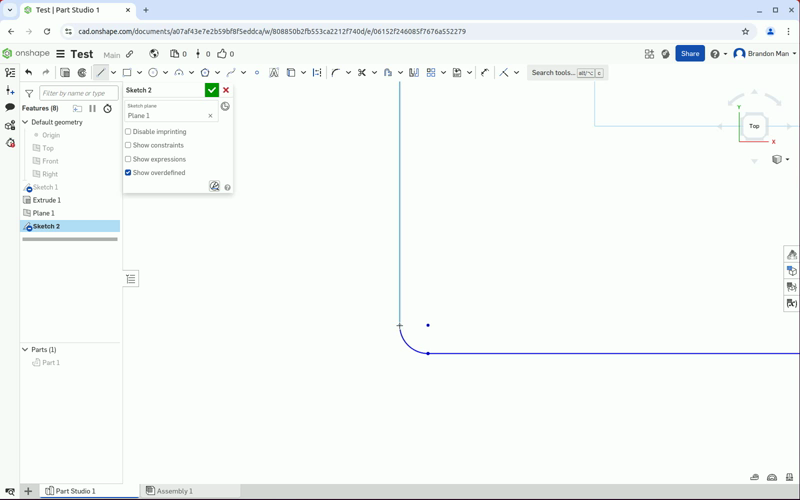
scroll(-6)
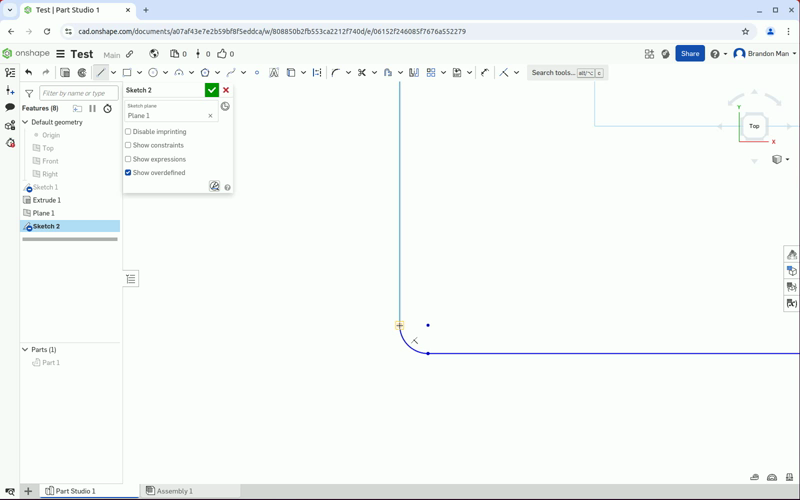
scroll(-6)
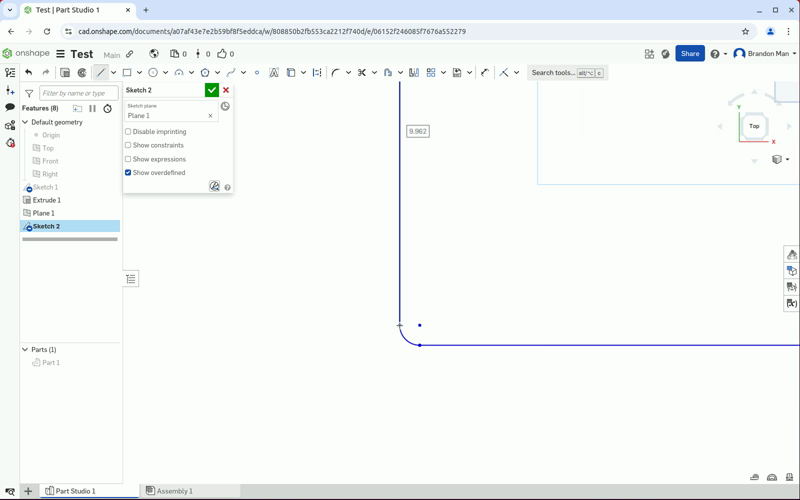
scroll(-6)
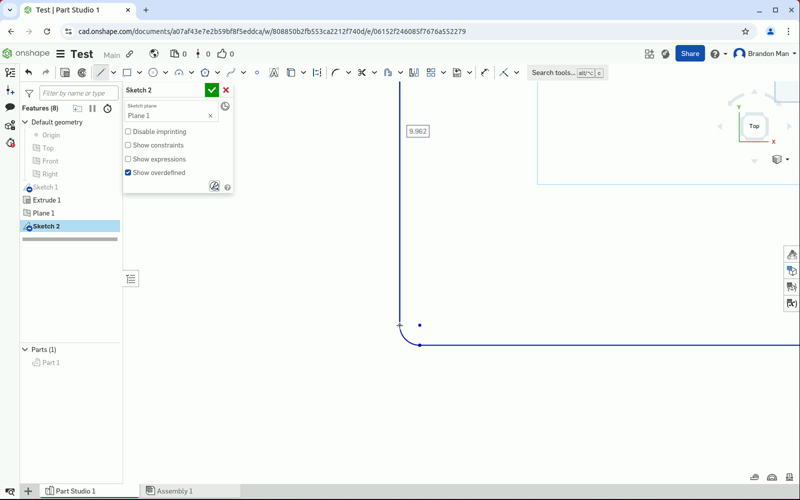
scroll(-6)
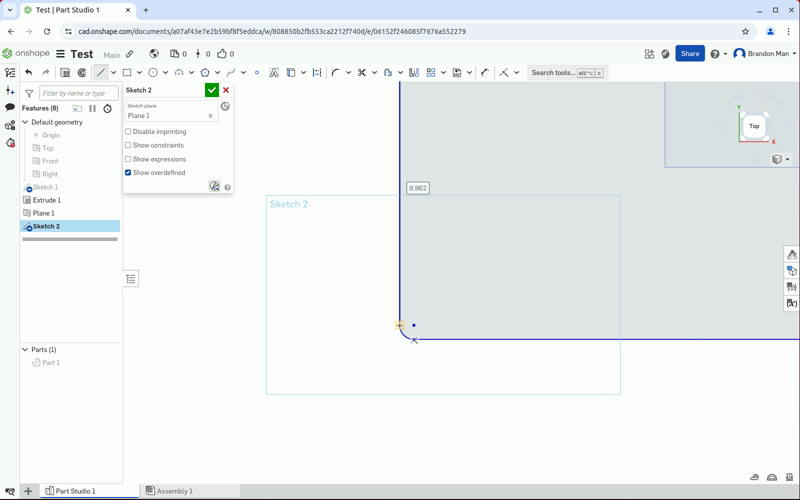
scroll(-6)
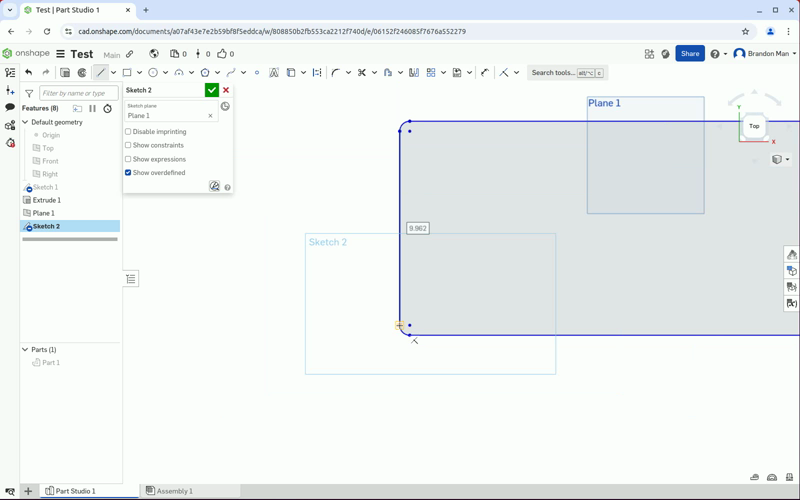
scroll(-6)
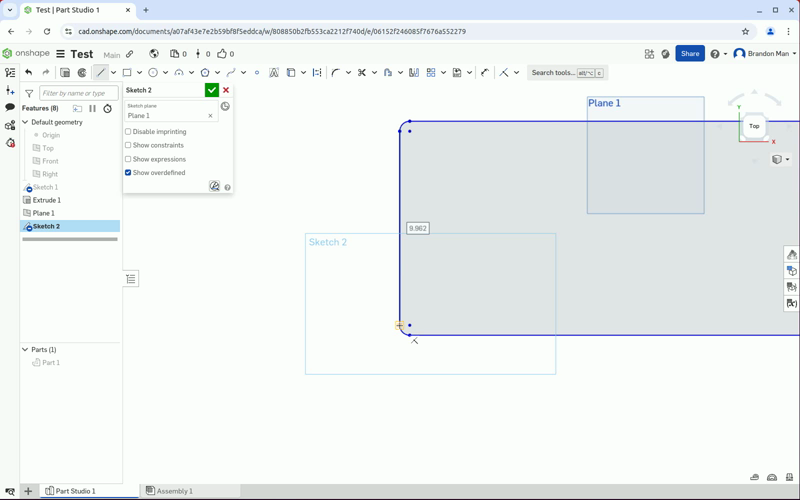
scroll(-6)
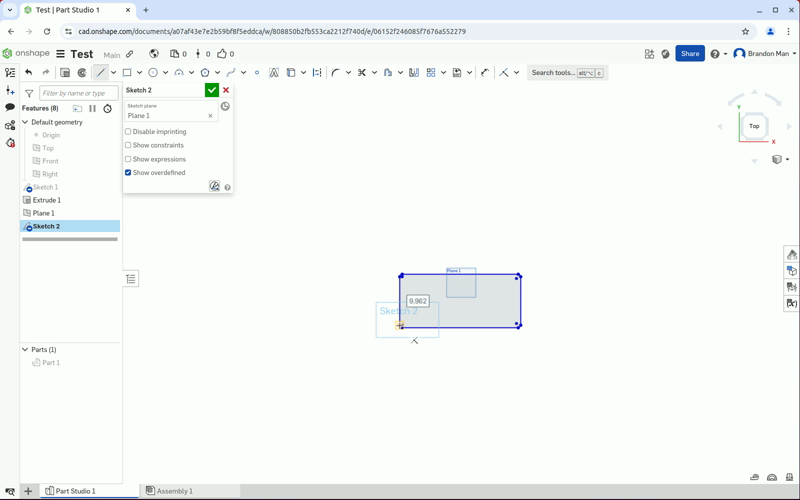
key(esc)
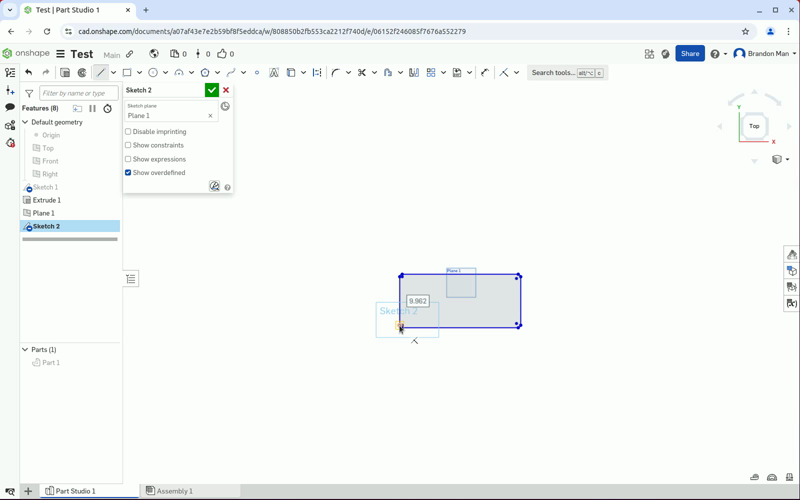
mouse_move(487, 319)
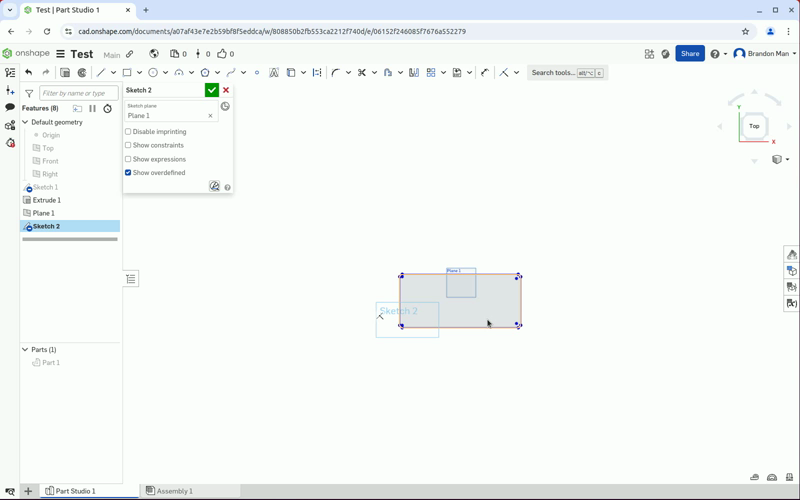
click(487, 319)
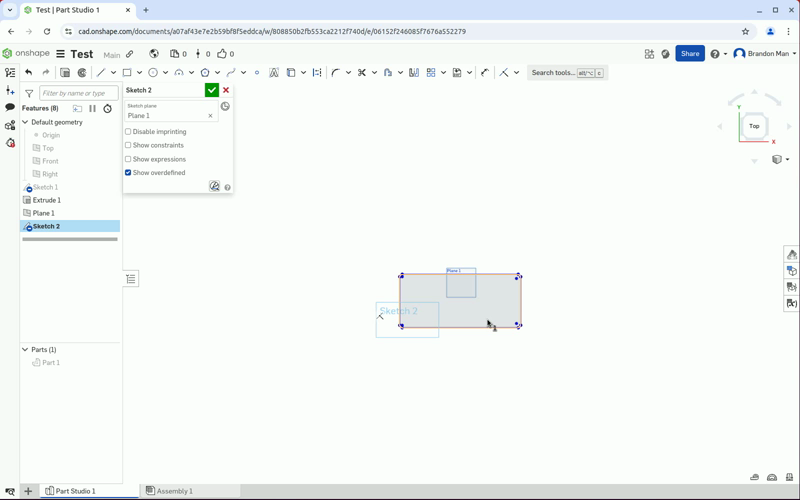
mouse_move(73, 352)
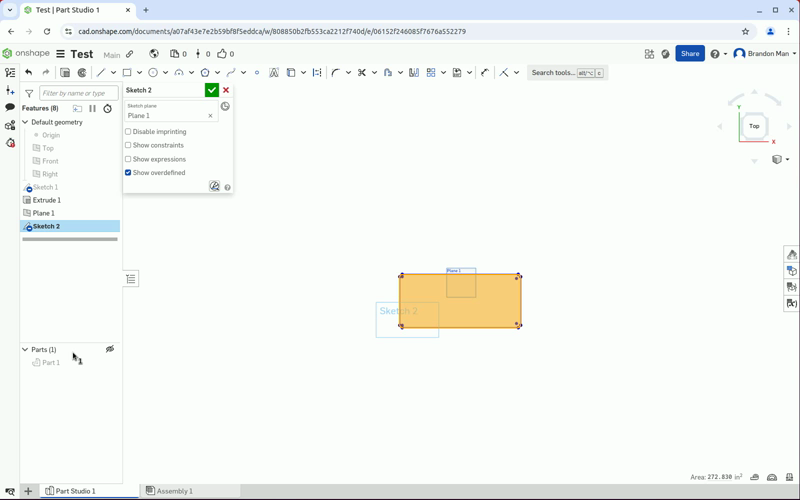
key(shift+y)
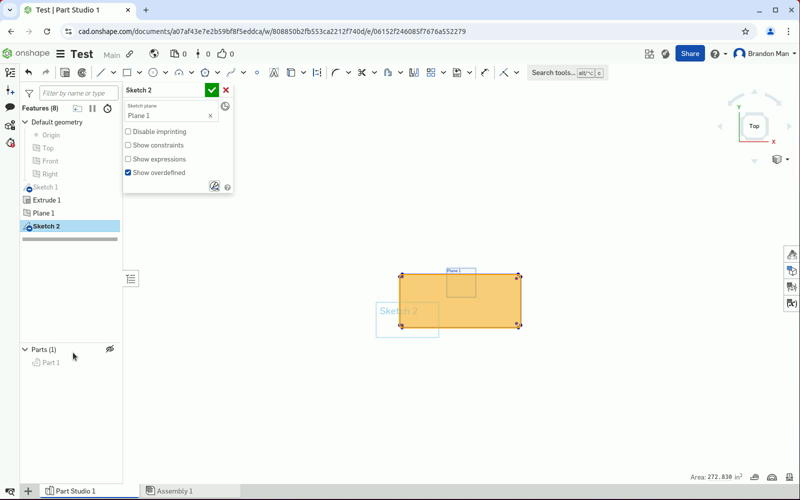
key(shift+e)
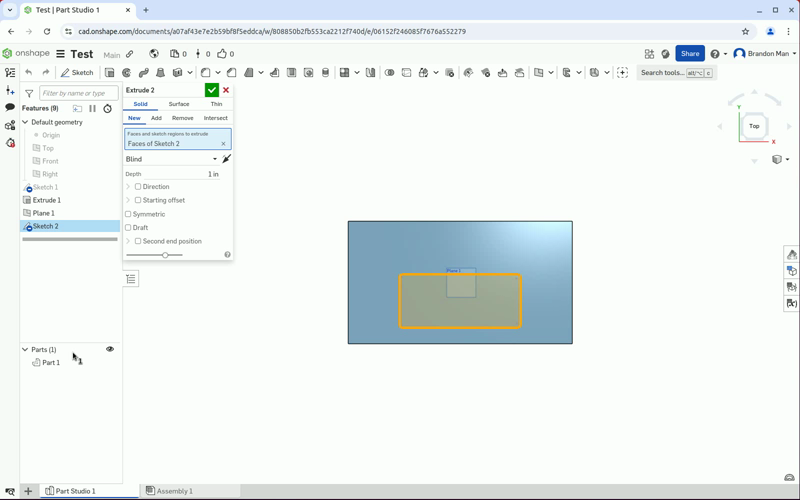
mouse_move(143, 106)
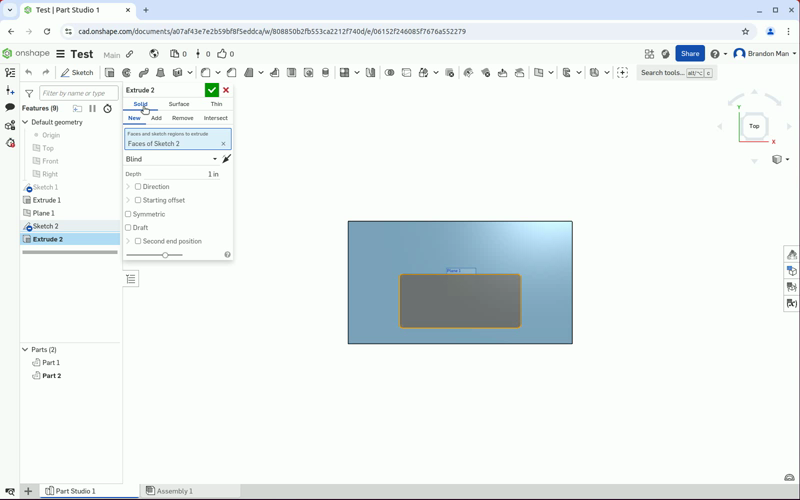
click(143, 106)
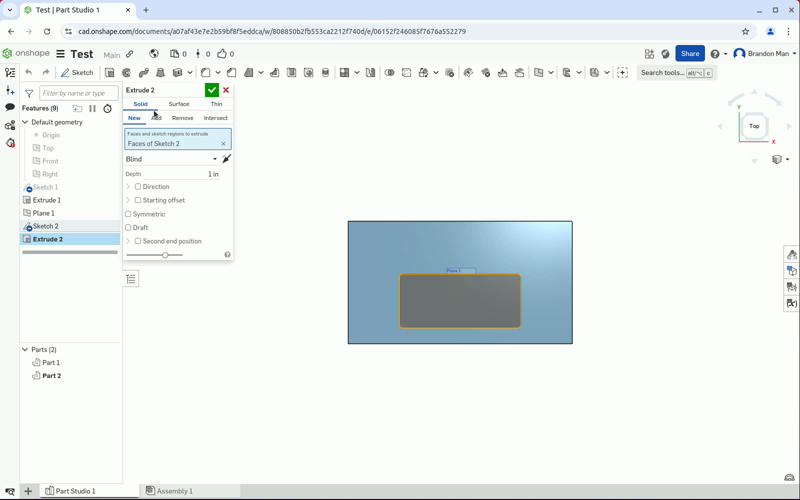
mouse_move(186, 120)
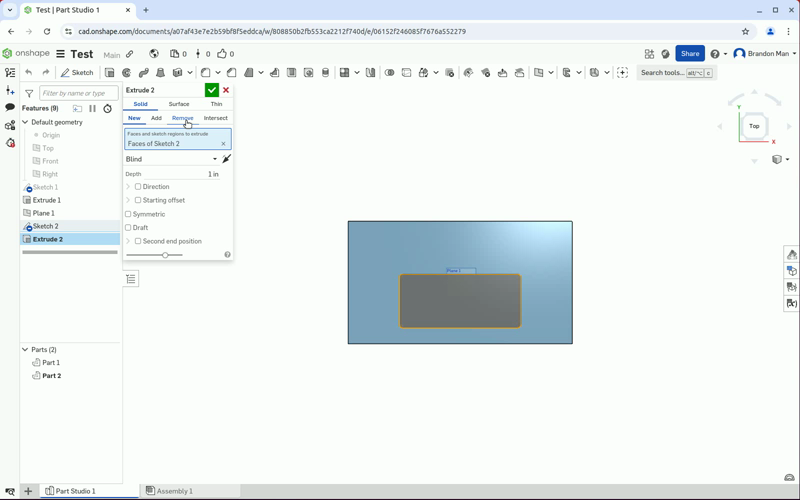
click(186, 120)
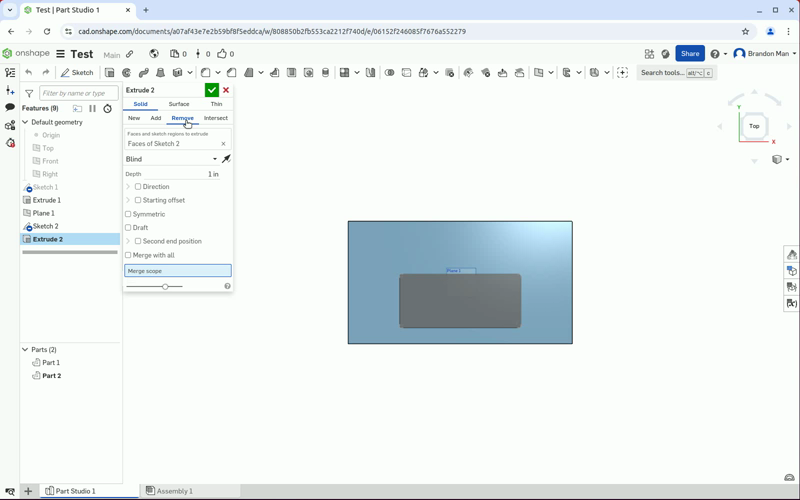
key(tab, 4)
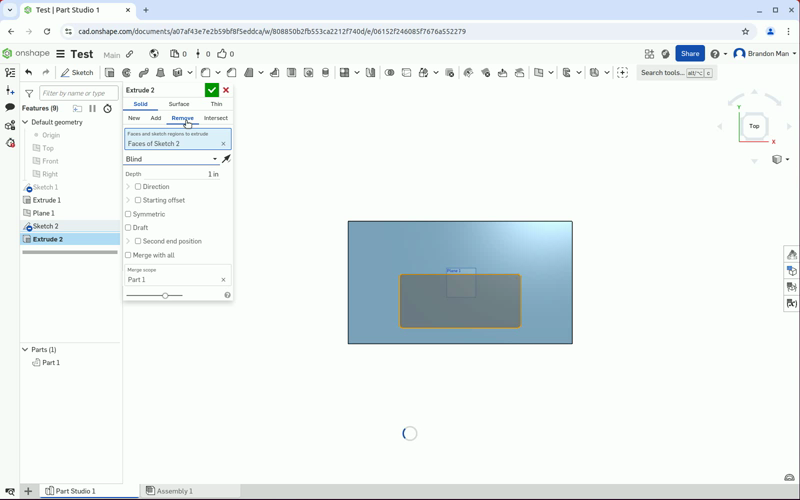
text(0.241)
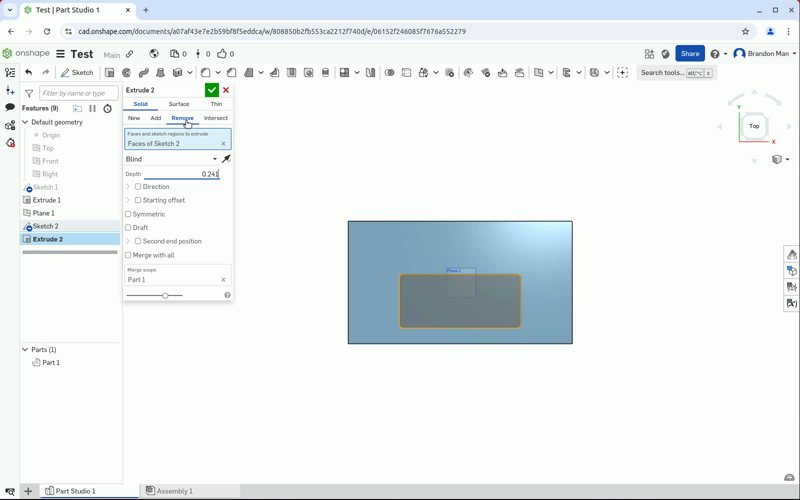
key(tab, 6)
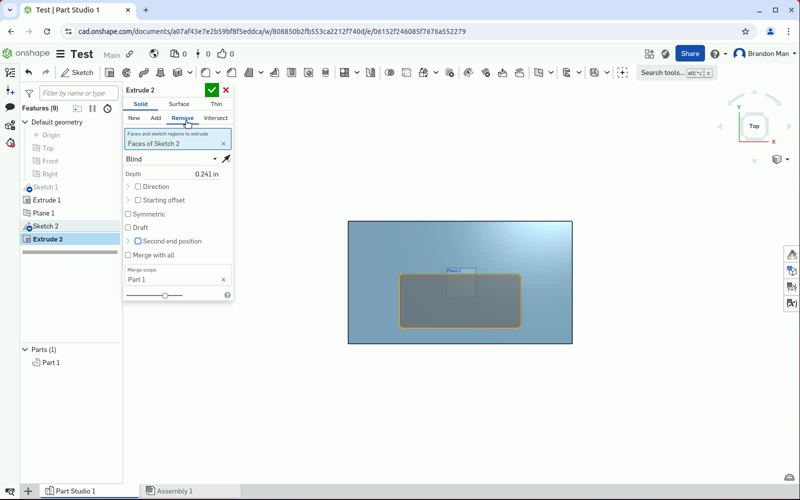
key(space)
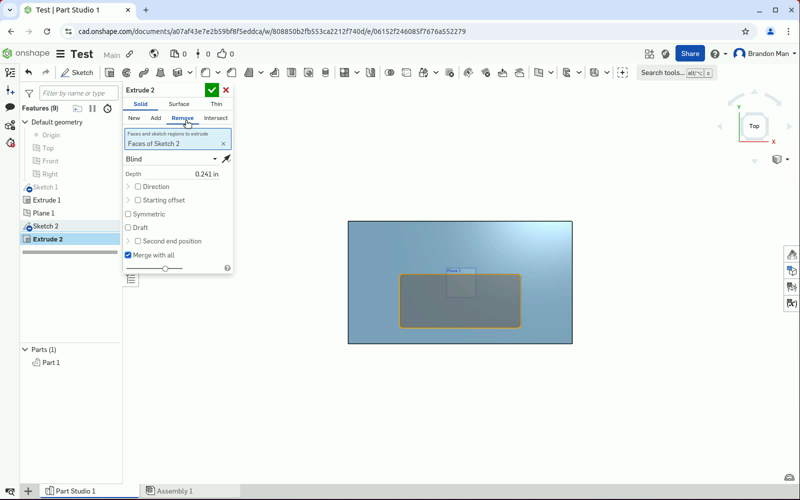
key(enter)
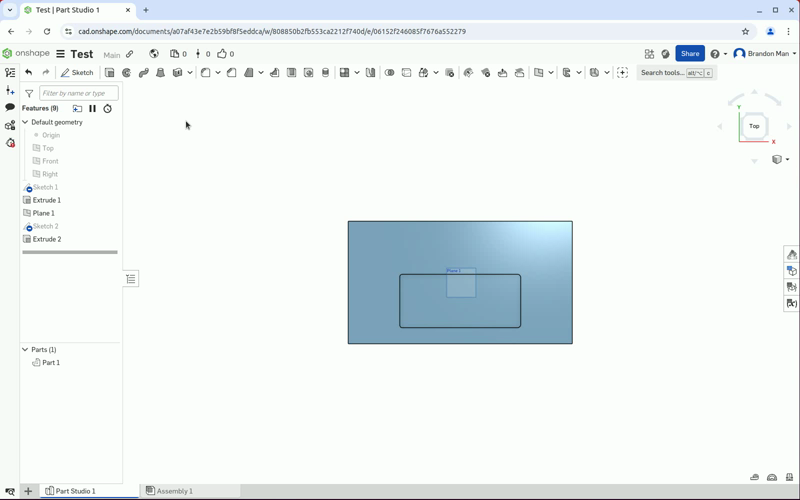
key(shift+h)
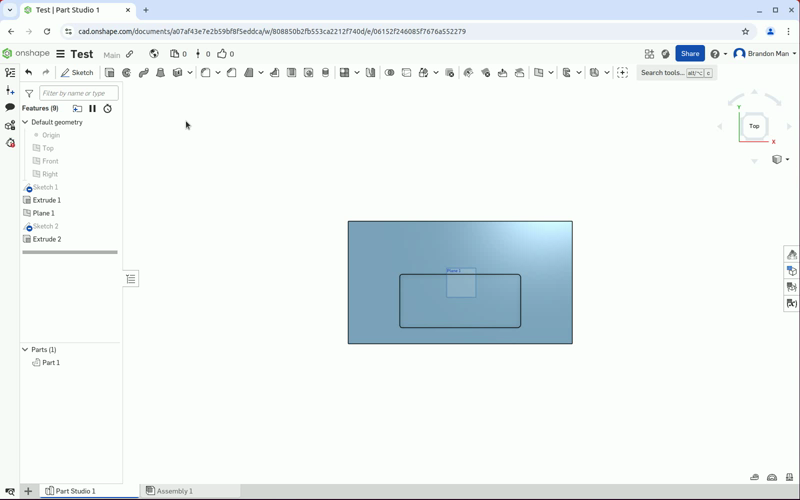
key(shift+h)
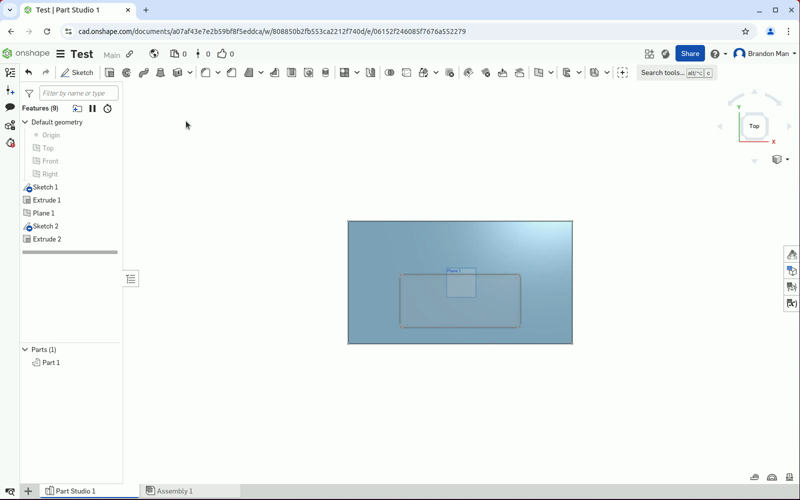
key(shift+7)
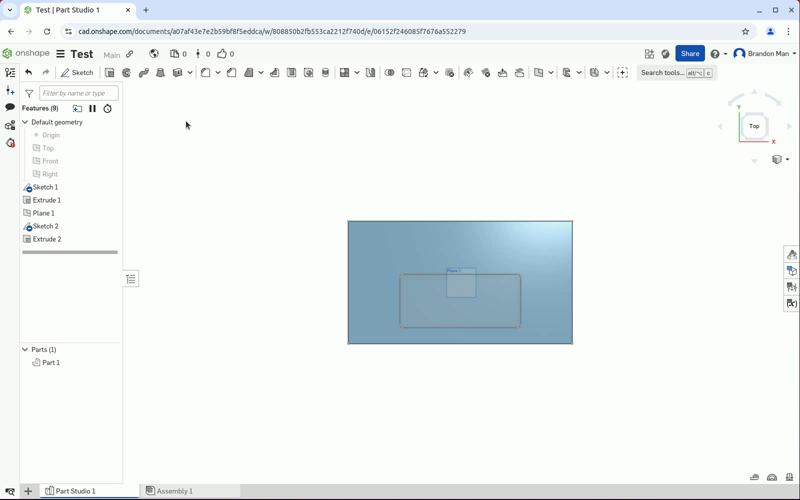
key(up, 3)
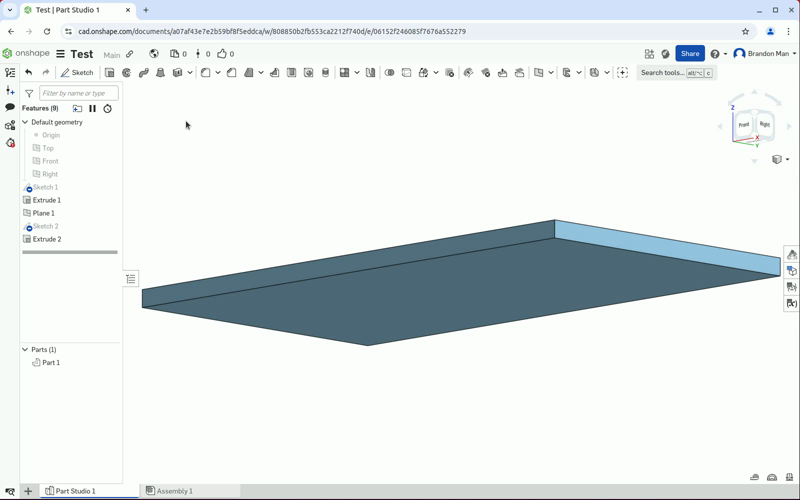
key(left, 3)
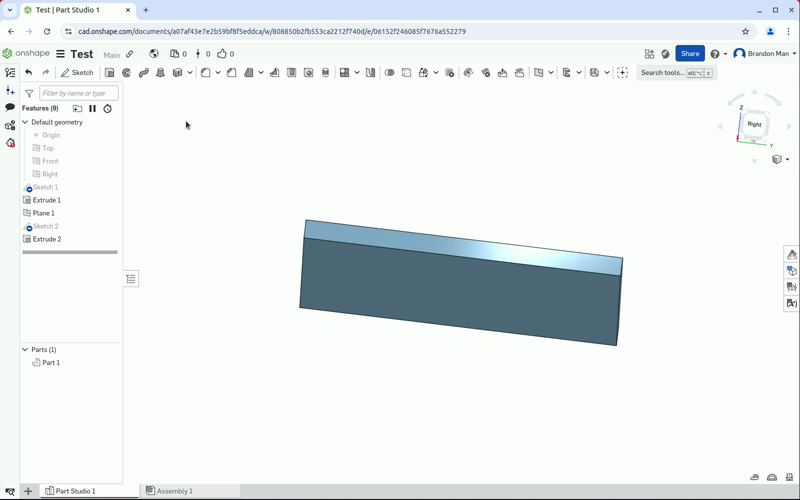
key(right, 3)
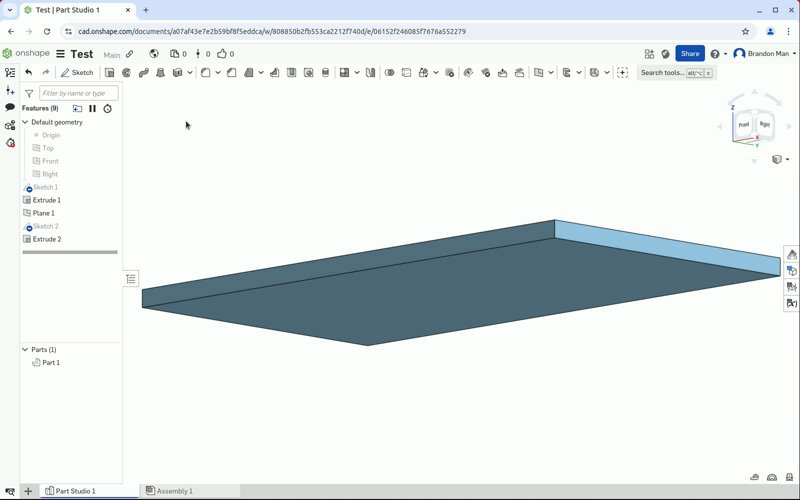
key(down, 3)
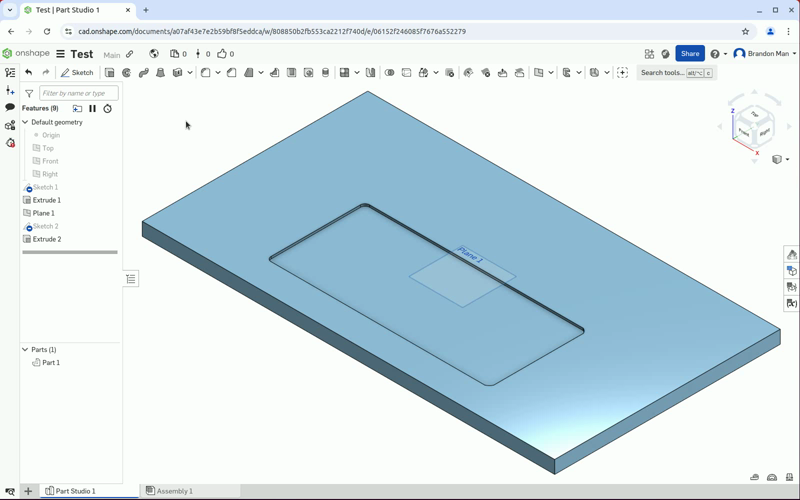
mouse_move(73, 189)
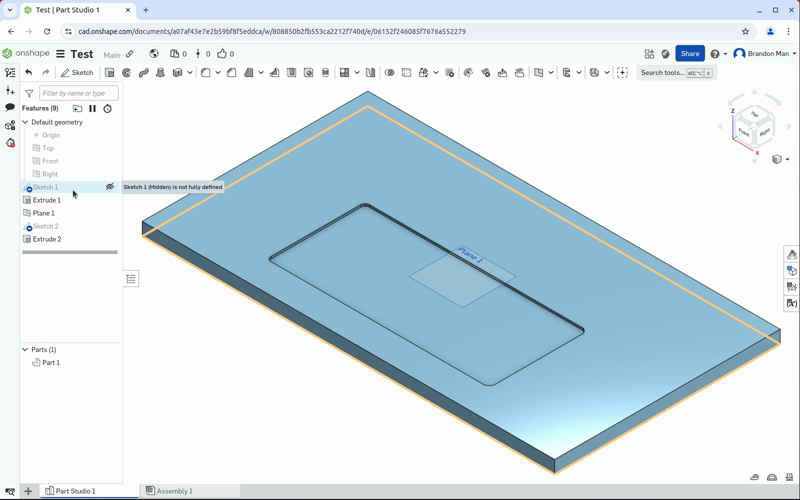
click(73, 189)